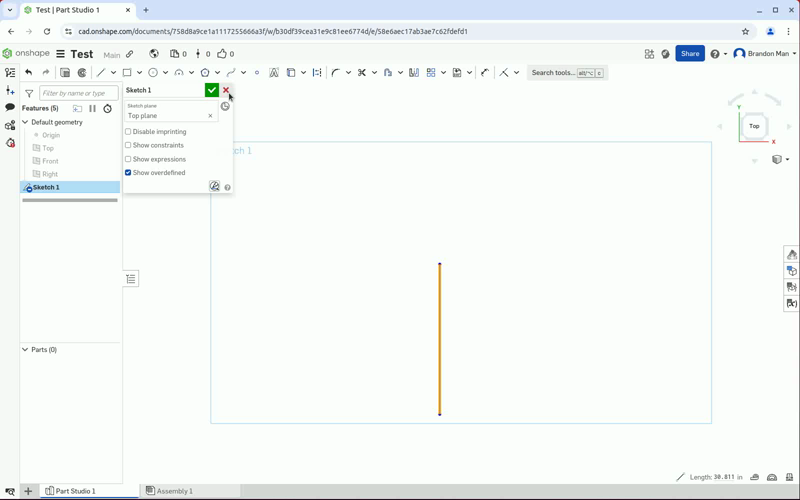
key(shift+h)
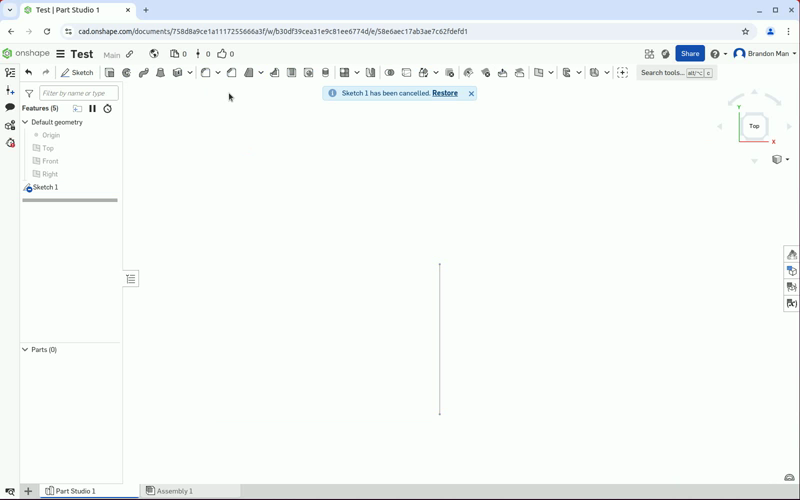
key(shift+s)
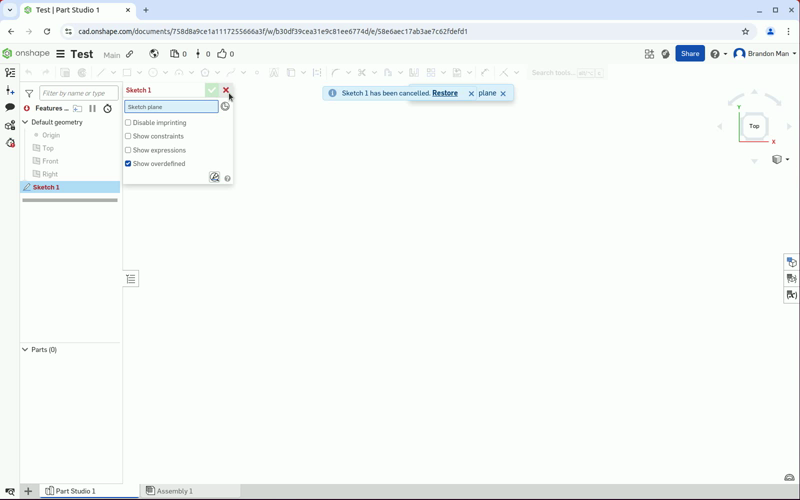
mouse_move(73, 150)
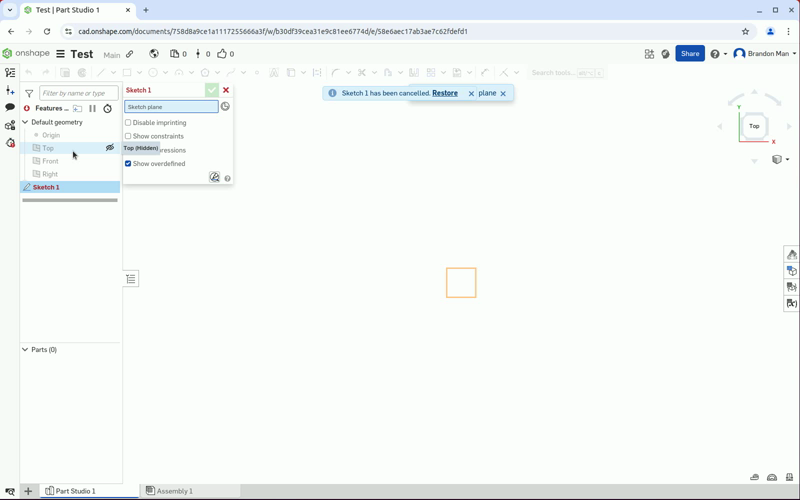
click(73, 150)
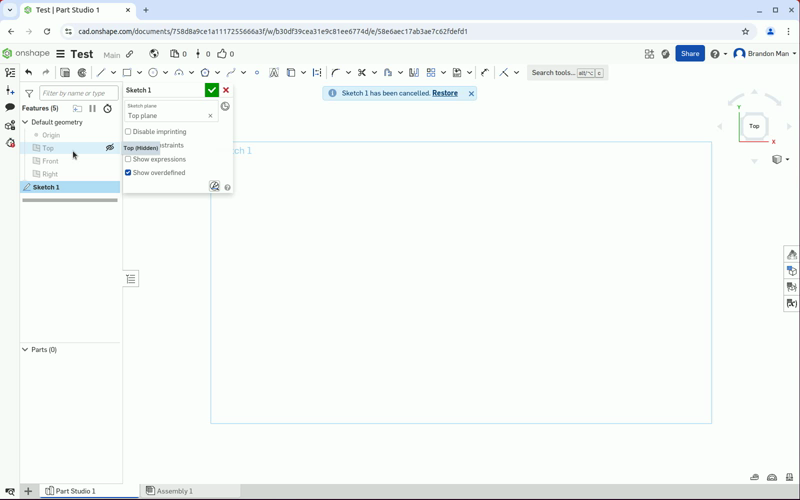
mouse_move(73, 352)
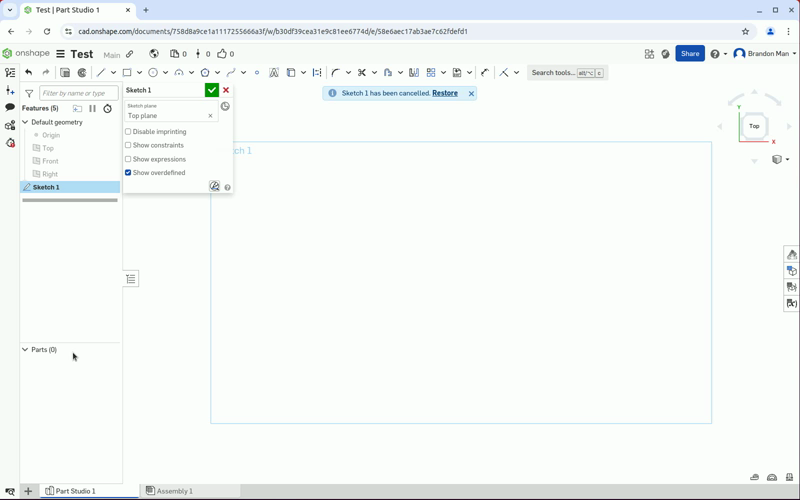
key(y)
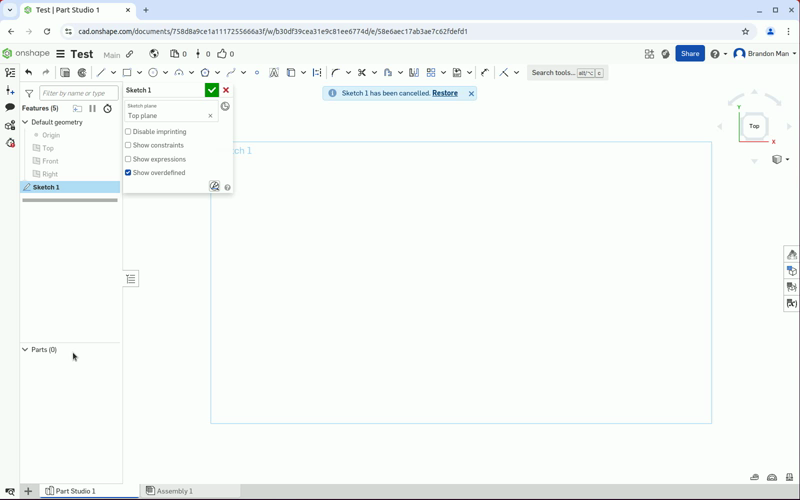
key(l)
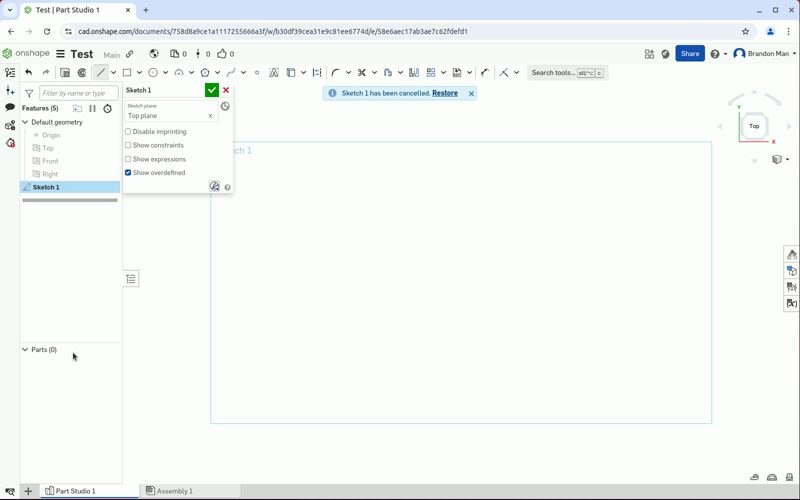
key_down(shift)
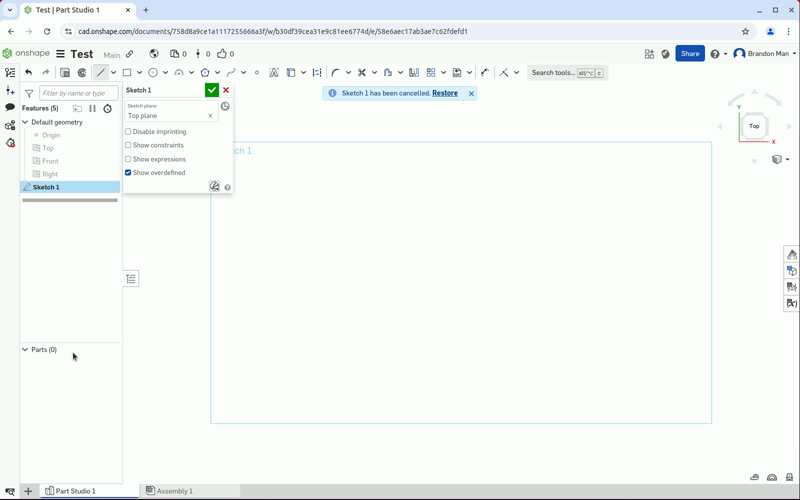
mouse_move(348, 328)
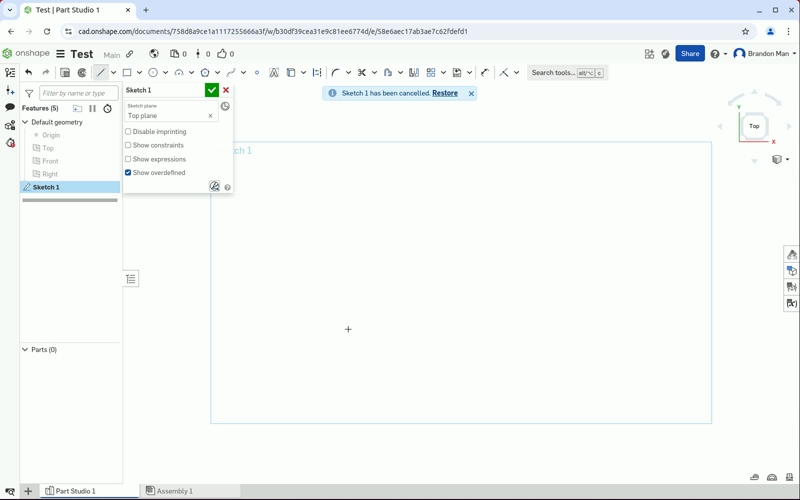
click(348, 328)
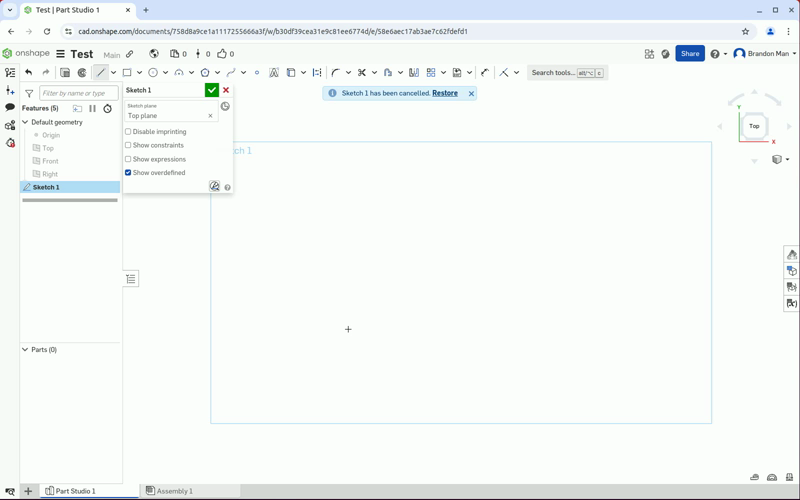
key_up(shift)
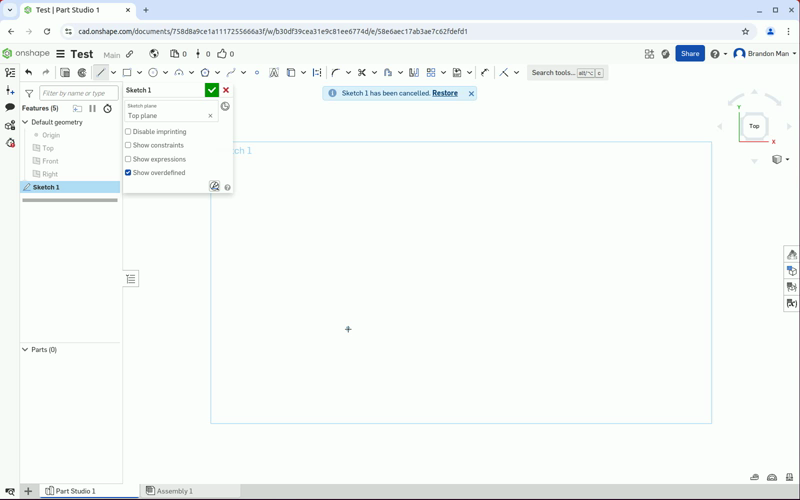
key_down(shift)
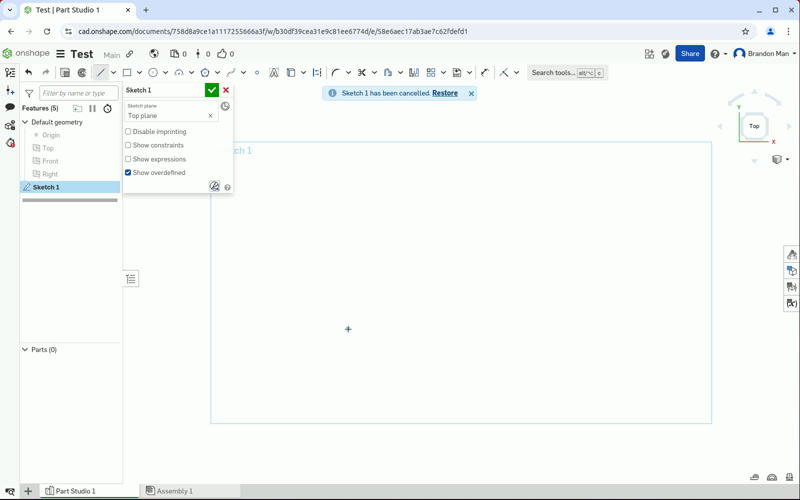
mouse_move(519, 328)
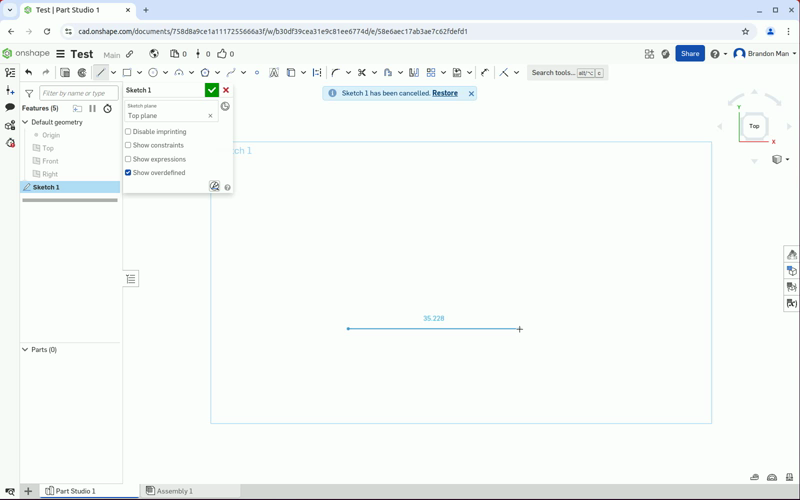
click(519, 328)
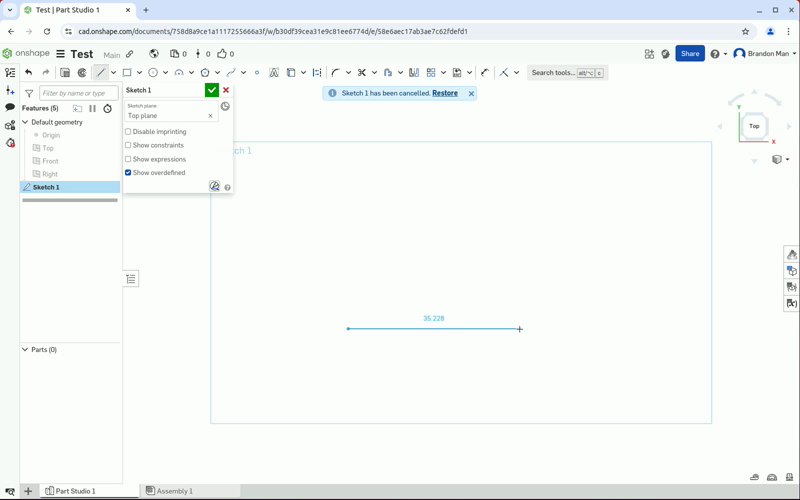
key_up(shift)
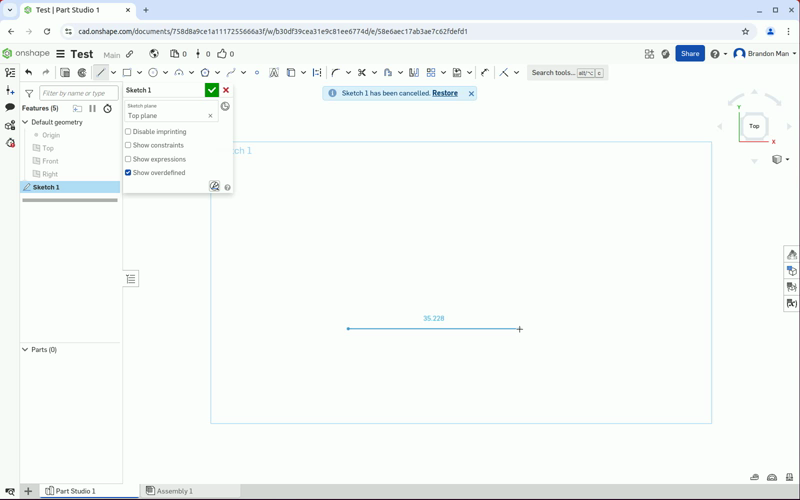
key(esc)
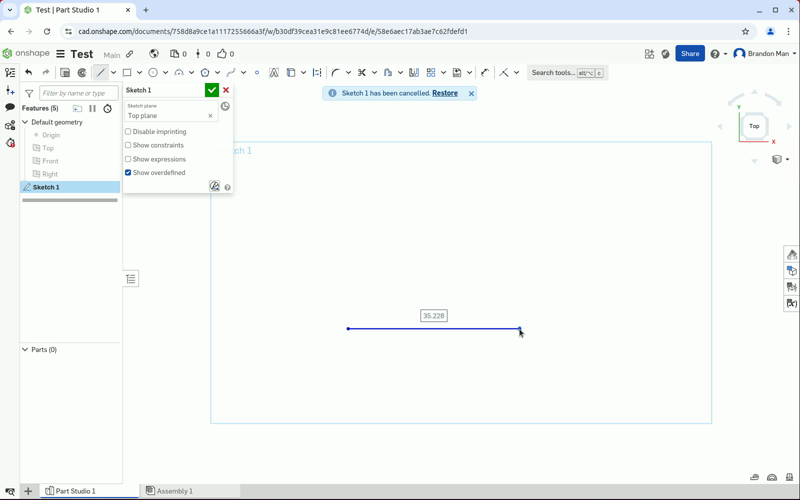
key(a)
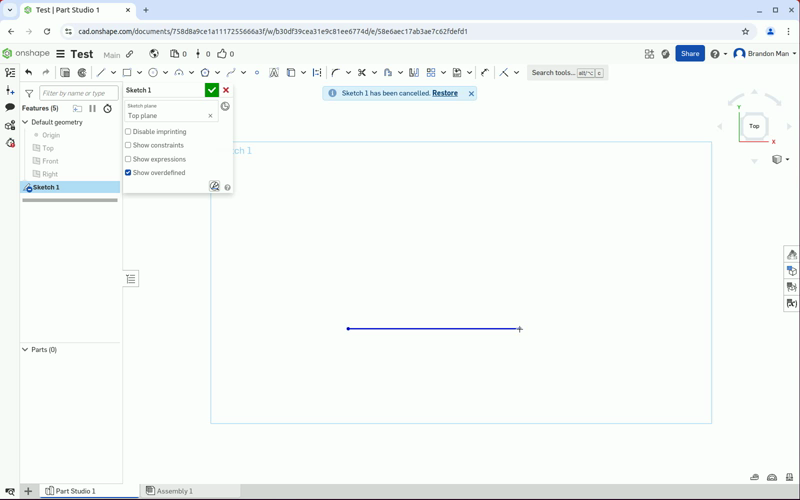
mouse_move(519, 328)
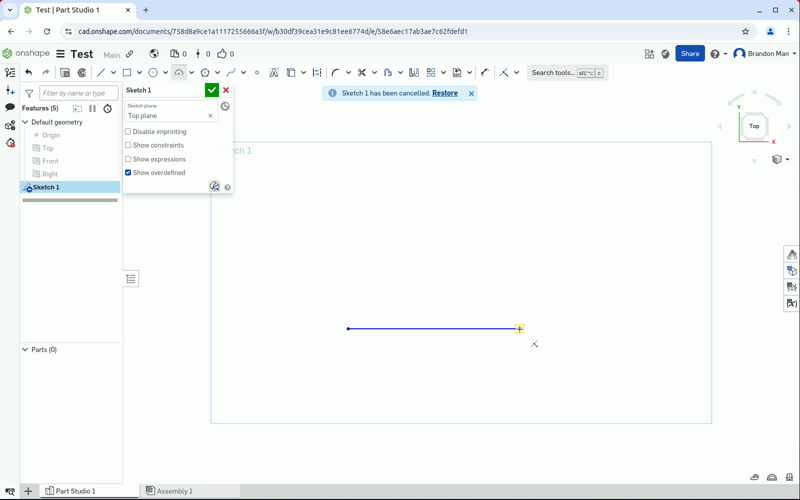
click(519, 328)
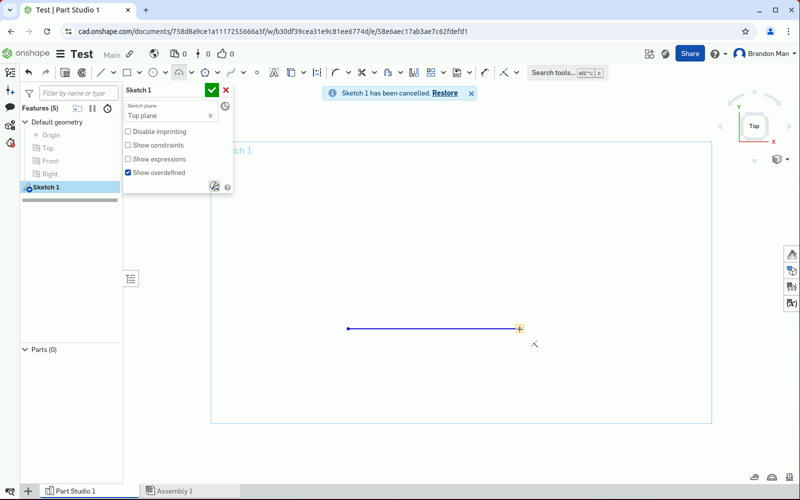
key_down(shift)
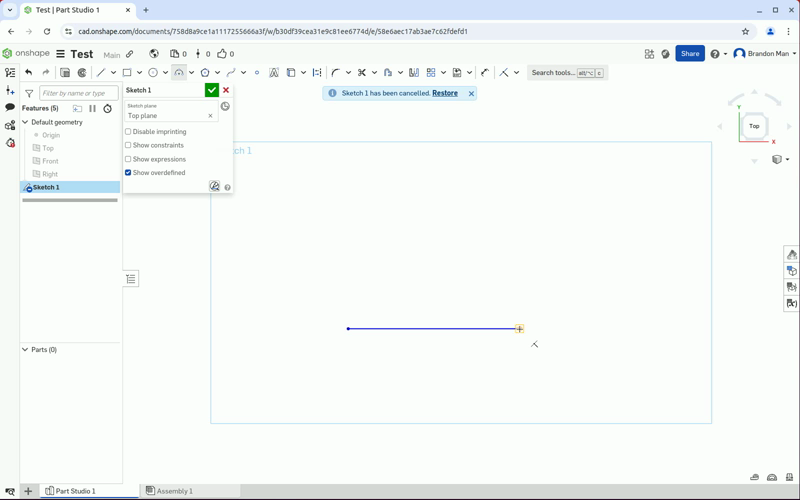
mouse_move(519, 237)
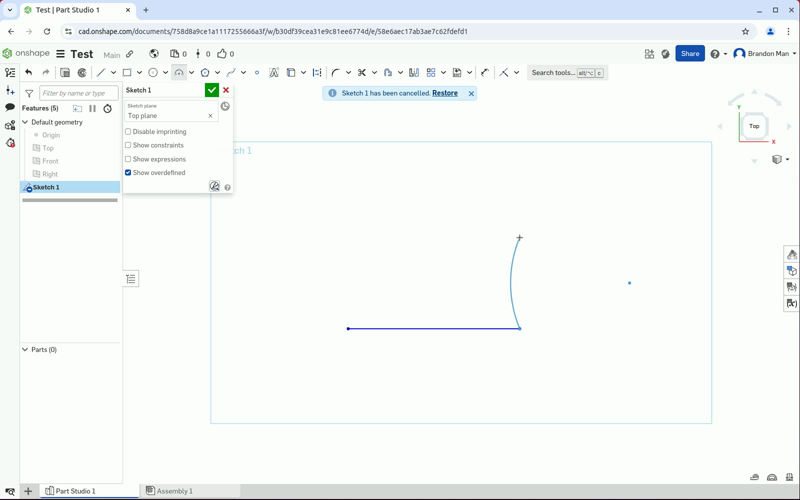
click(519, 237)
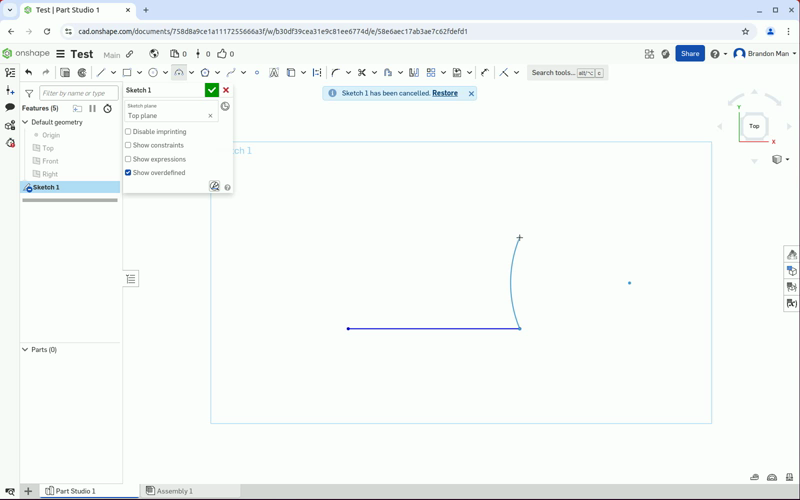
mouse_move(565, 282)
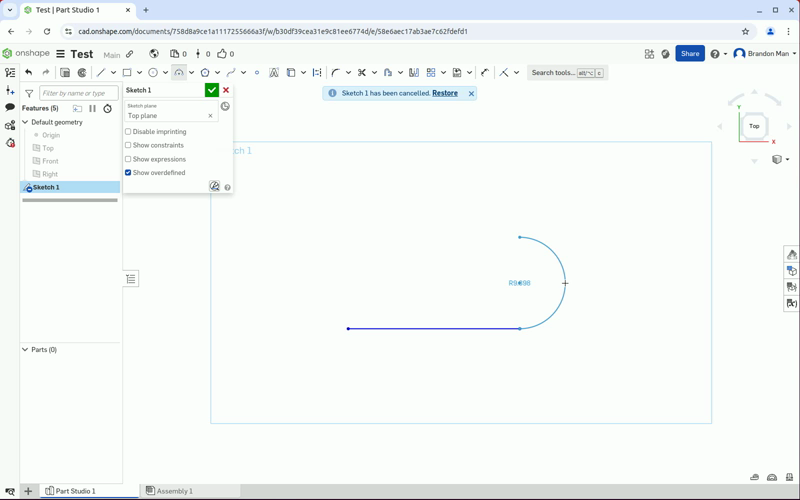
click(565, 282)
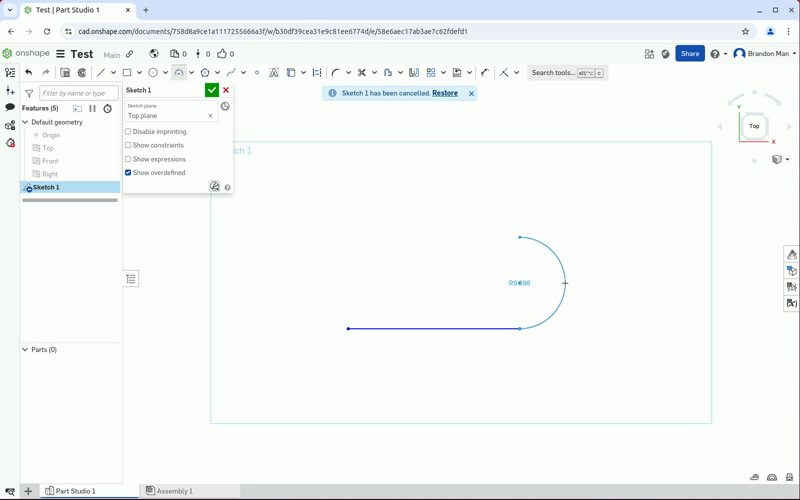
key_up(shift)
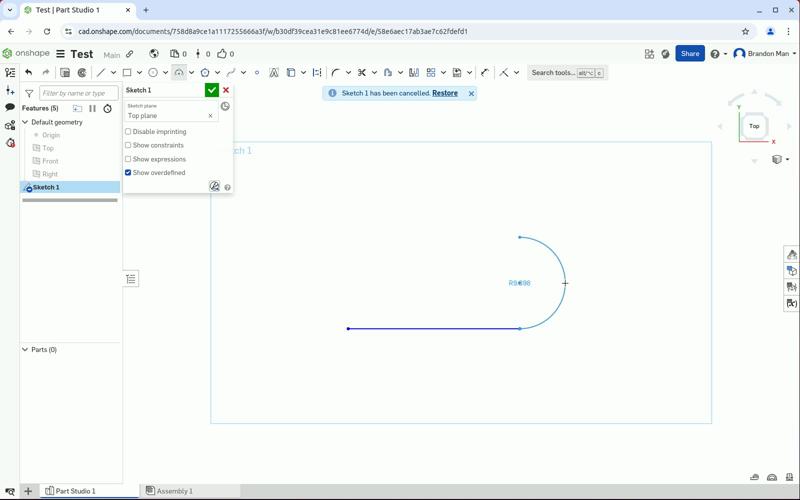
key(esc)
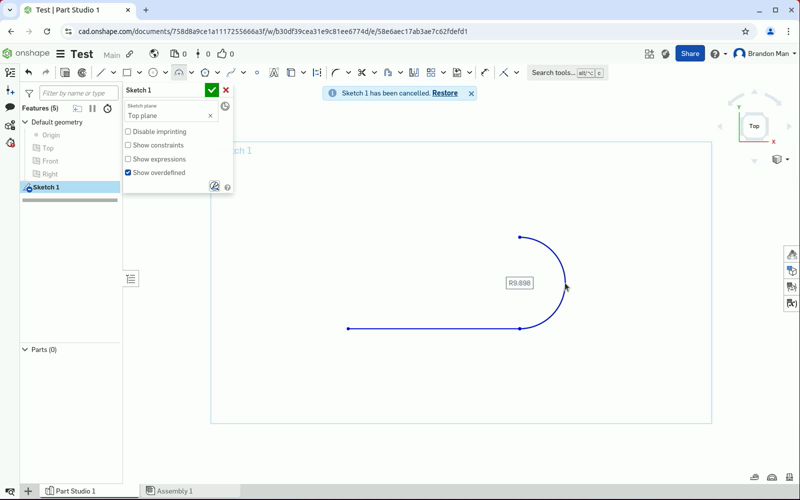
key(l)
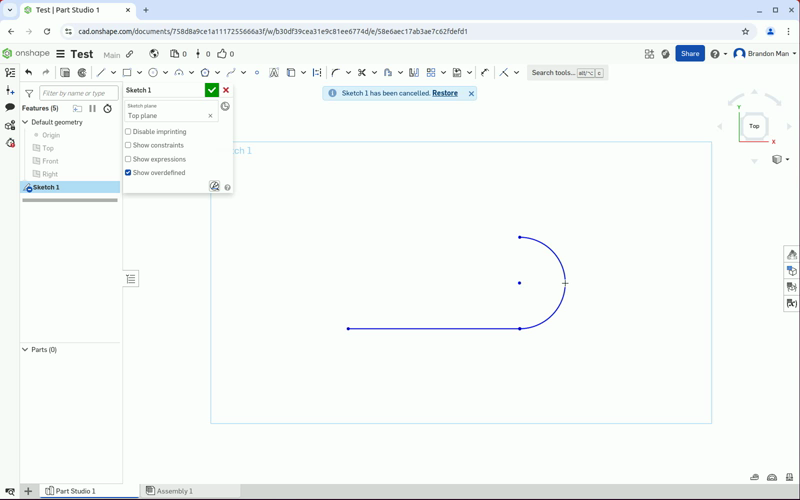
mouse_move(519, 237)
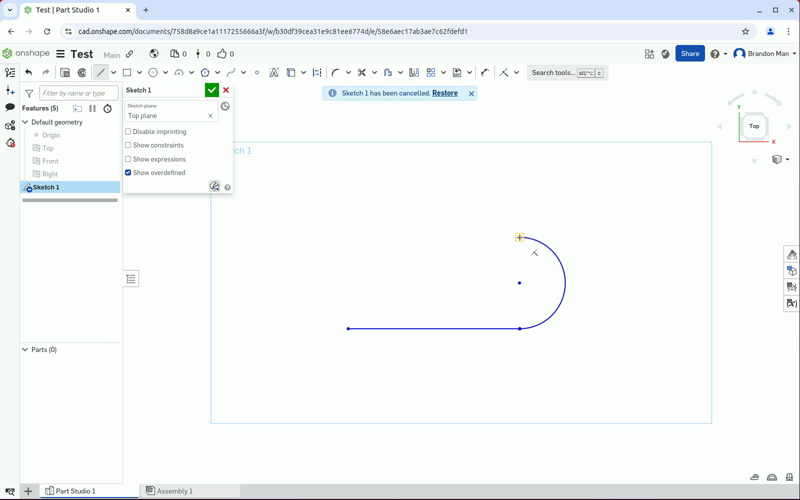
click(519, 237)
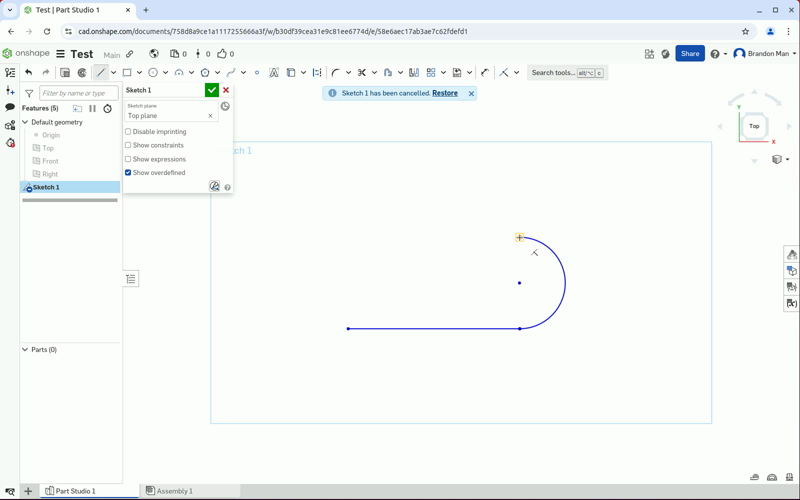
key_down(shift)
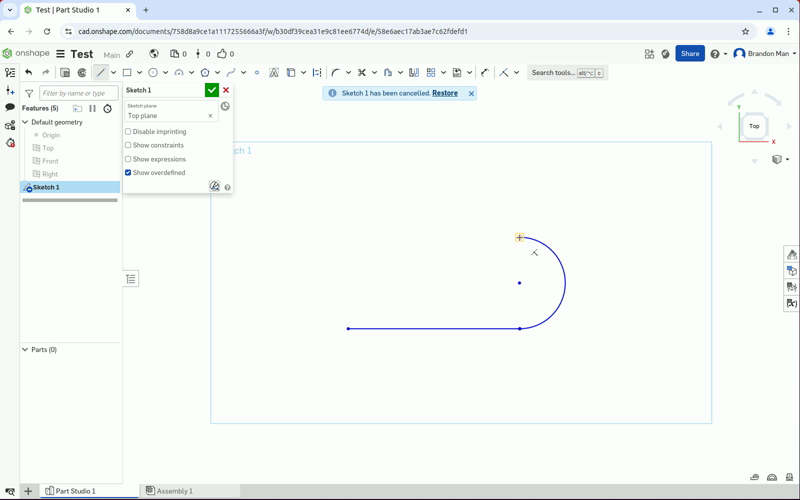
mouse_move(348, 237)
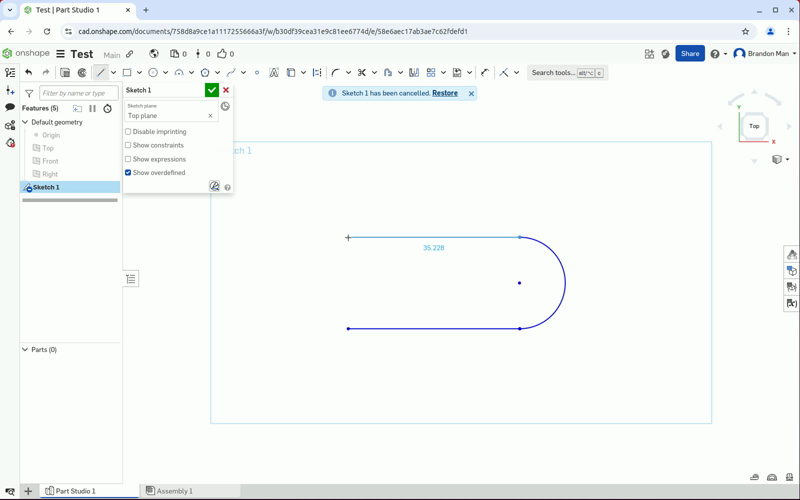
click(348, 237)
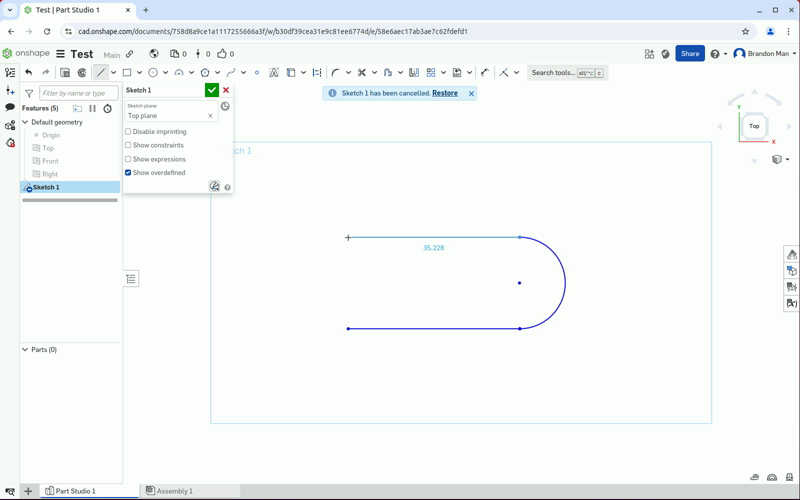
key_up(shift)
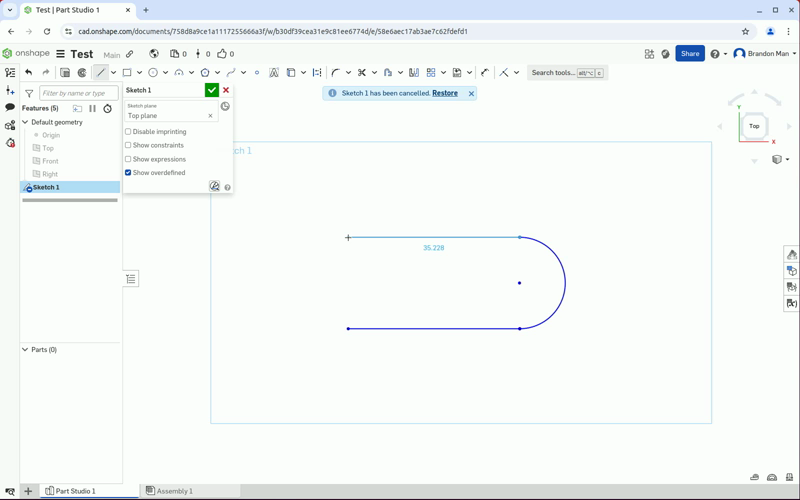
key_down(shift)
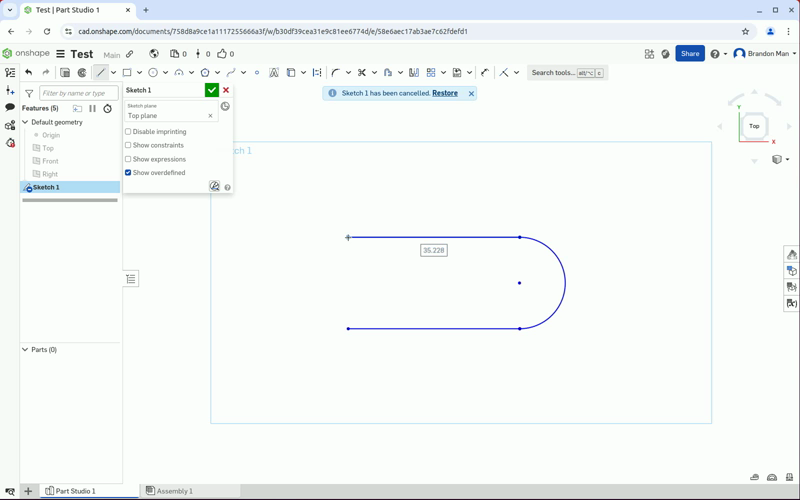
mouse_move(348, 328)
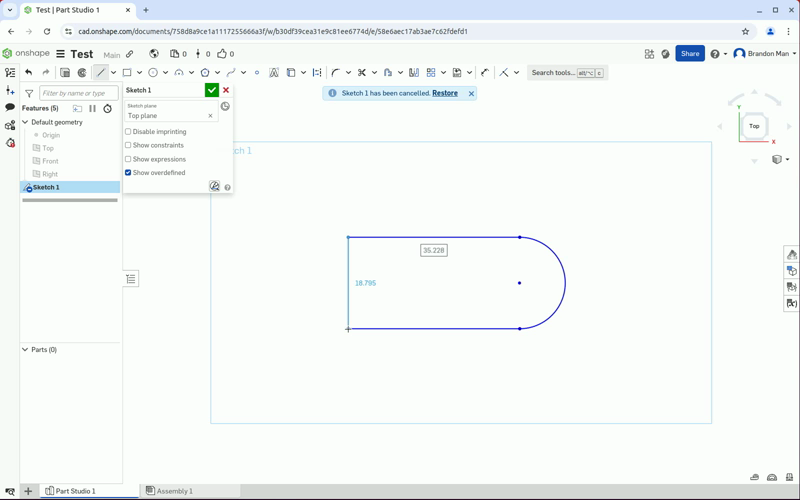
key_up(shift)
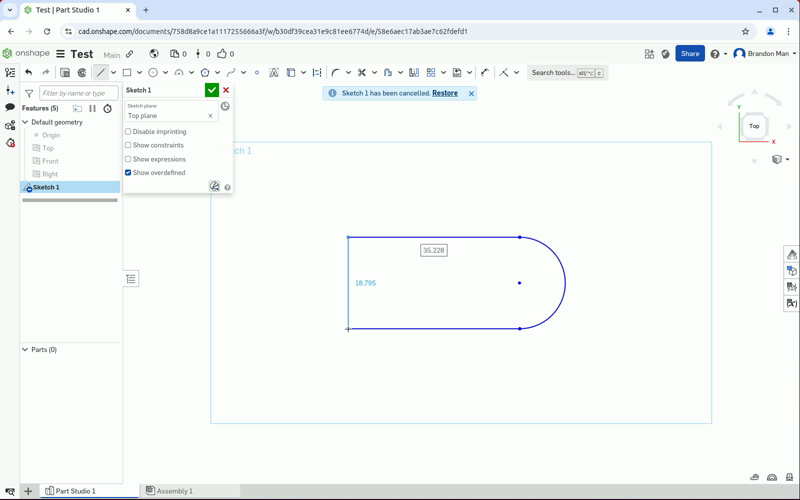
click(348, 328)
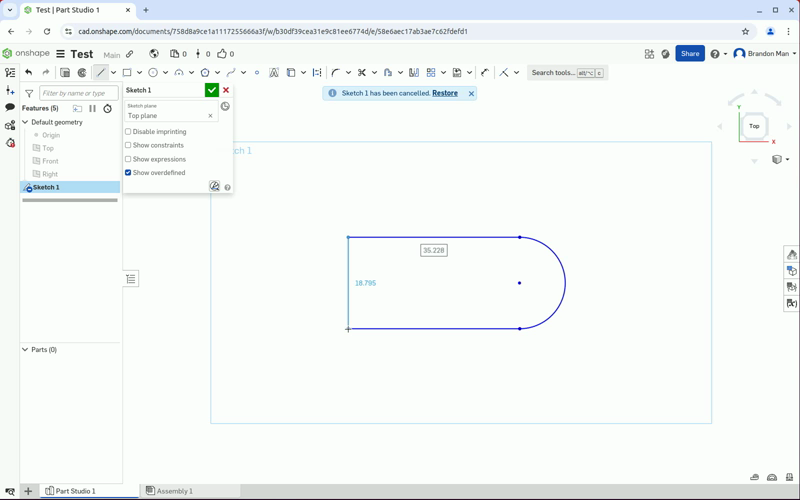
key(esc)
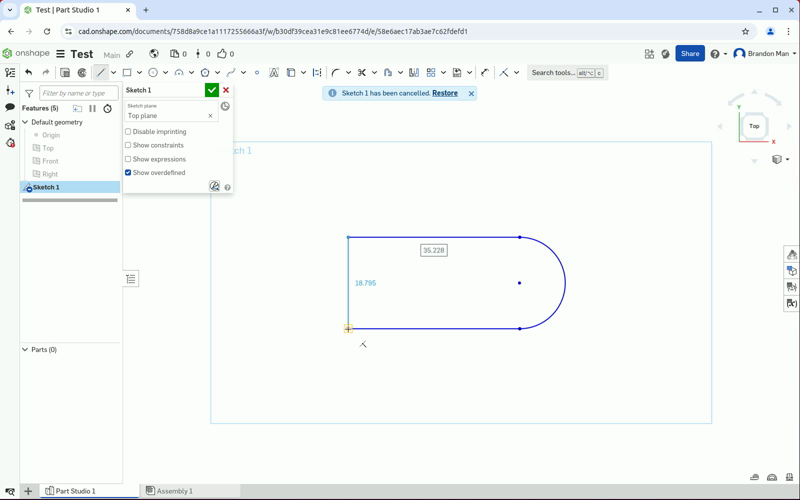
key(l)
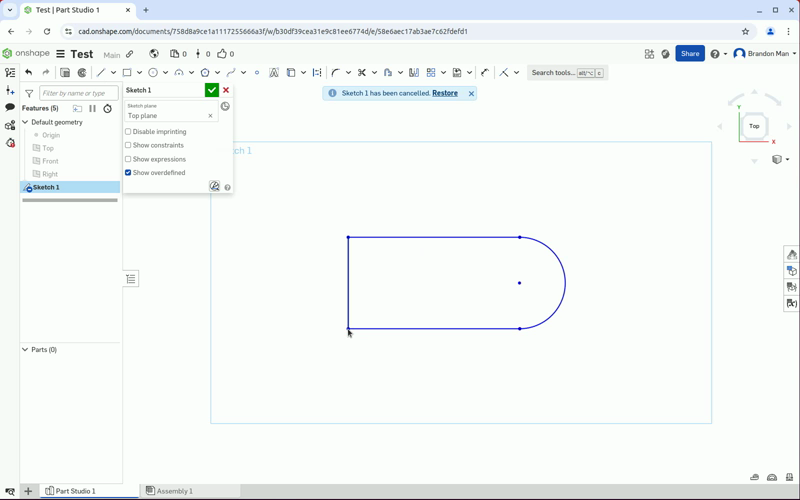
key_down(shift)
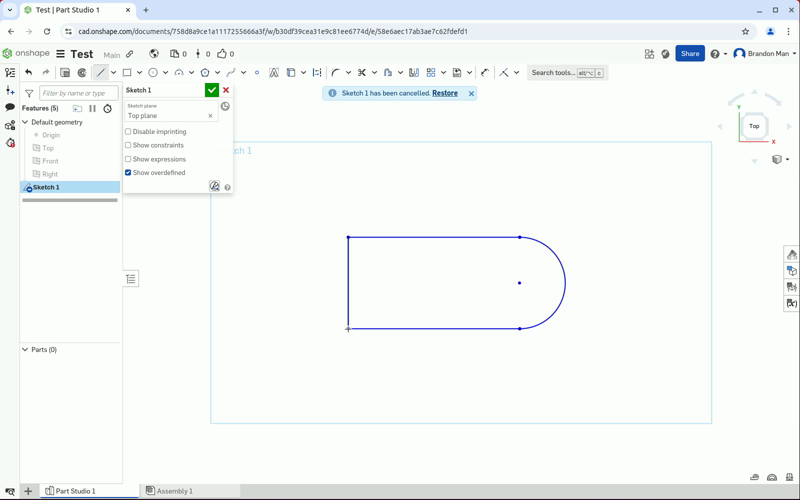
mouse_move(371, 305)
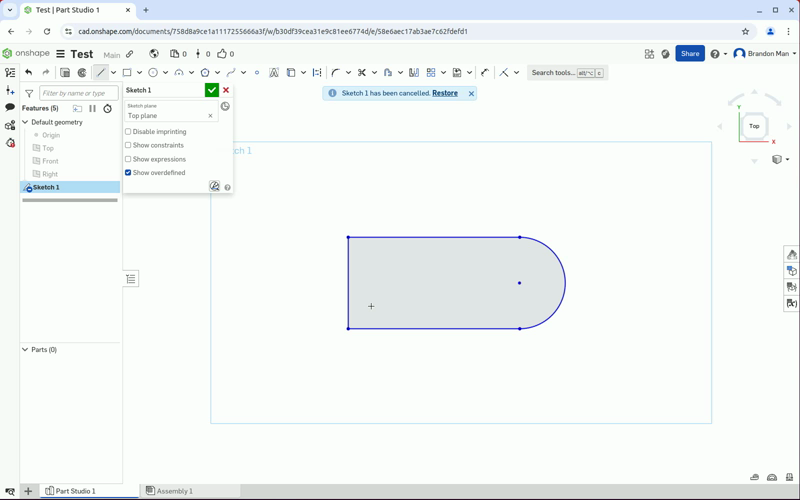
click(371, 305)
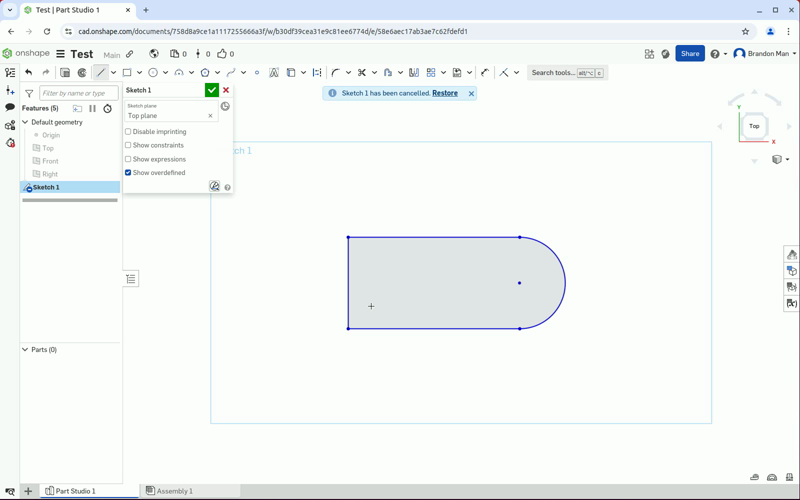
key_up(shift)
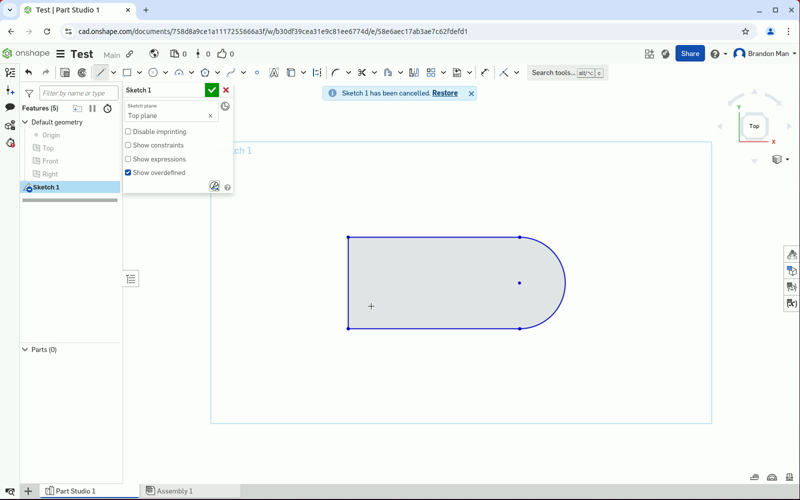
key_down(shift)
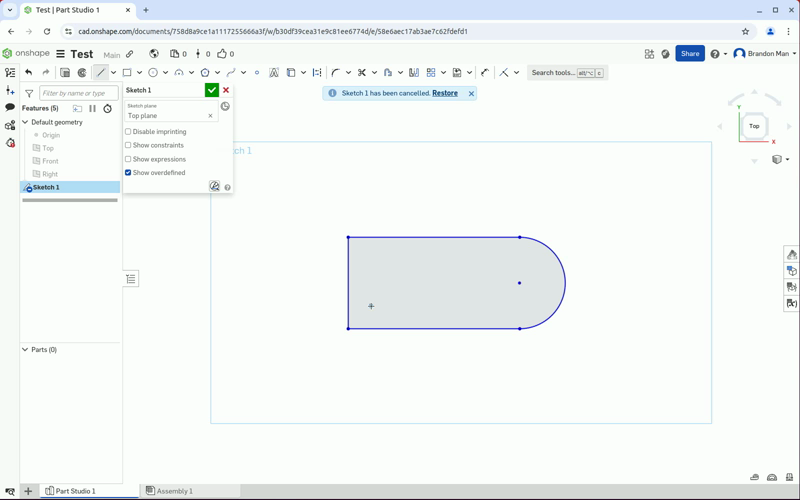
mouse_move(473, 305)
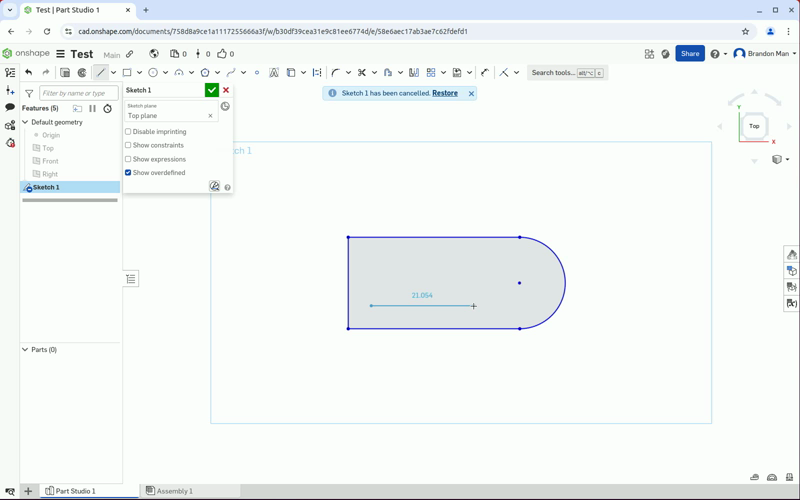
click(473, 305)
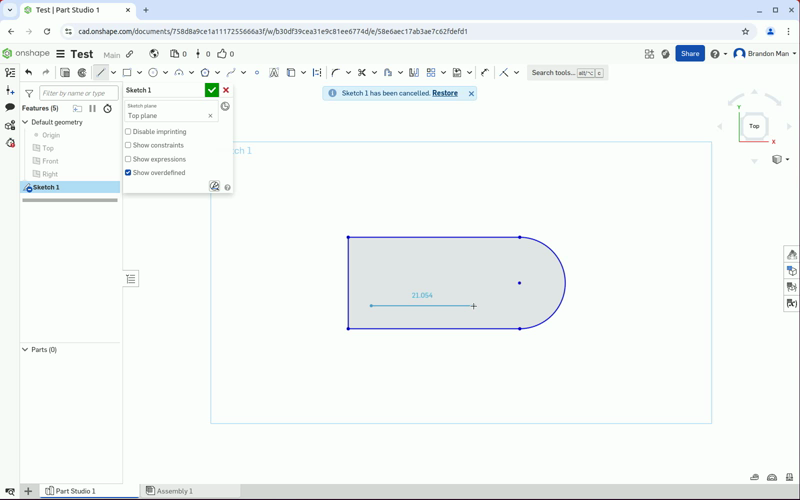
key_up(shift)
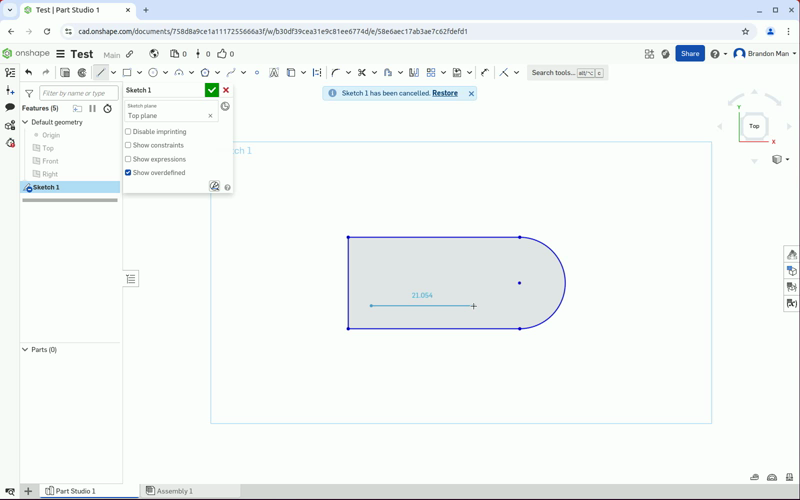
key_down(shift)
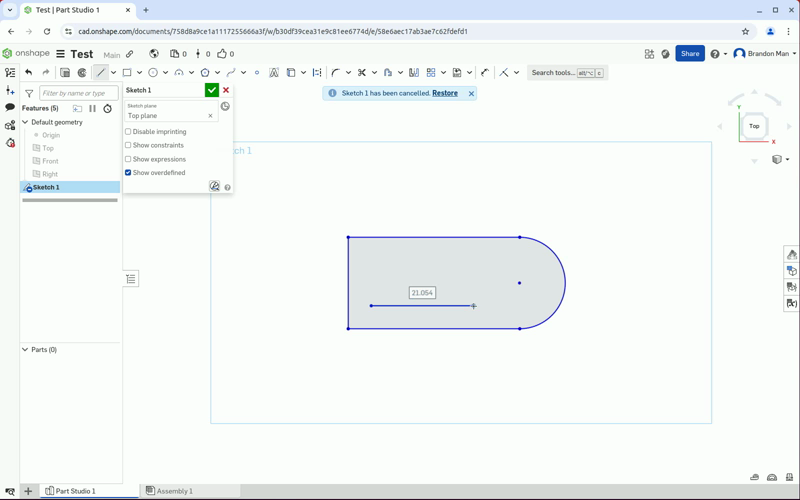
mouse_move(503, 305)
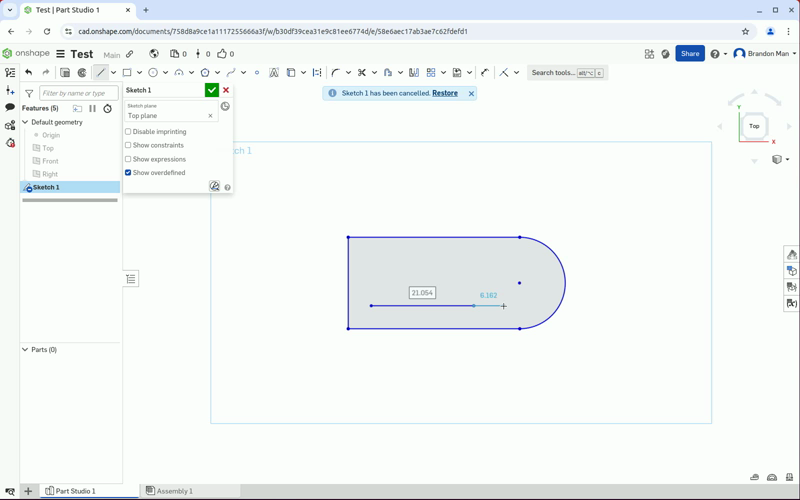
mouse_move(473, 260)
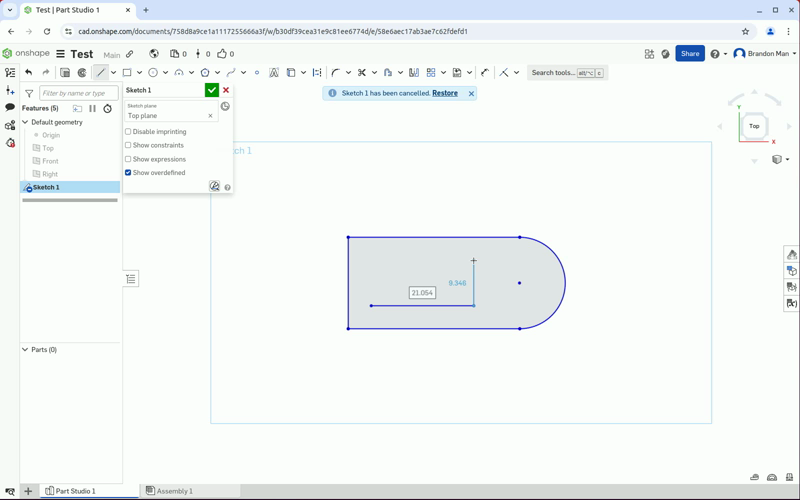
click(473, 260)
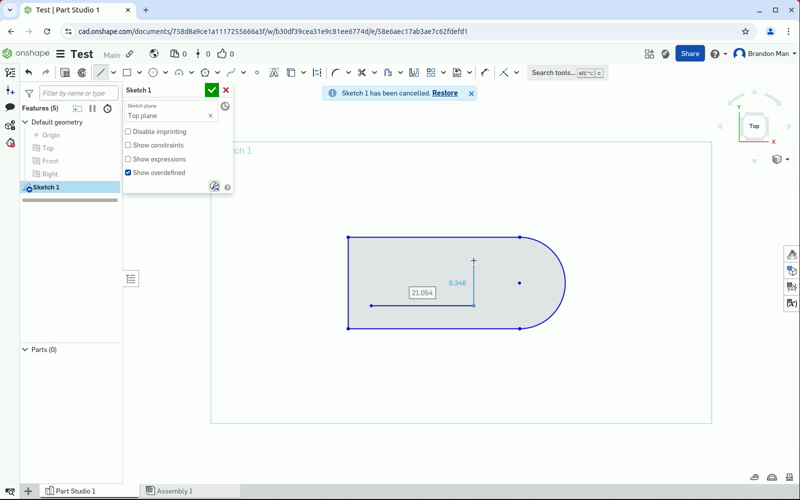
key_up(shift)
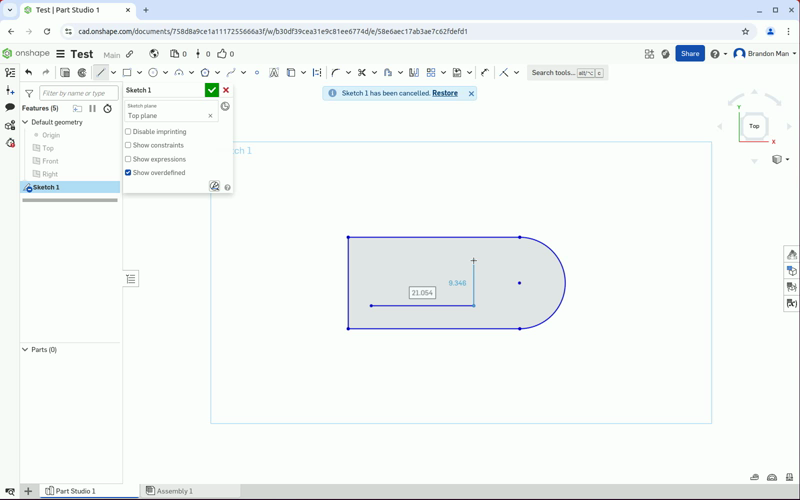
key_down(shift)
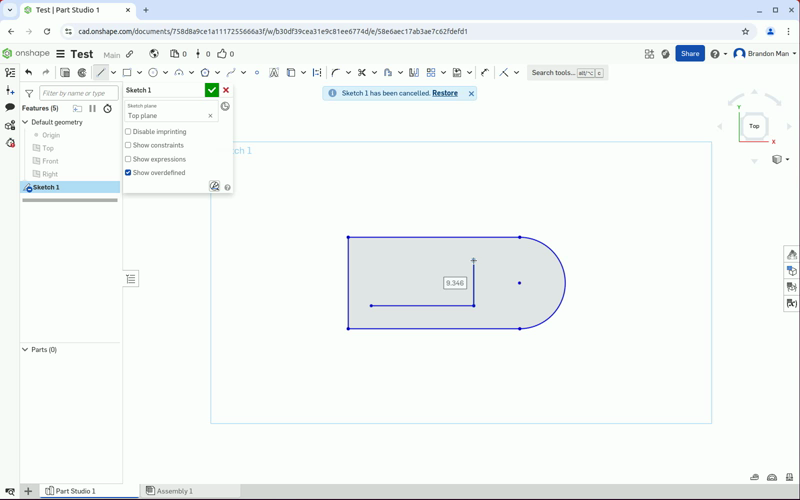
mouse_move(371, 260)
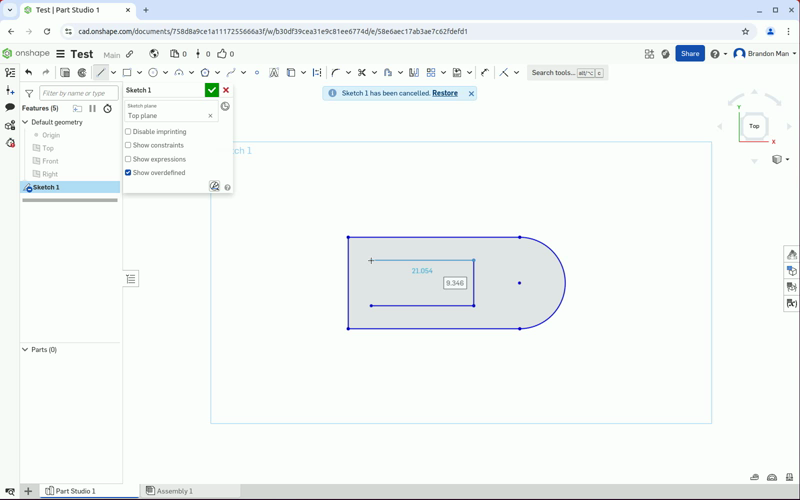
click(371, 260)
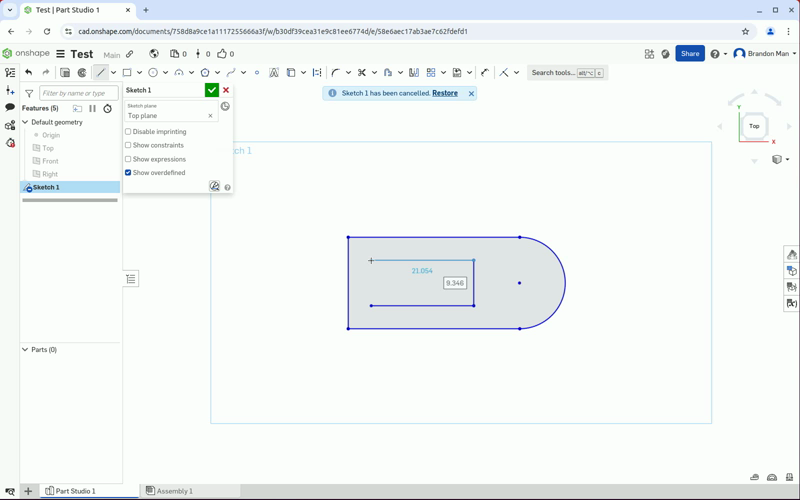
key_up(shift)
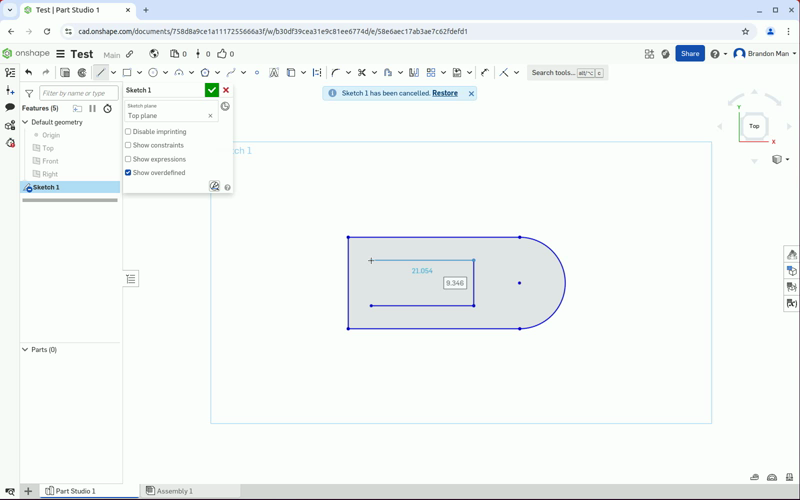
mouse_move(401, 260)
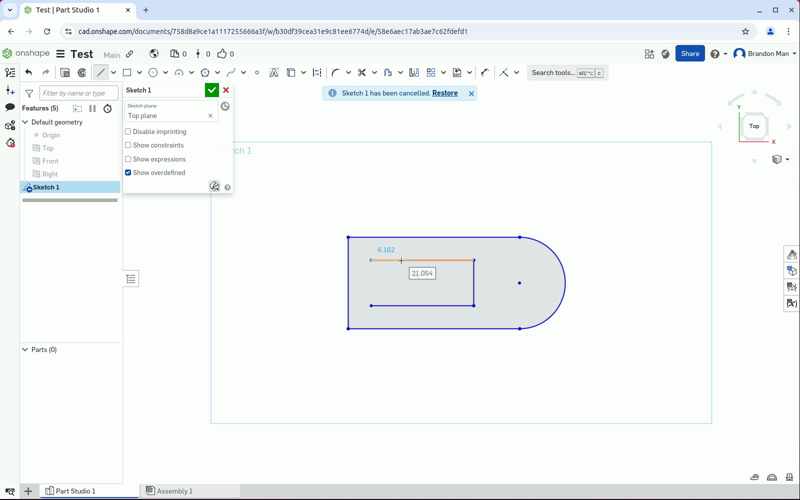
key_down(shift)
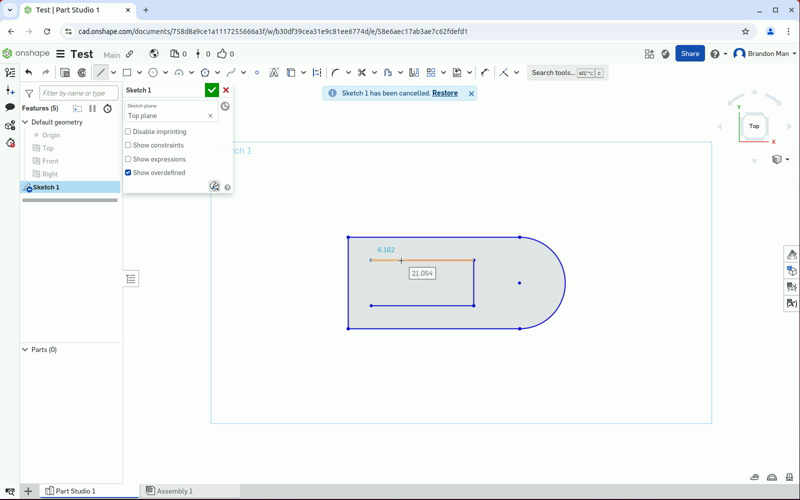
mouse_move(371, 305)
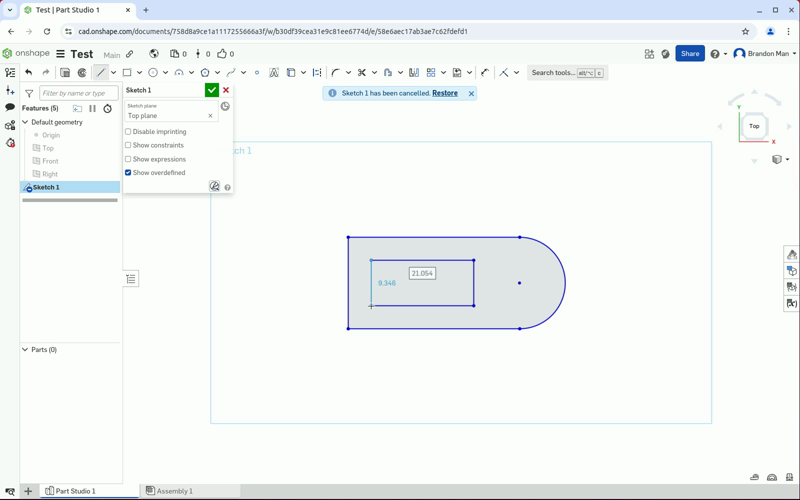
key_up(shift)
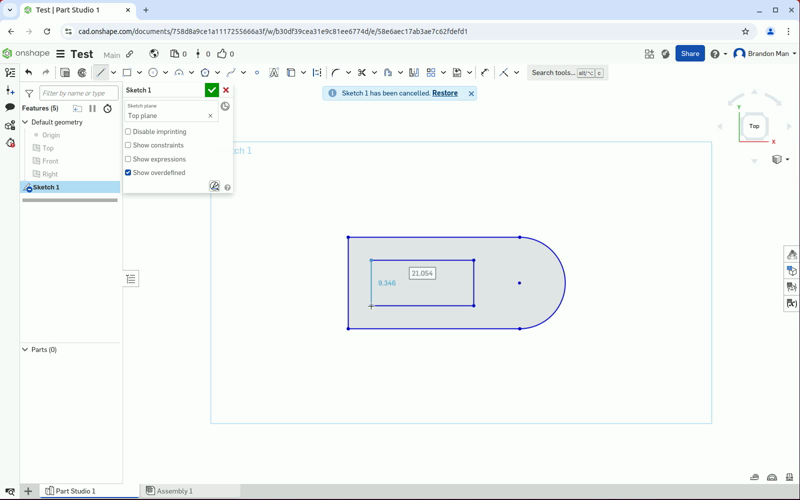
click(371, 305)
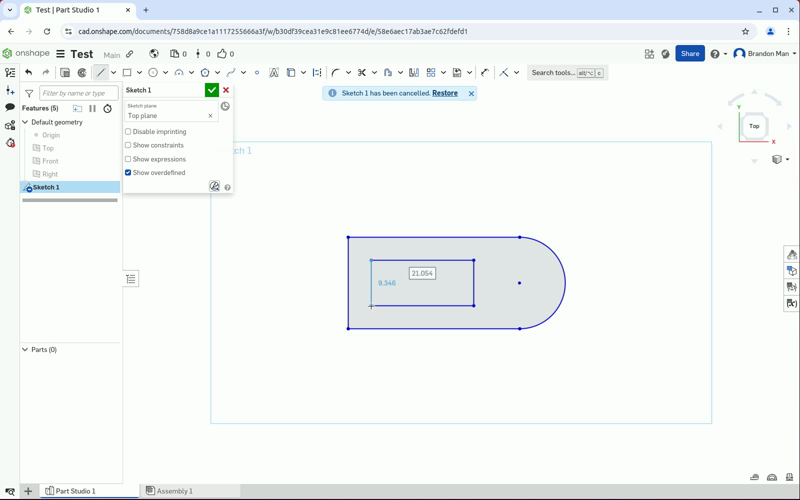
key(esc)
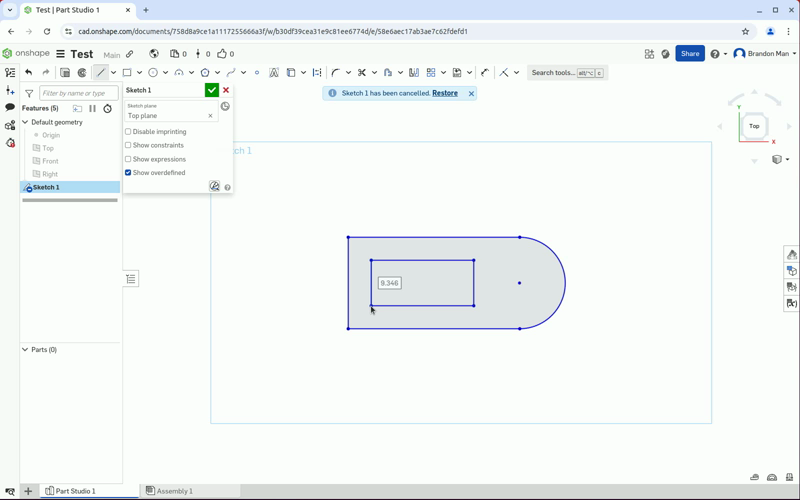
key(c)
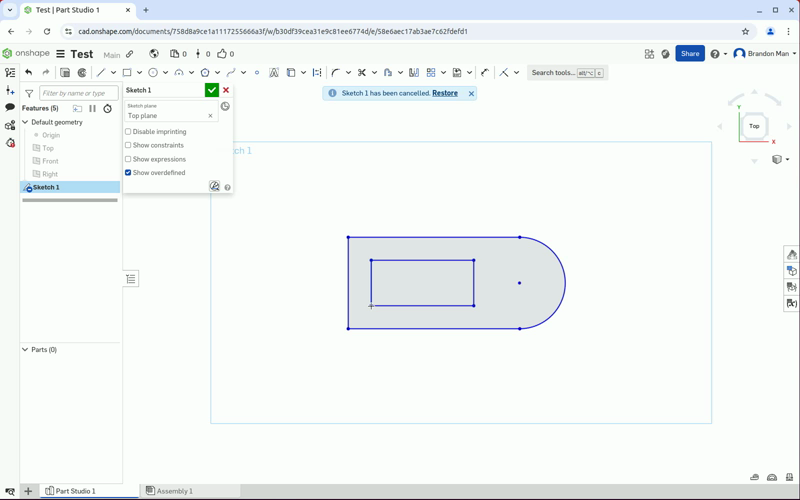
key_down(shift)
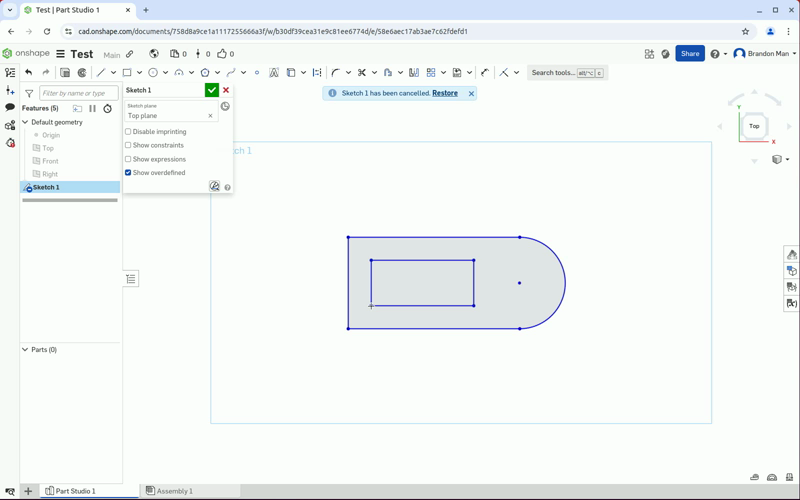
mouse_move(519, 282)
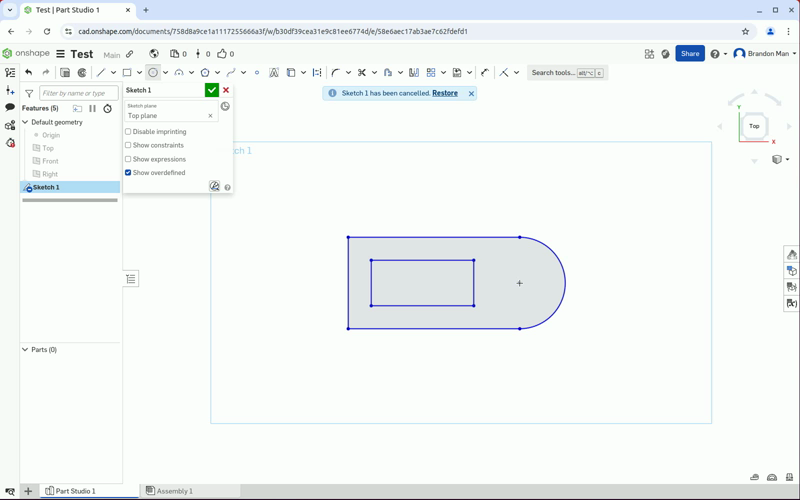
click(519, 282)
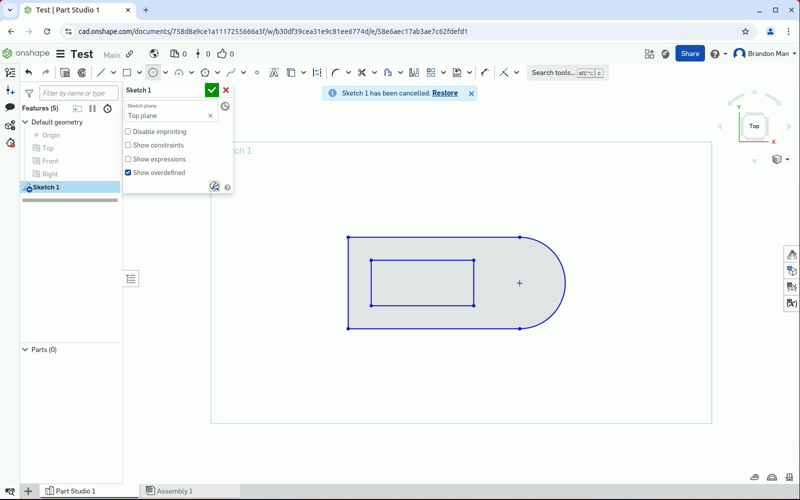
key_up(shift)
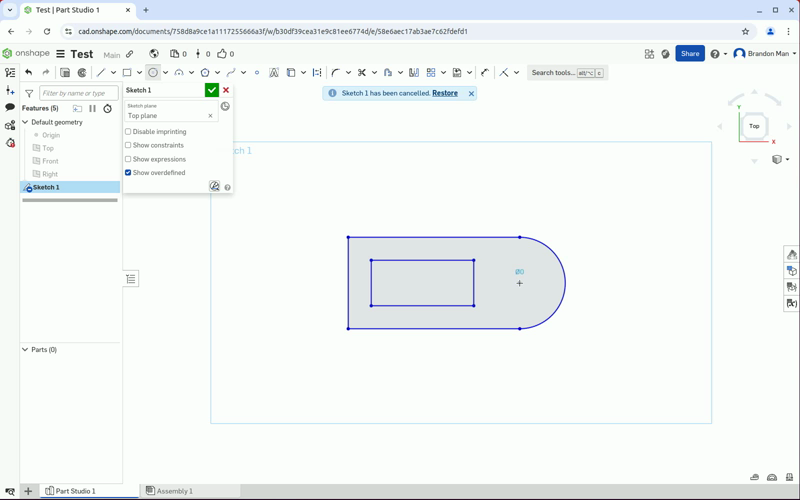
mouse_move(549, 282)
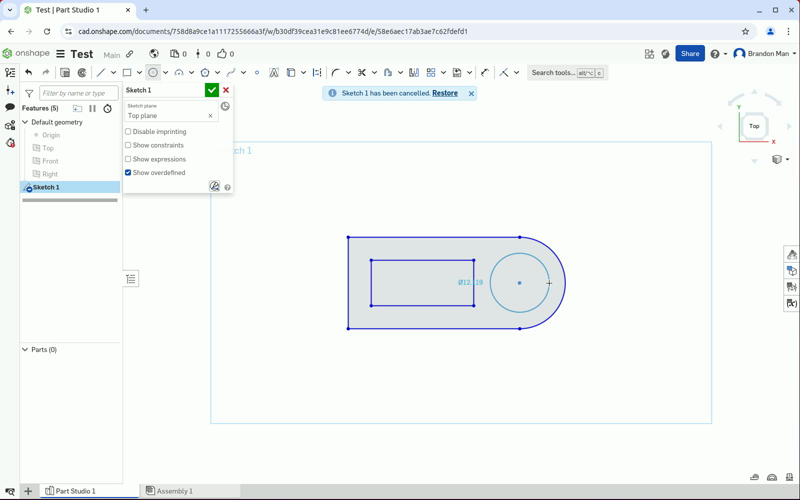
click(549, 282)
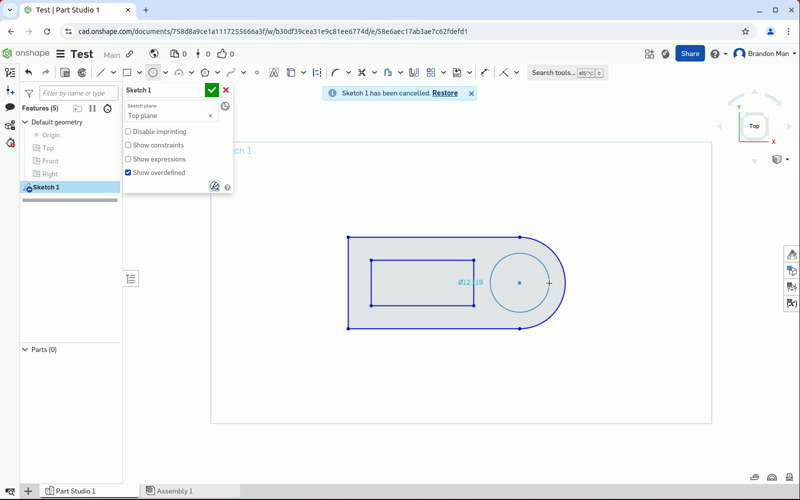
key(esc)
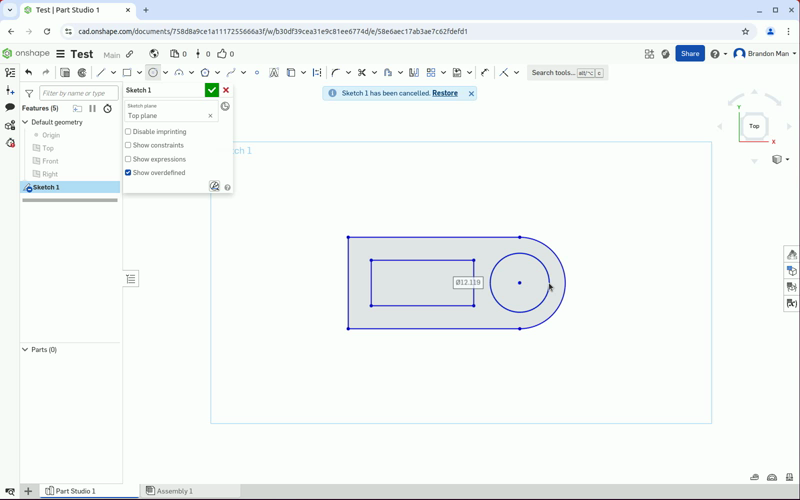
mouse_move(363, 289)
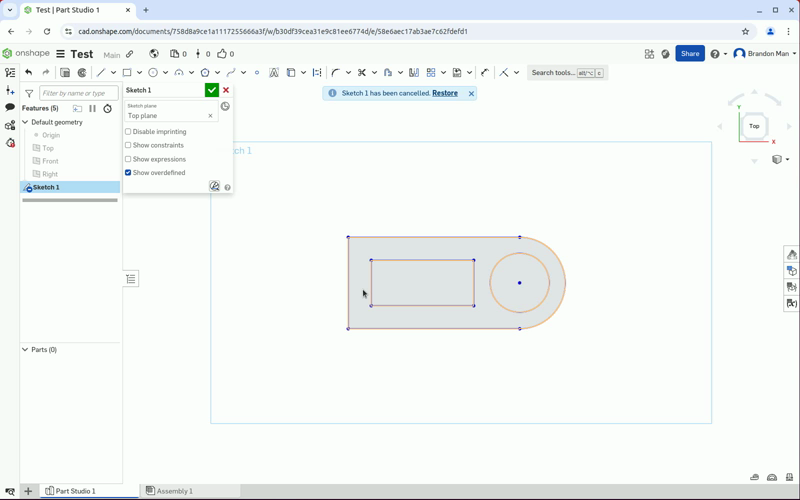
click(363, 289)
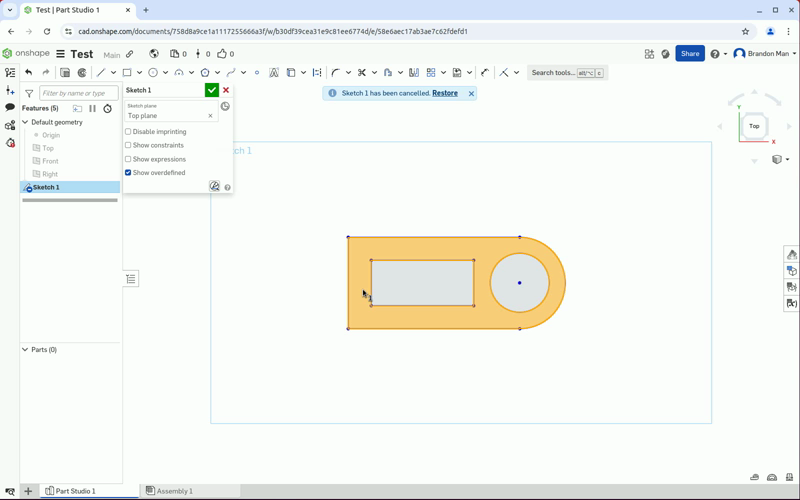
mouse_move(73, 352)
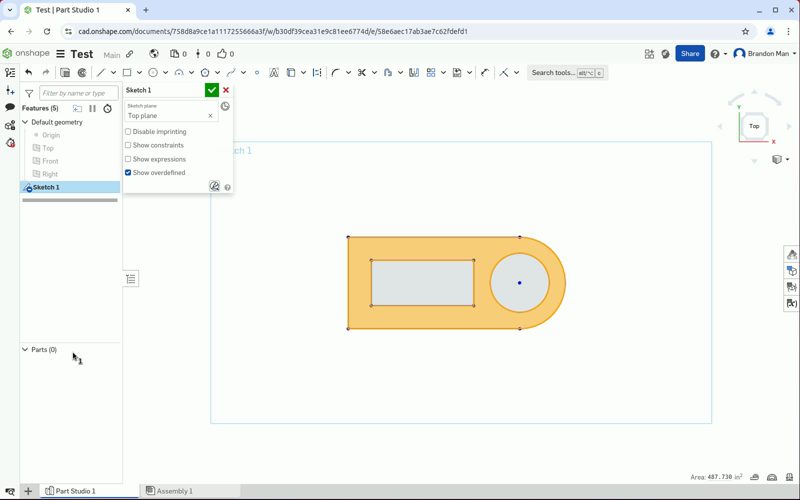
key(shift+y)
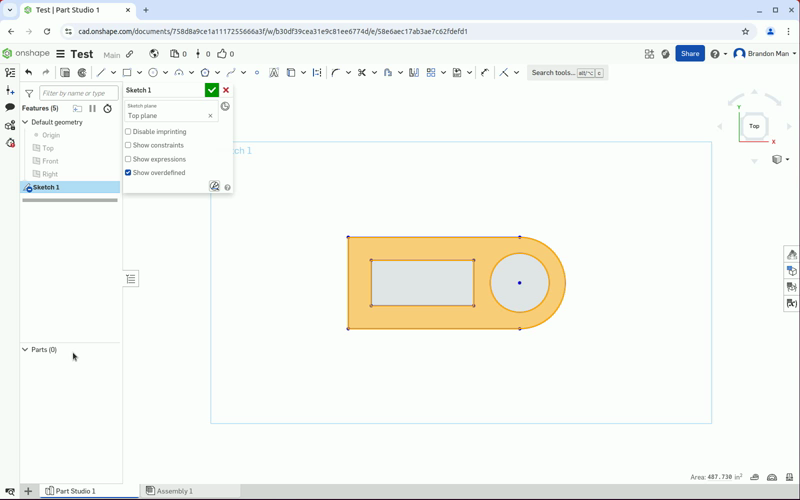
key(shift+e)
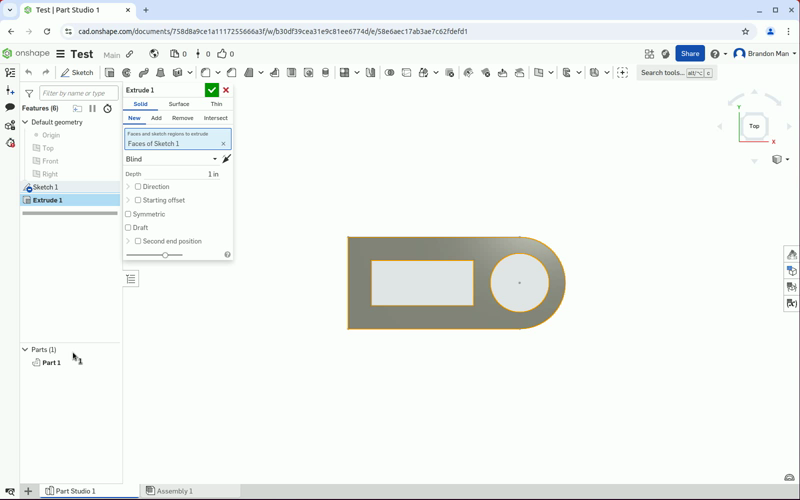
mouse_move(143, 106)
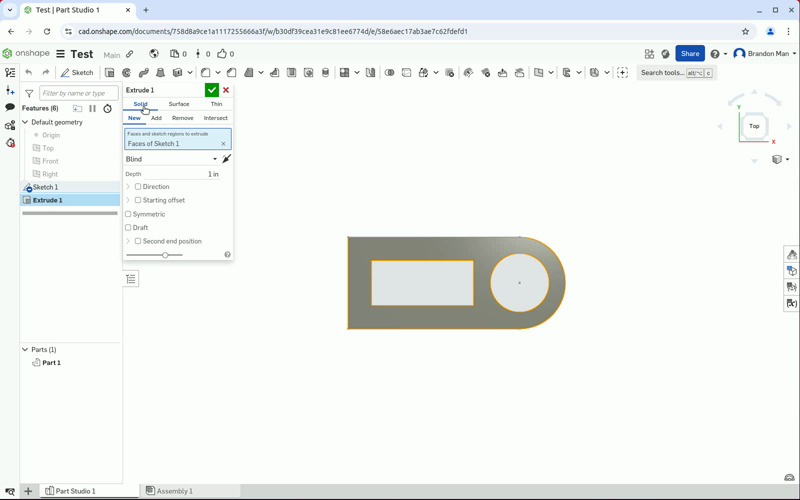
click(143, 106)
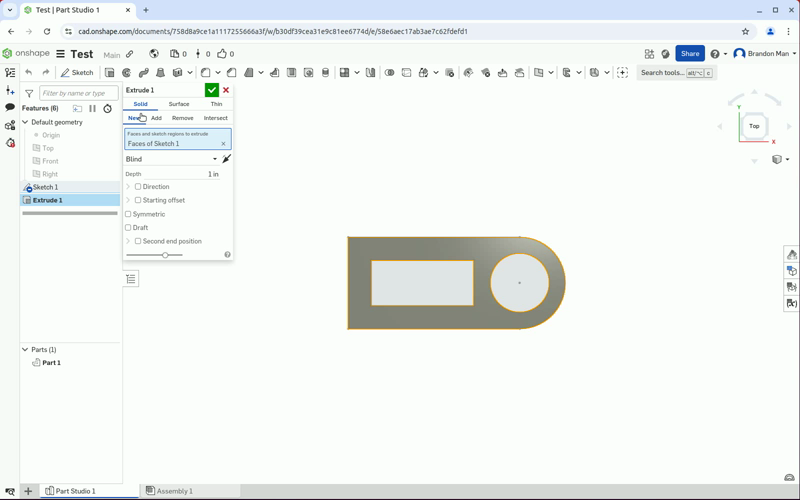
mouse_move(137, 120)
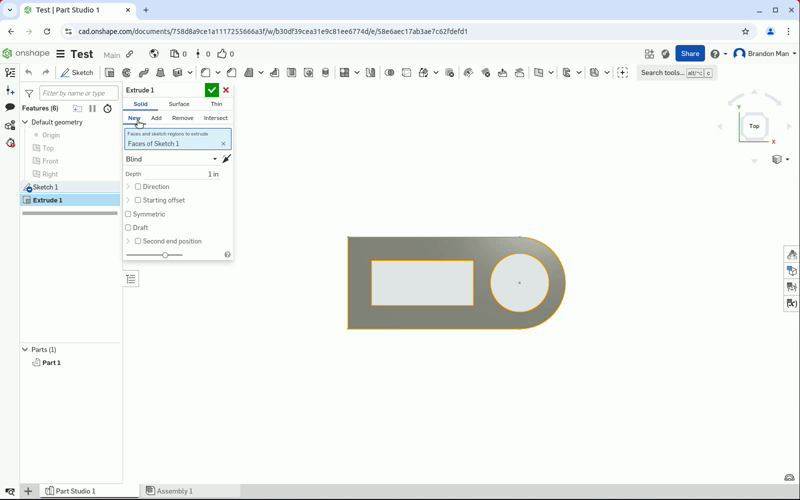
click(137, 120)
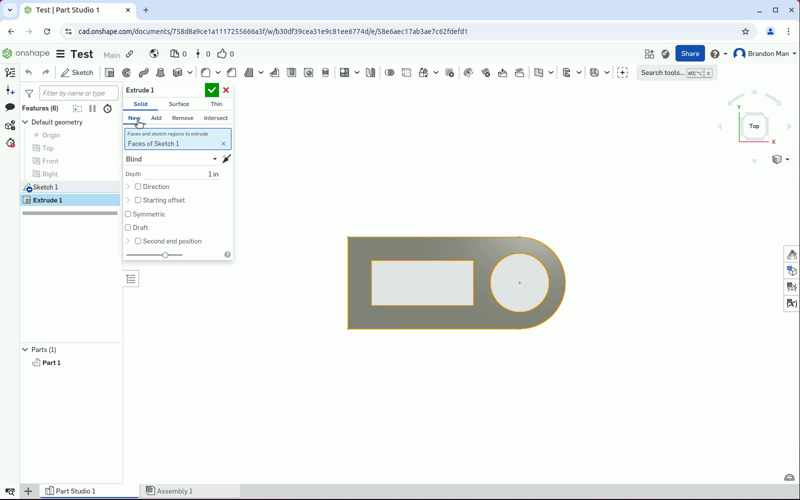
key(tab, 4)
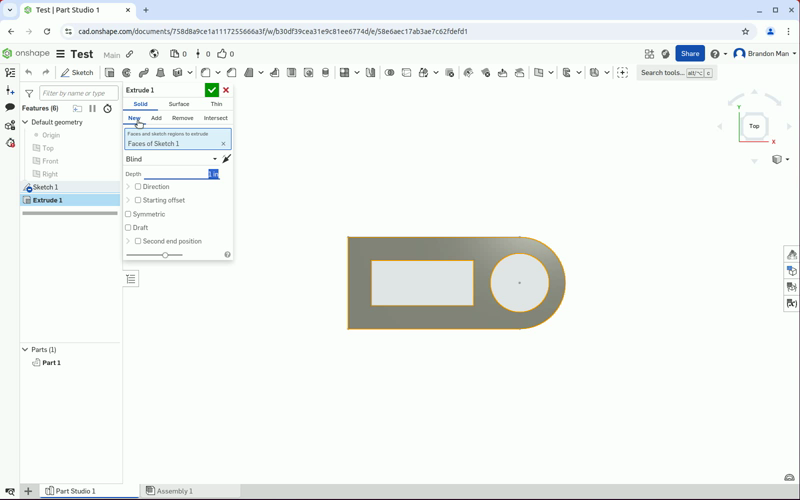
text(0.481)
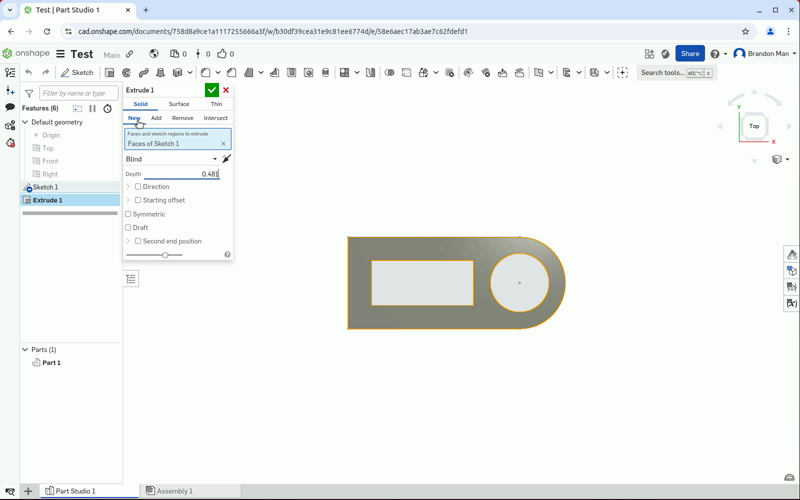
key(enter)
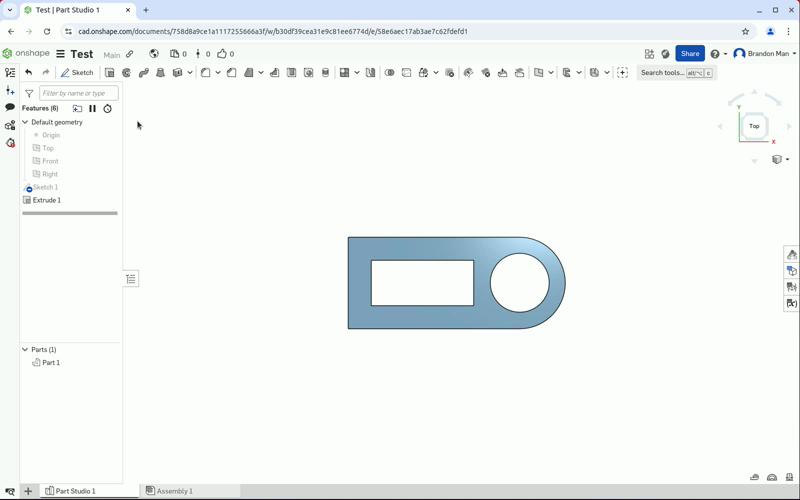
key(shift+h)
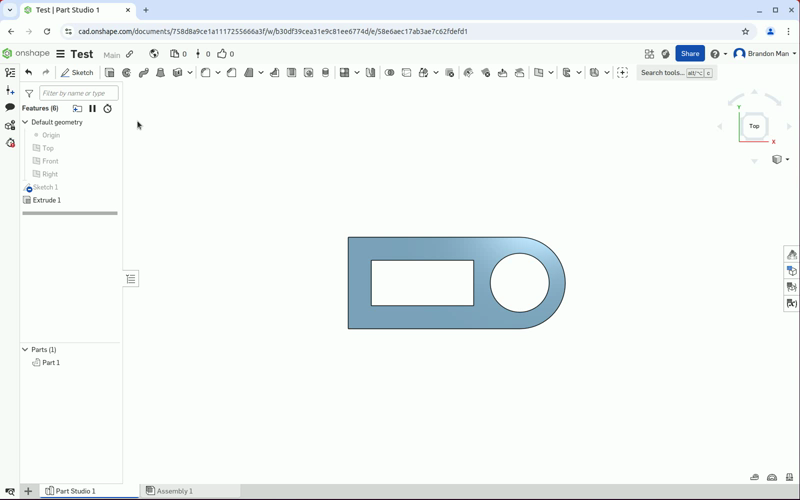
key(shift+h)
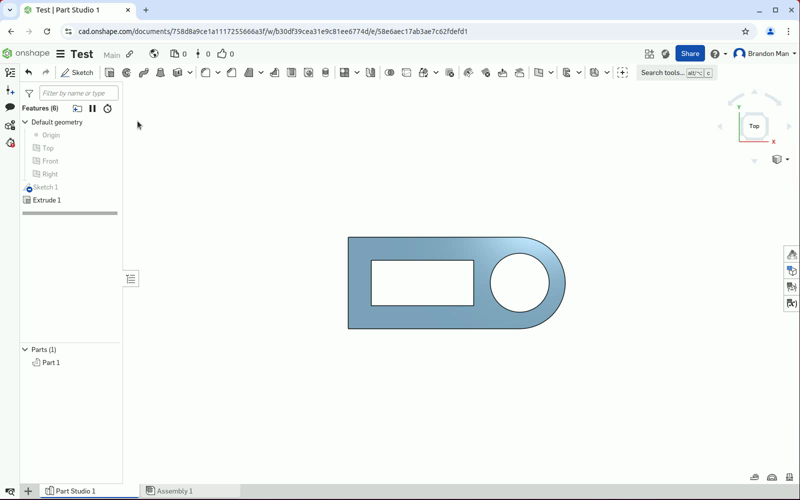
mouse_move(73, 189)
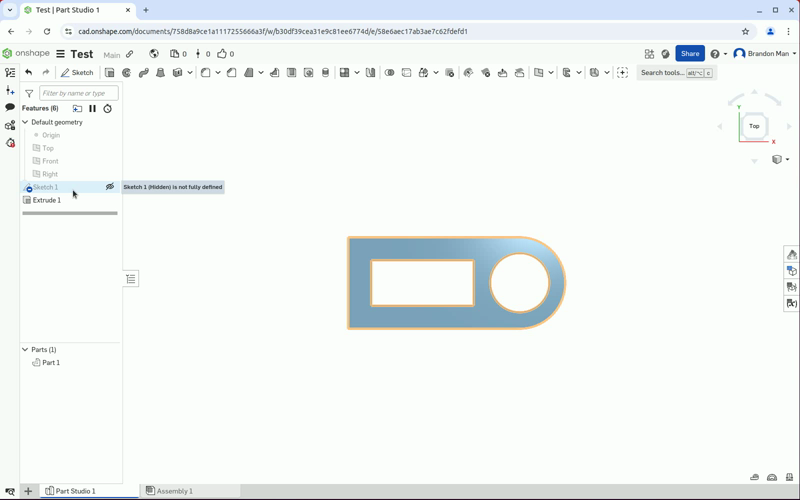
click(73, 189)
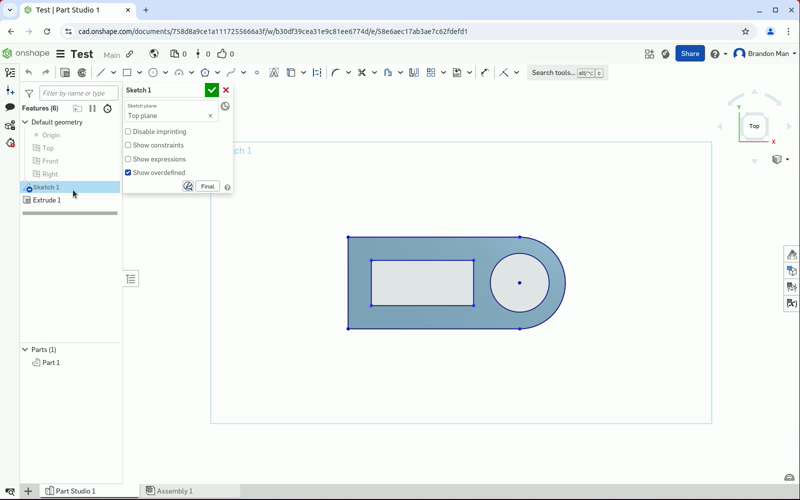
mouse_move(229, 92)
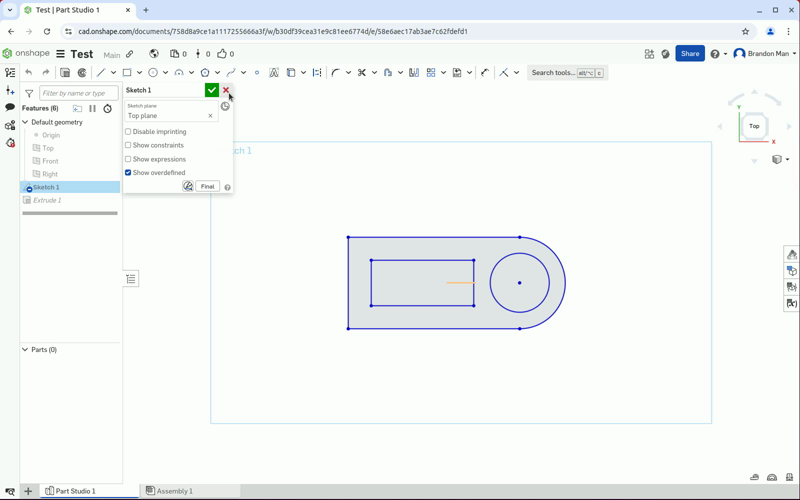
click(229, 92)
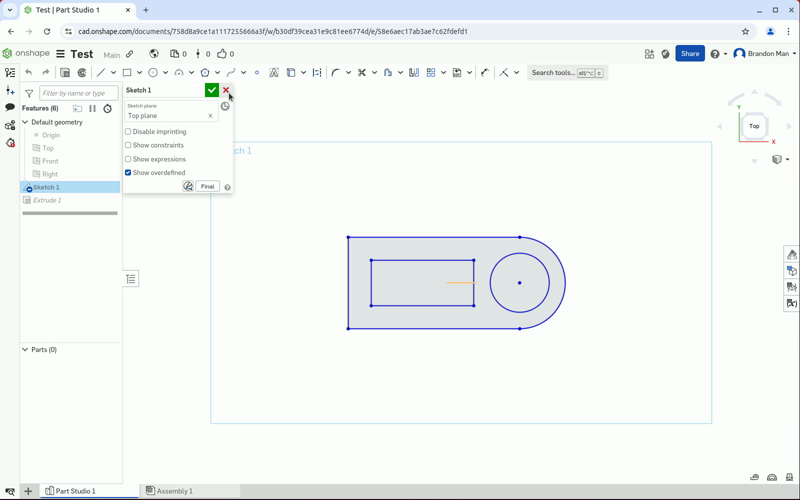
key(shift+s)
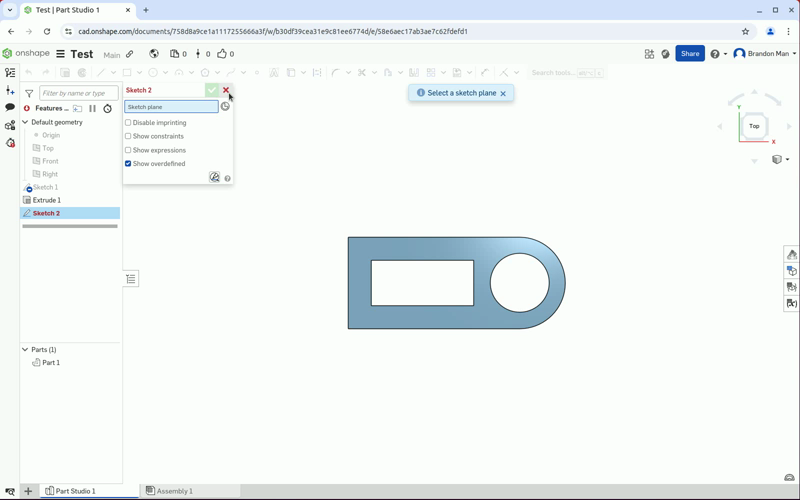
mouse_move(73, 150)
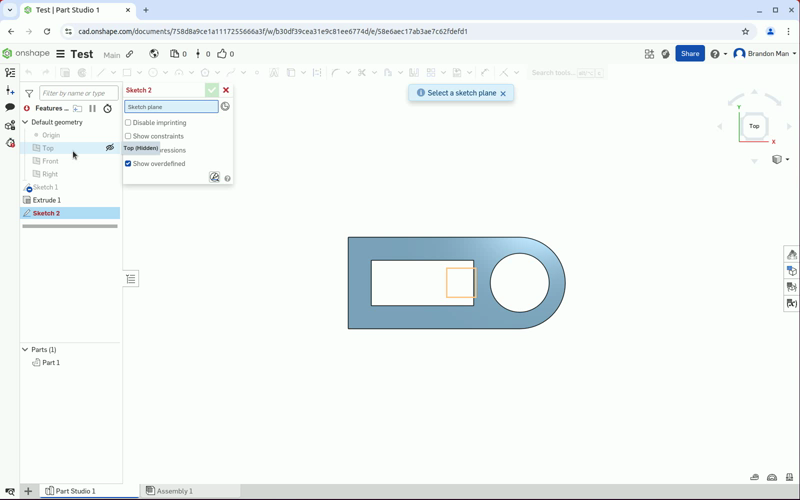
click(73, 150)
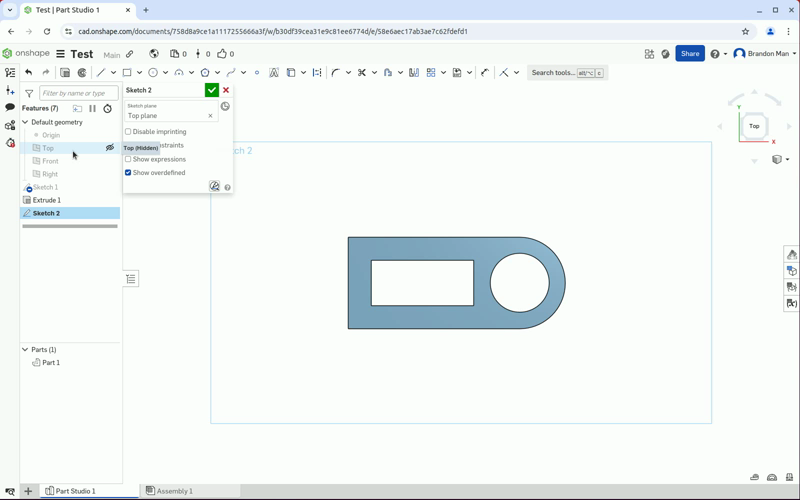
mouse_move(73, 352)
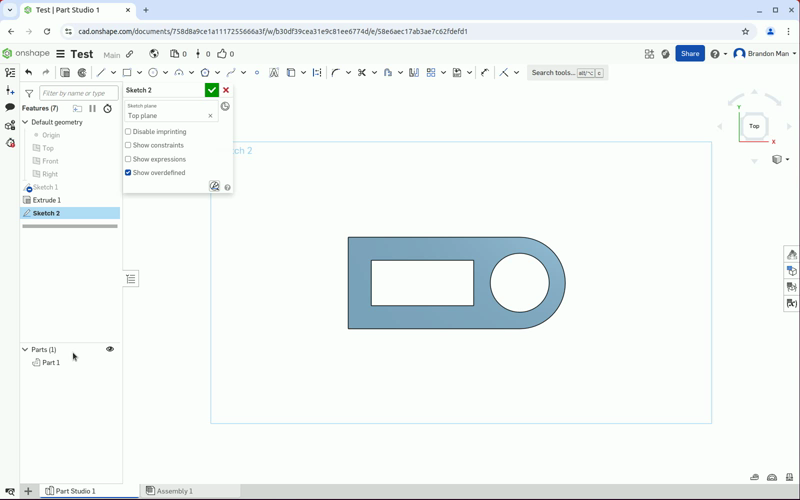
key(y)
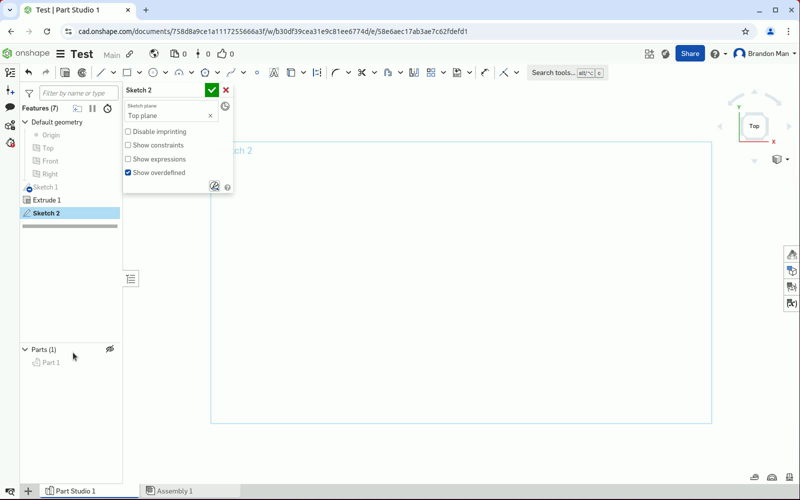
key(c)
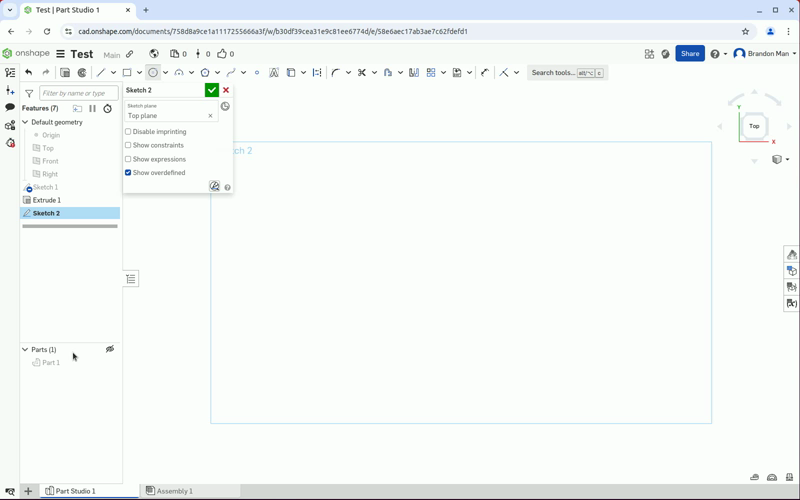
key_down(shift)
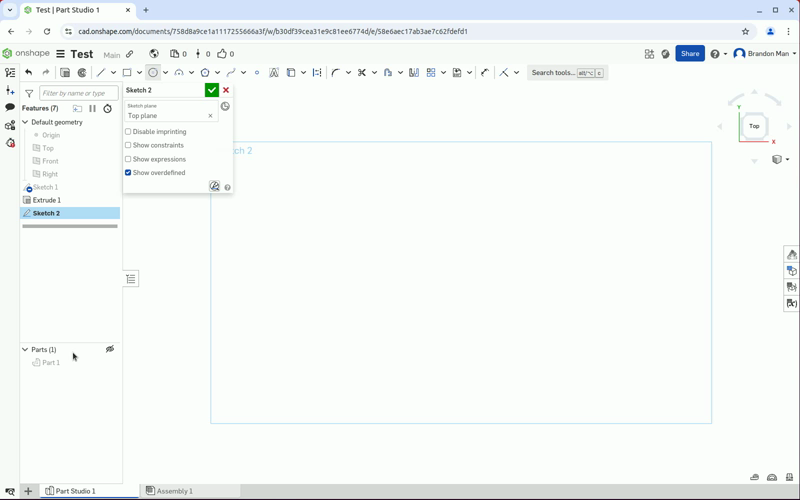
mouse_move(521, 282)
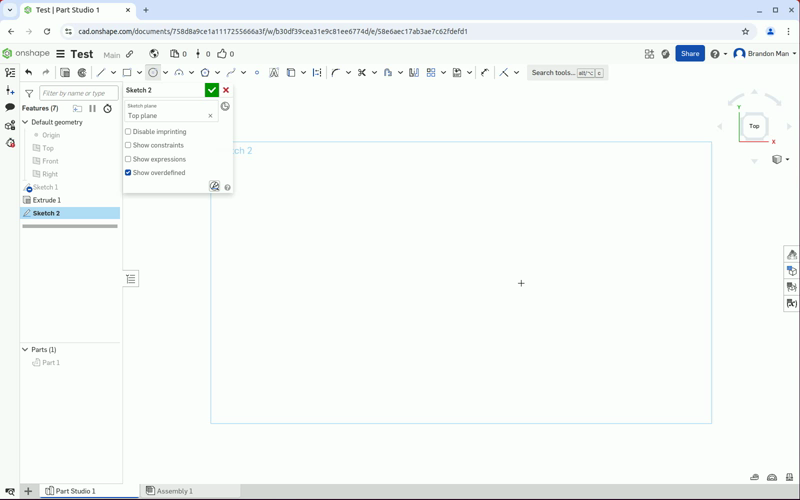
click(521, 282)
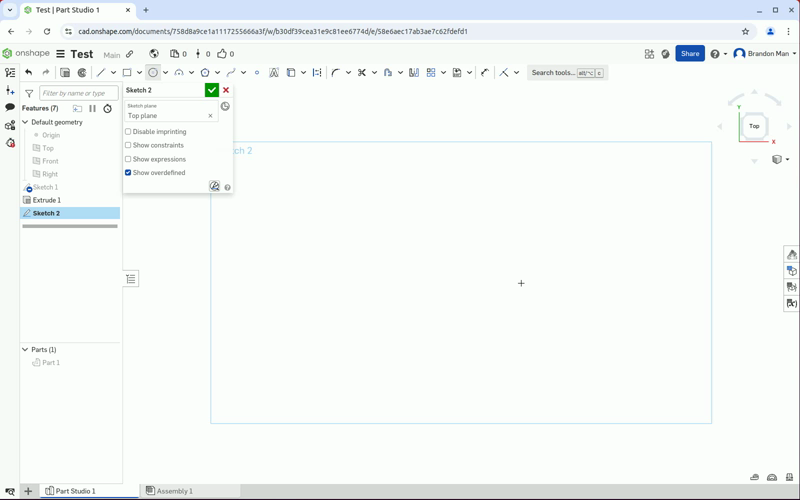
key_up(shift)
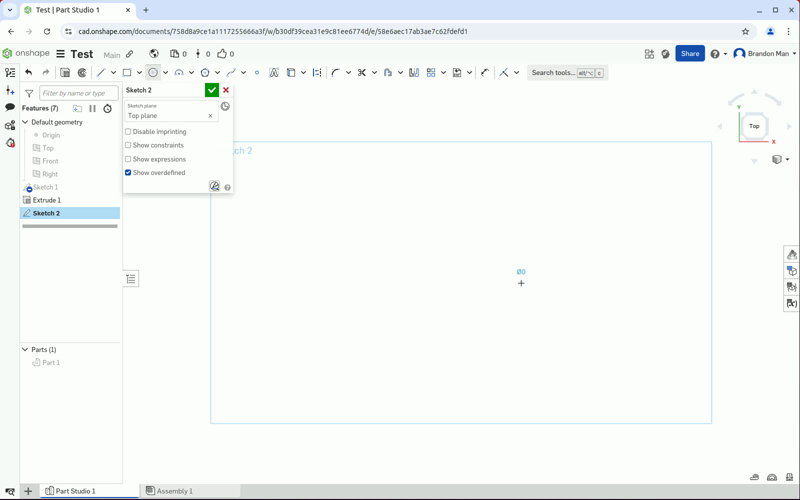
mouse_move(554, 282)
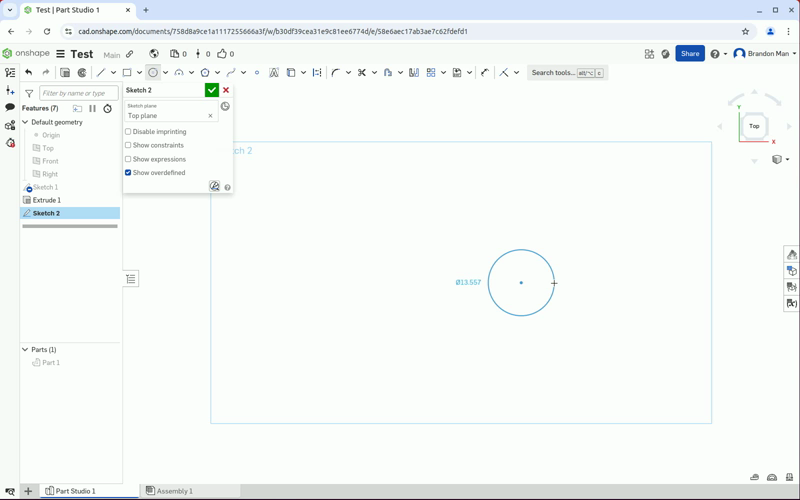
click(554, 282)
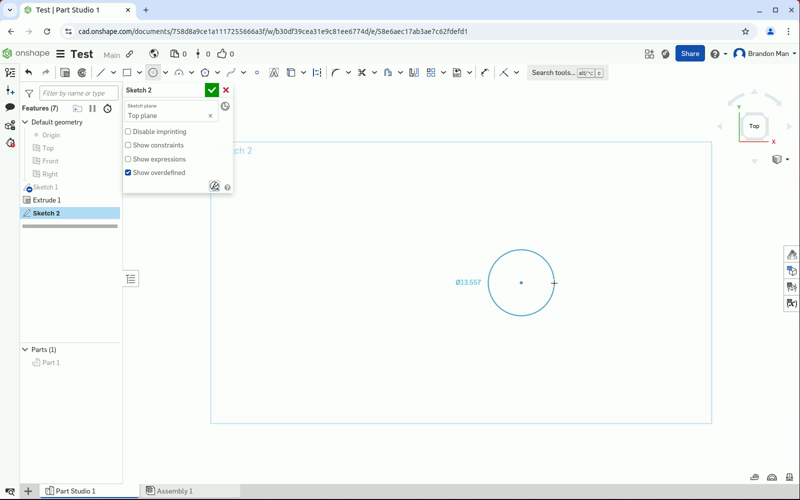
key(esc)
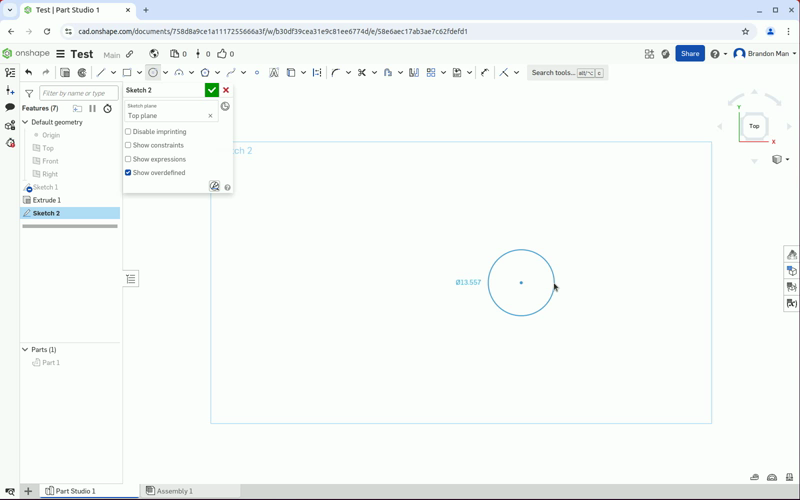
key(c)
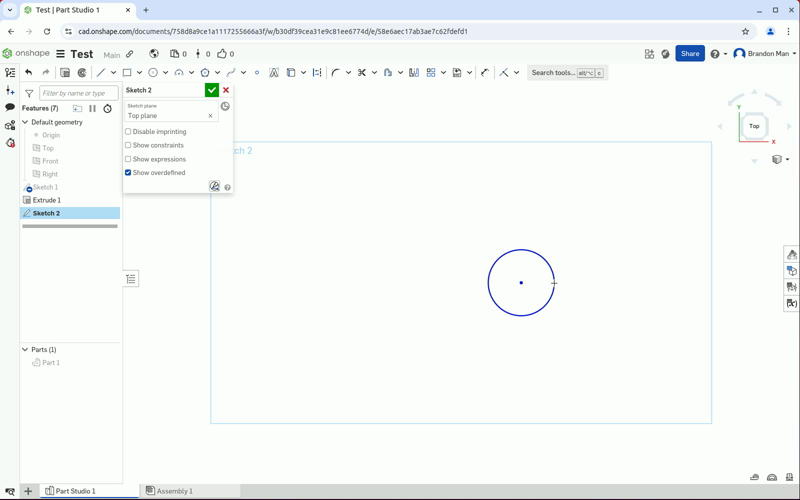
key_down(shift)
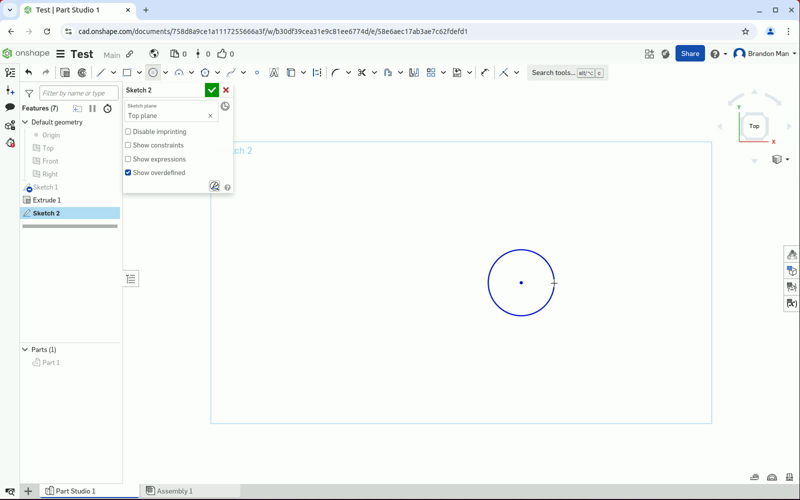
mouse_move(521, 282)
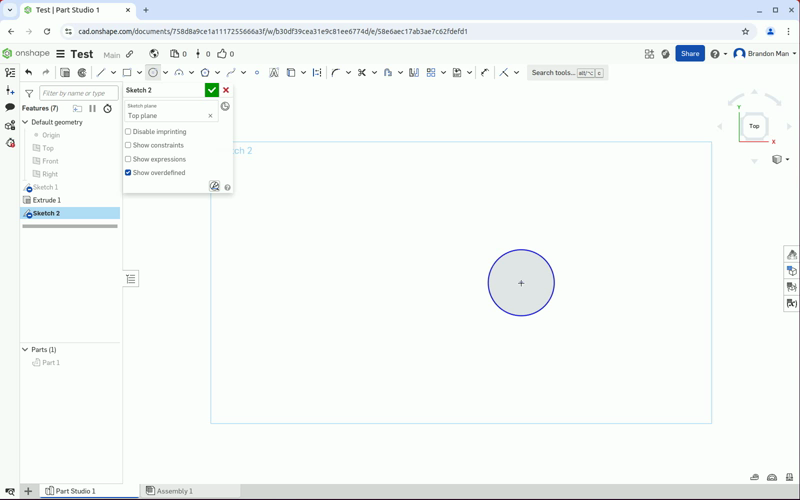
click(521, 282)
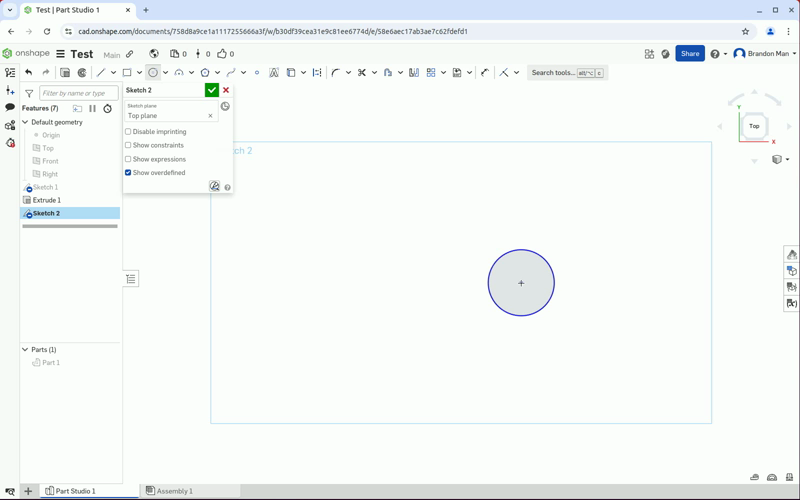
key_up(shift)
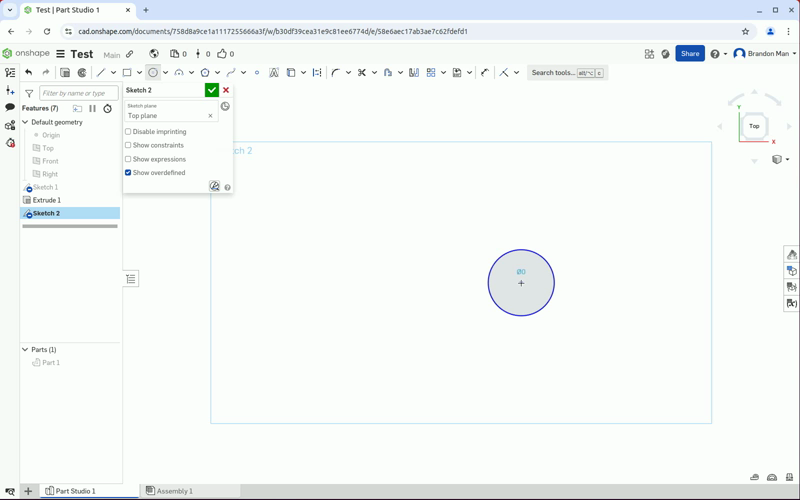
mouse_move(551, 282)
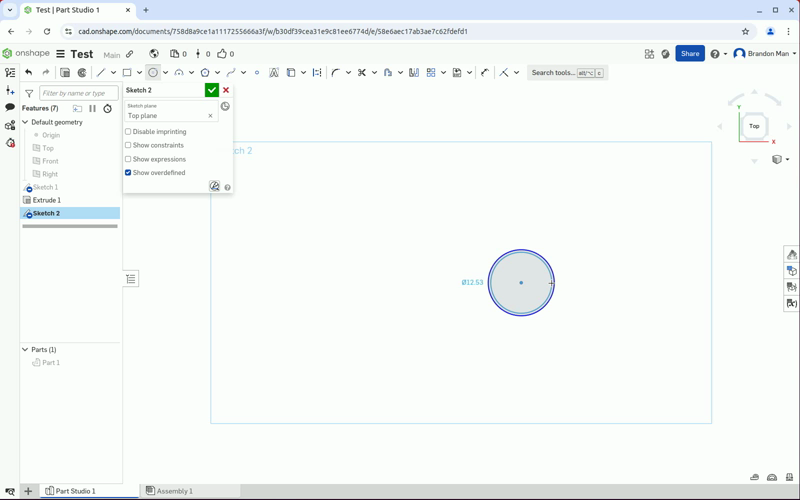
scroll(6)
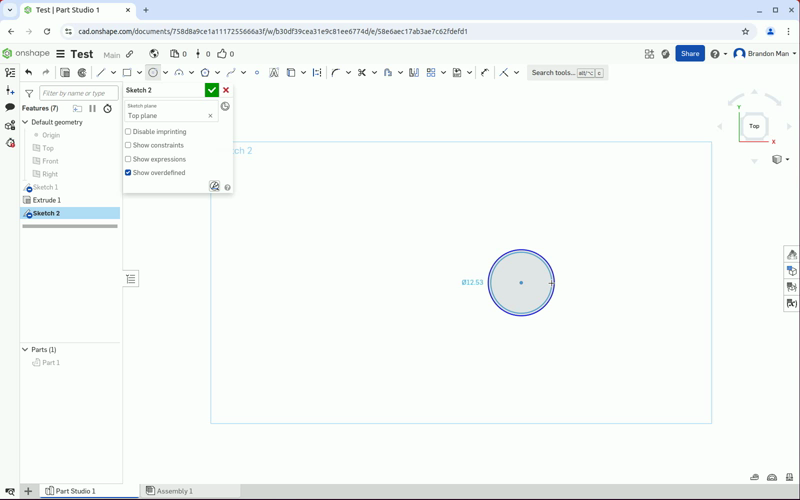
scroll(6)
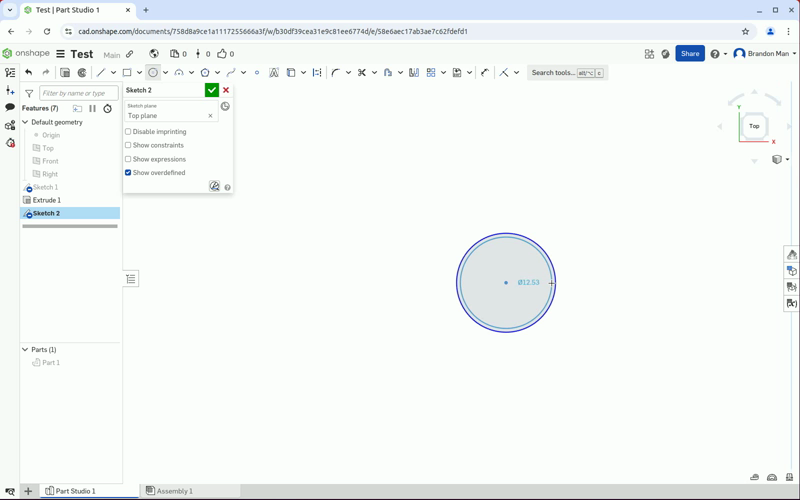
scroll(6)
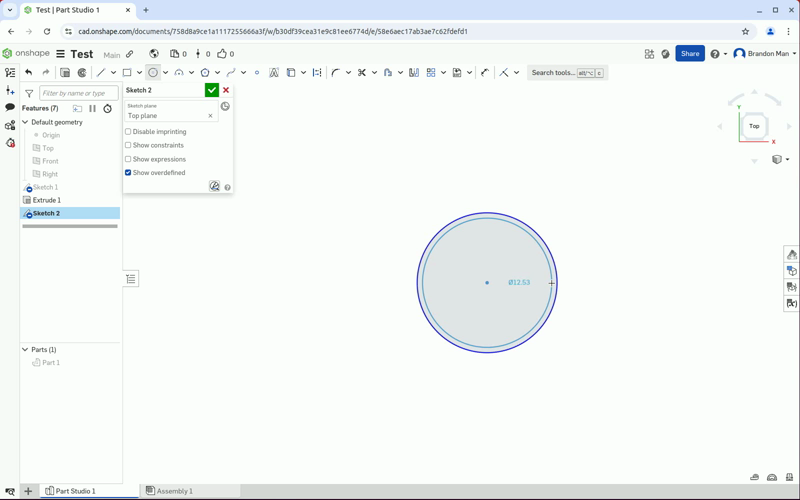
scroll(6)
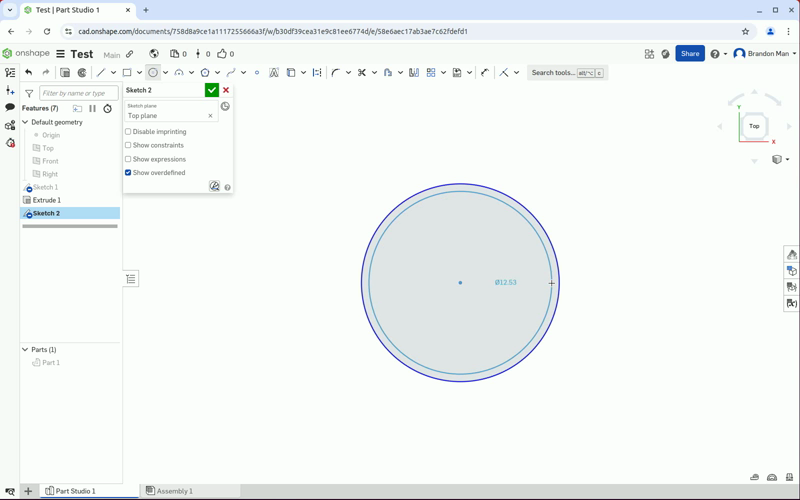
scroll(6)
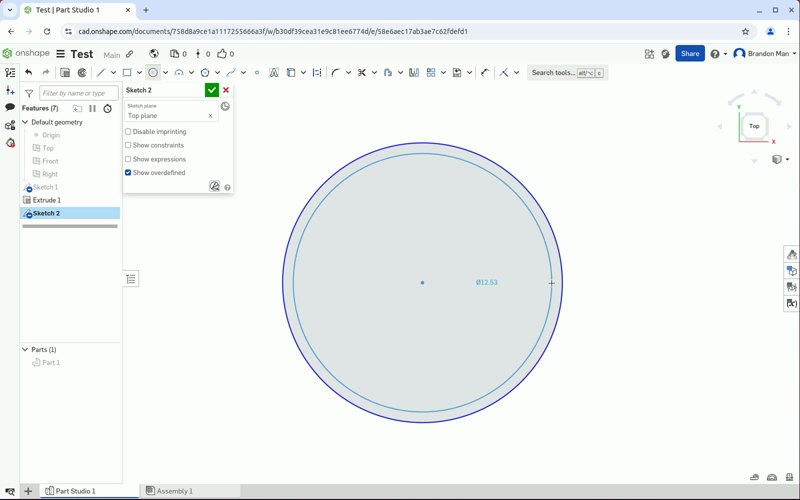
scroll(6)
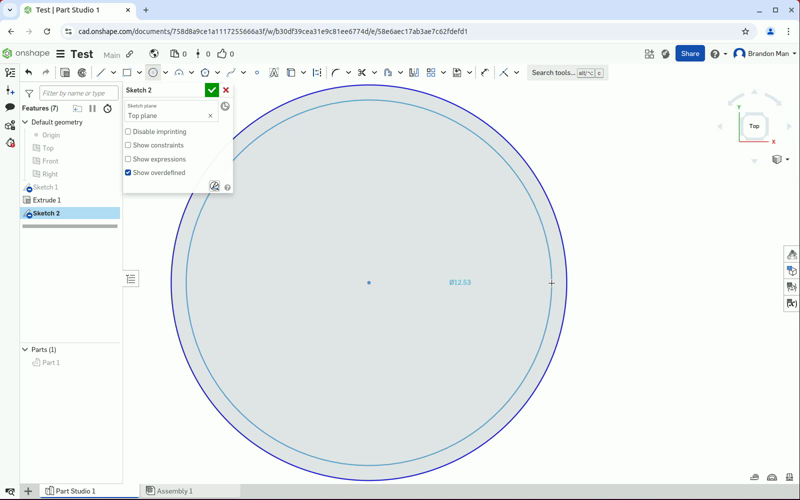
scroll(6)
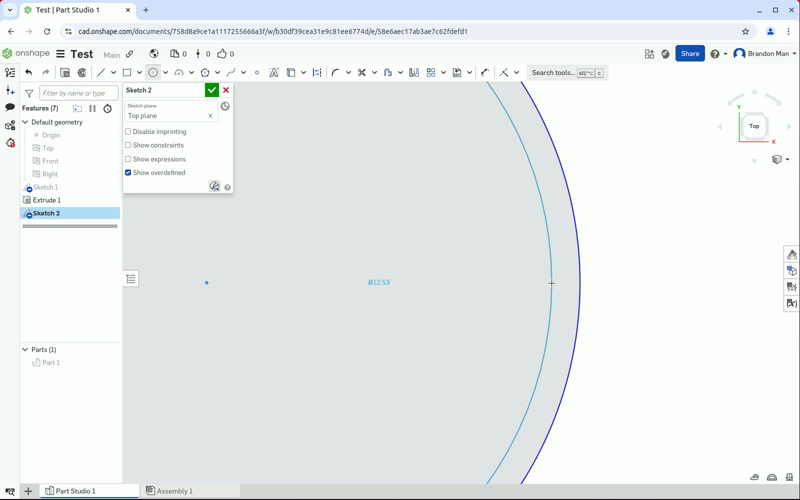
click(551, 282)
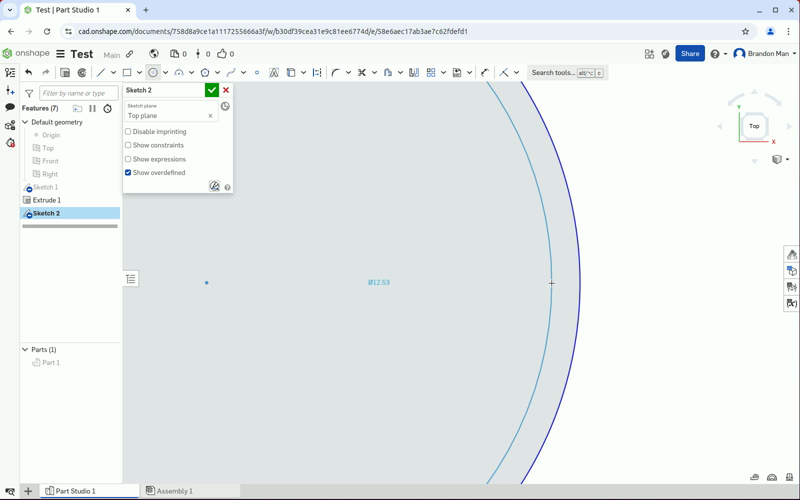
scroll(-6)
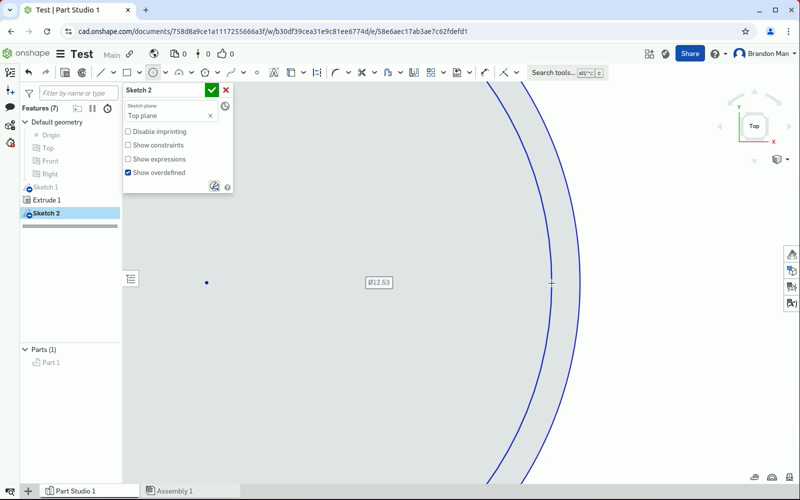
scroll(-6)
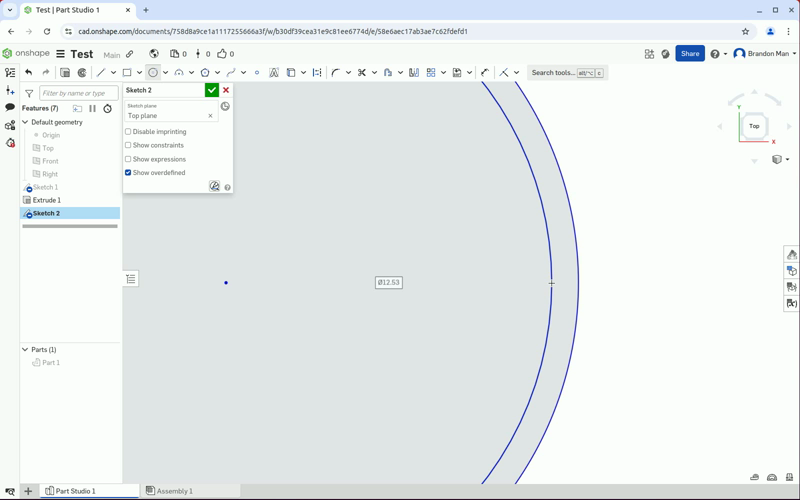
scroll(-6)
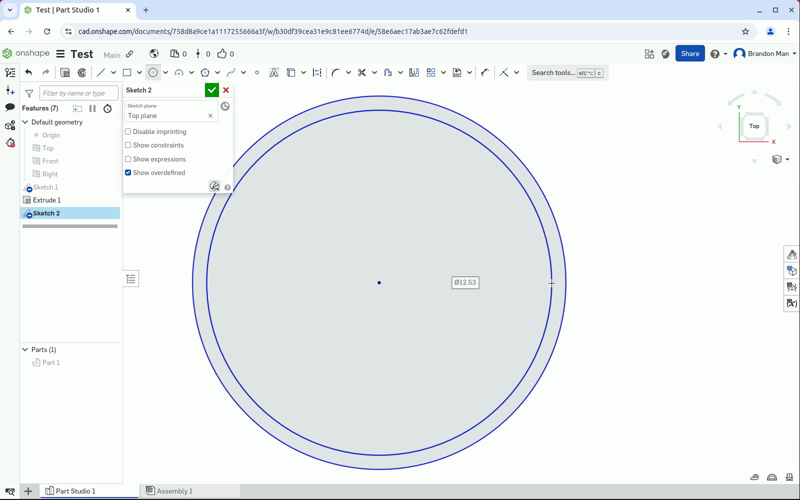
scroll(-6)
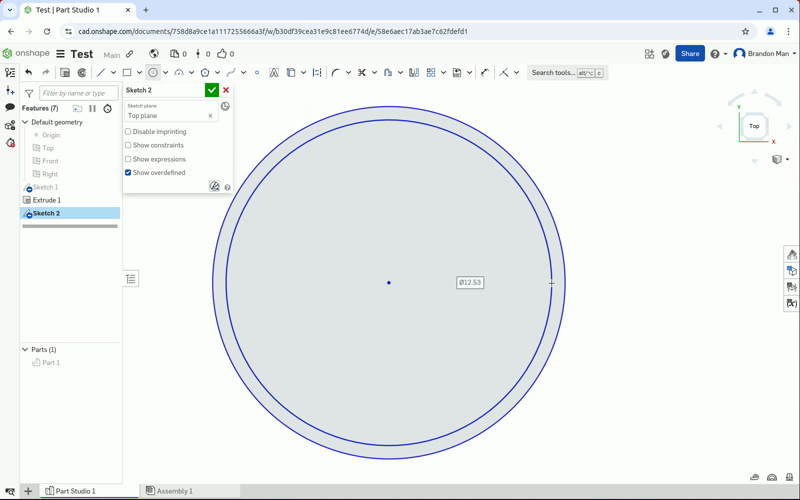
scroll(-6)
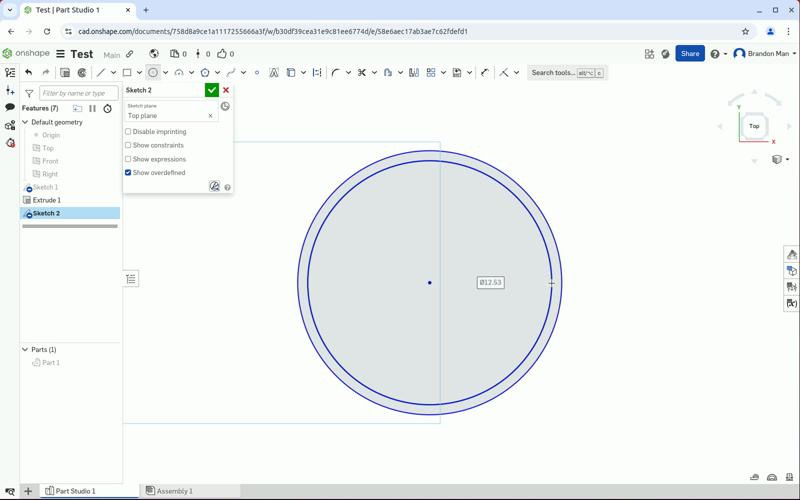
scroll(-6)
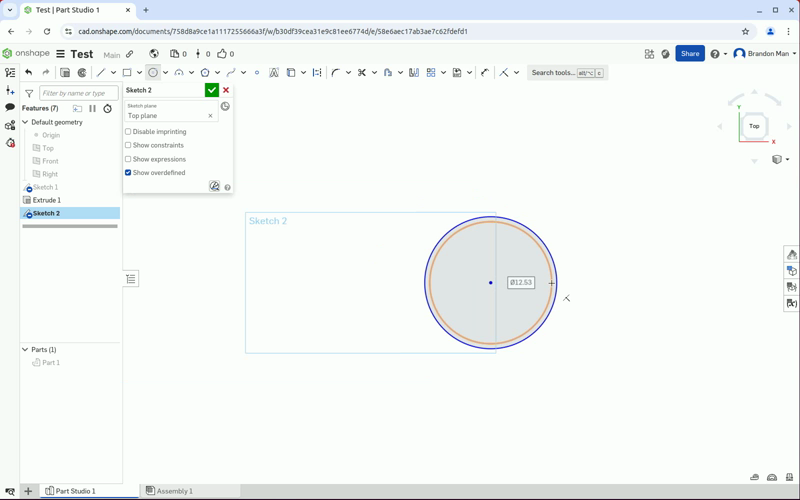
scroll(-6)
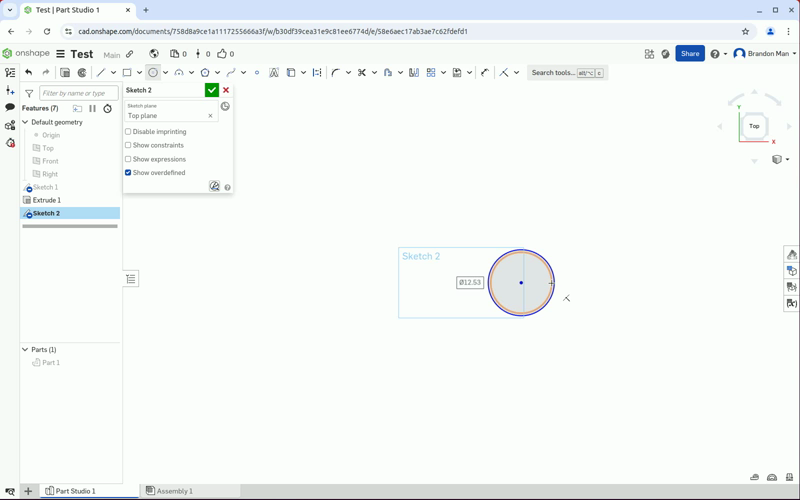
key(esc)
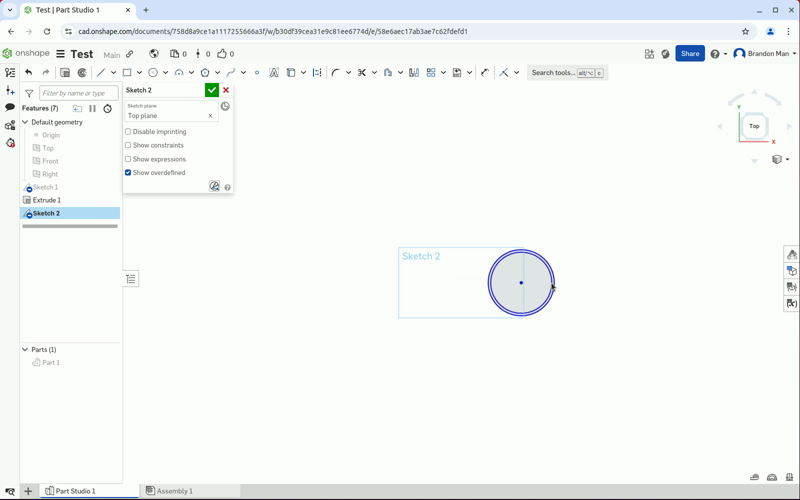
mouse_move(542, 308)
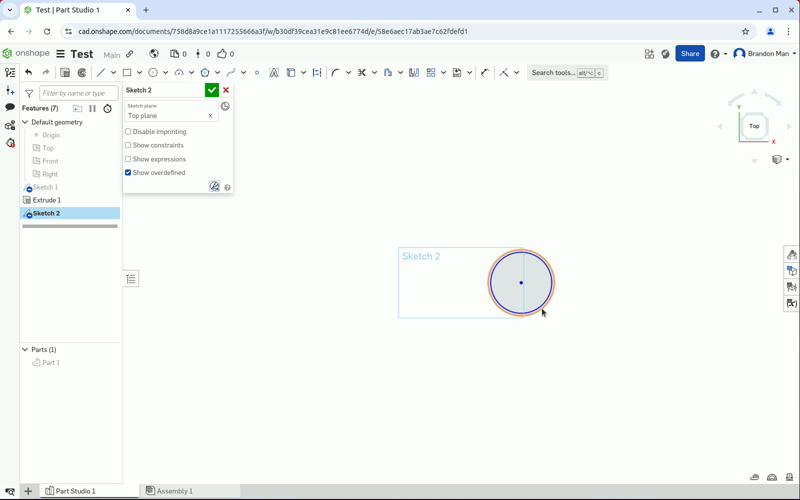
scroll(6)
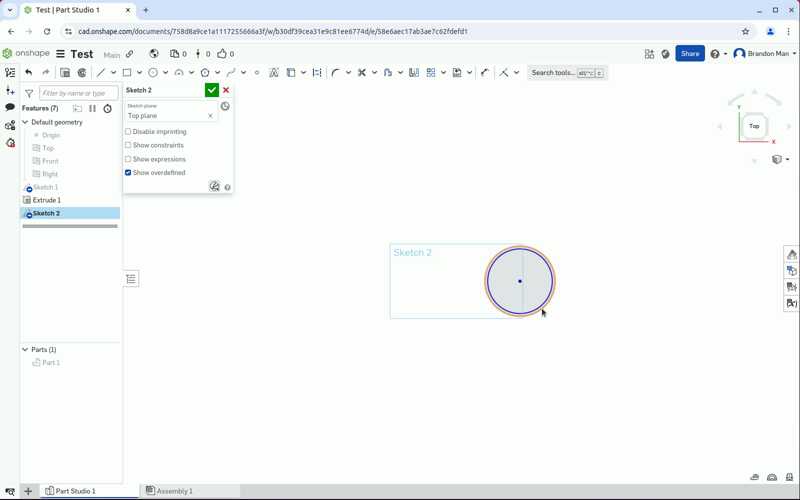
scroll(6)
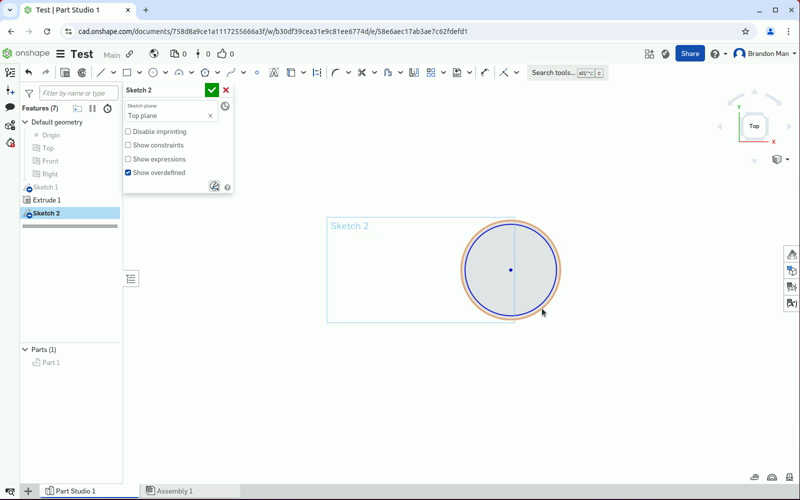
scroll(6)
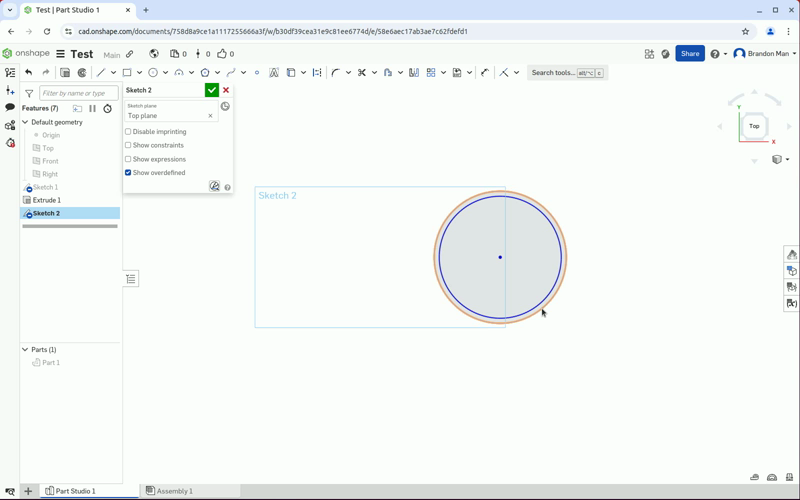
scroll(6)
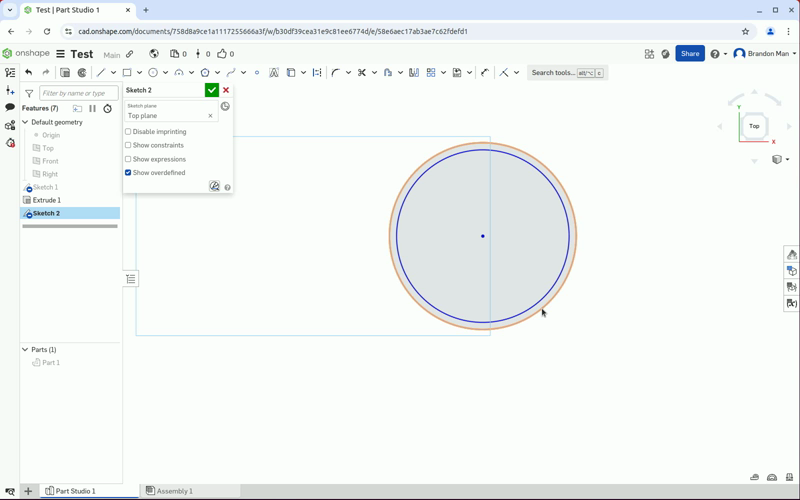
scroll(6)
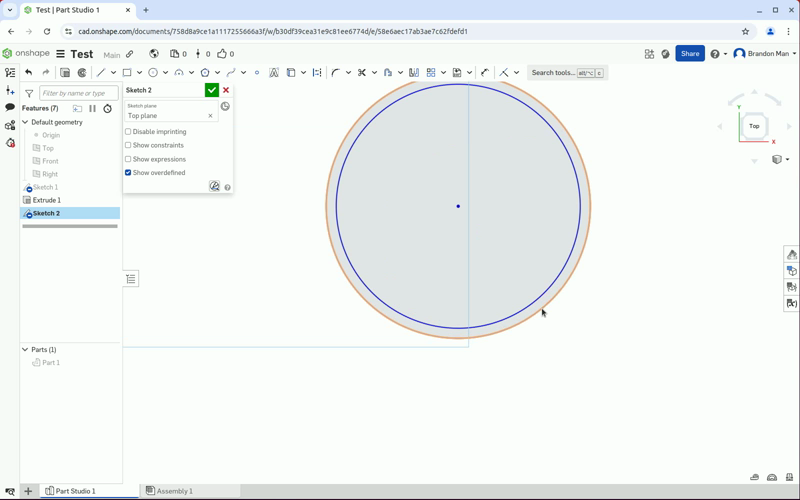
scroll(6)
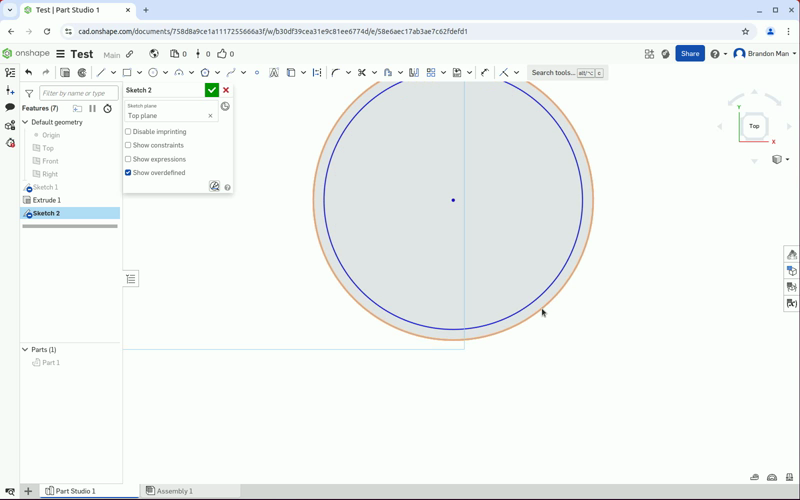
scroll(6)
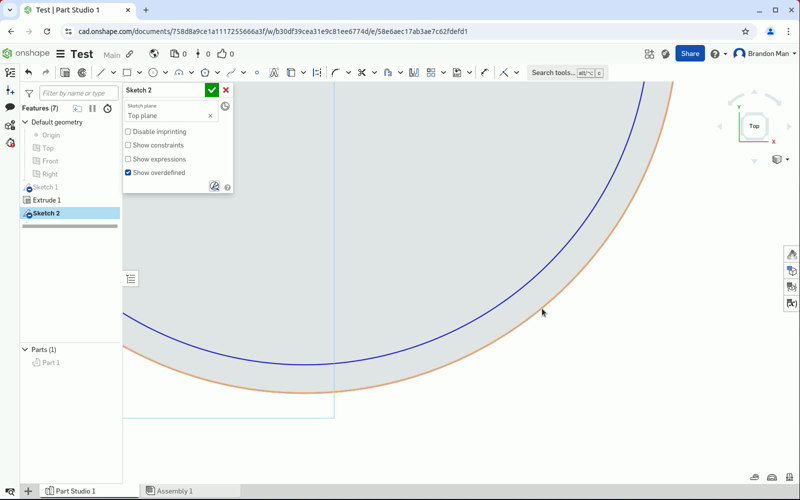
click(542, 308)
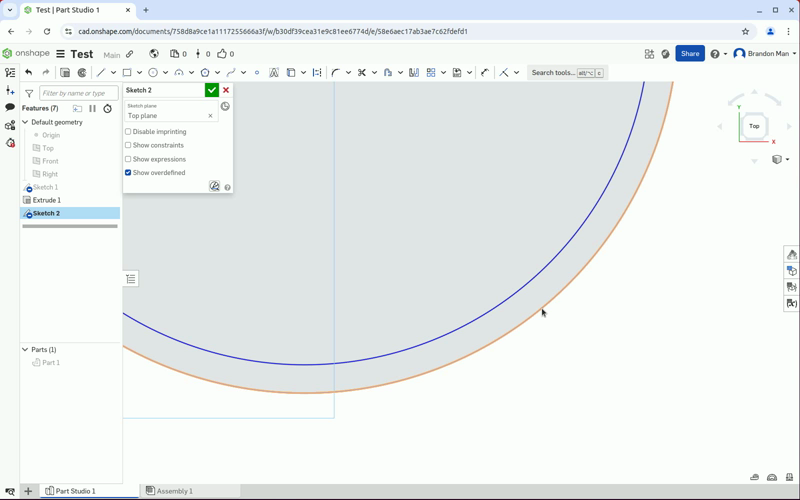
scroll(-6)
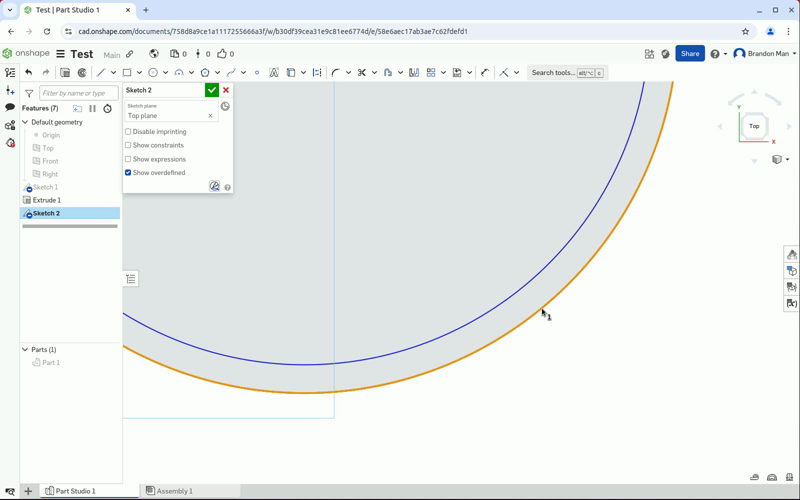
scroll(-6)
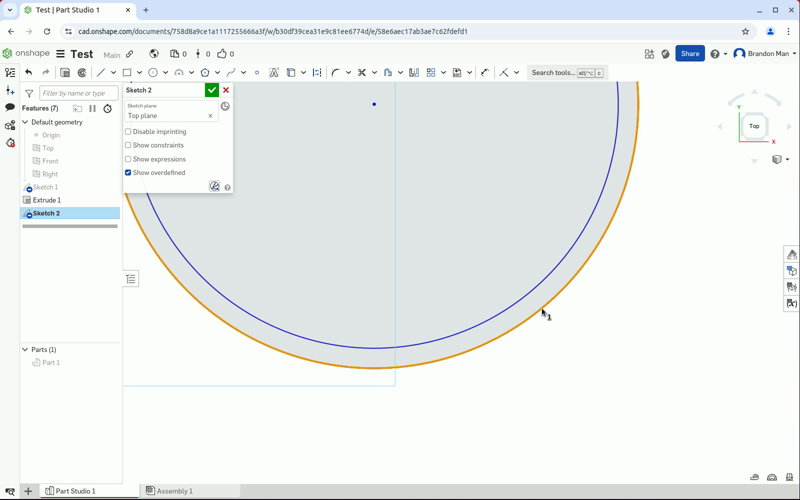
scroll(-6)
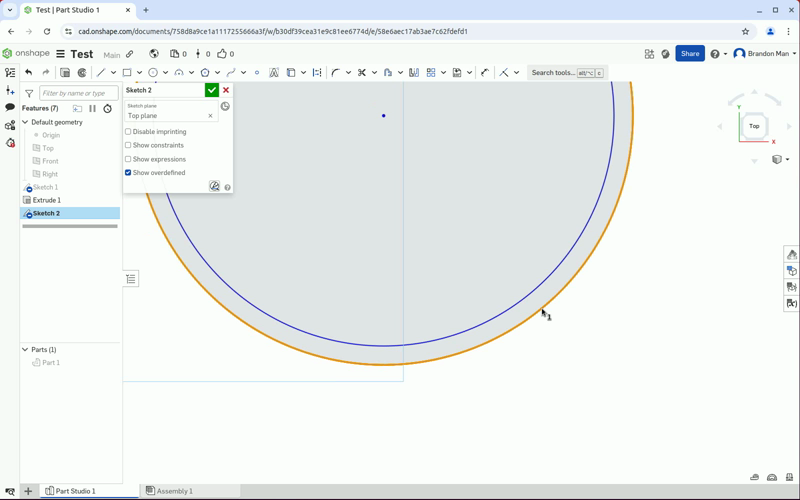
scroll(-6)
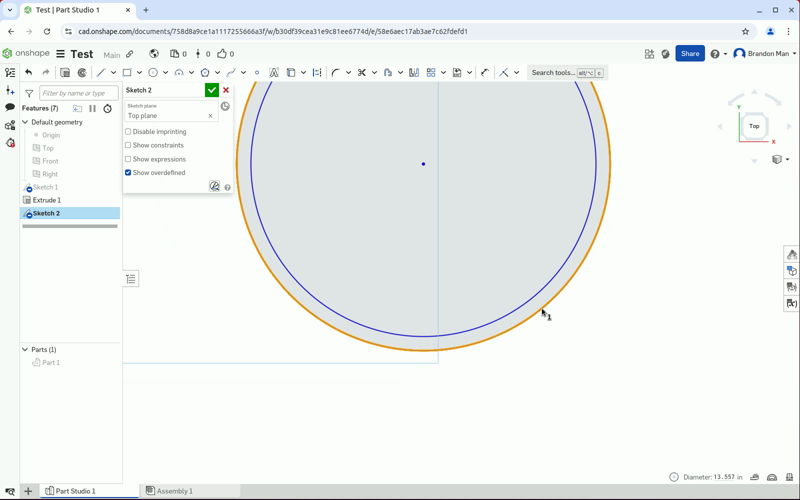
scroll(-6)
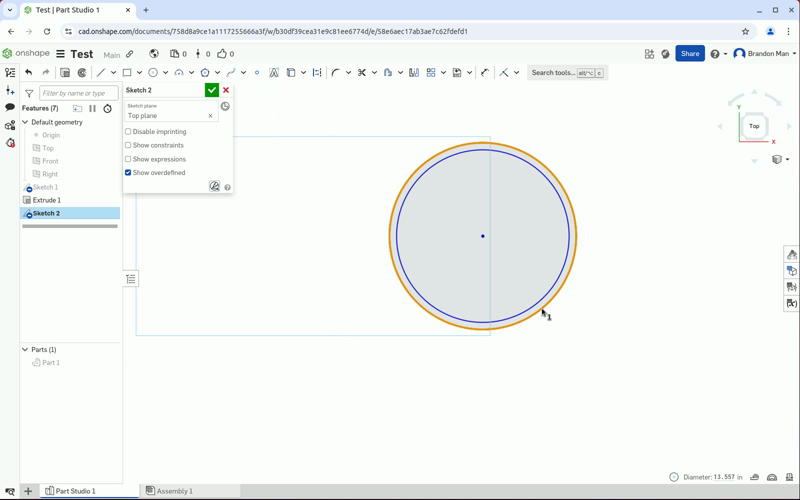
scroll(-6)
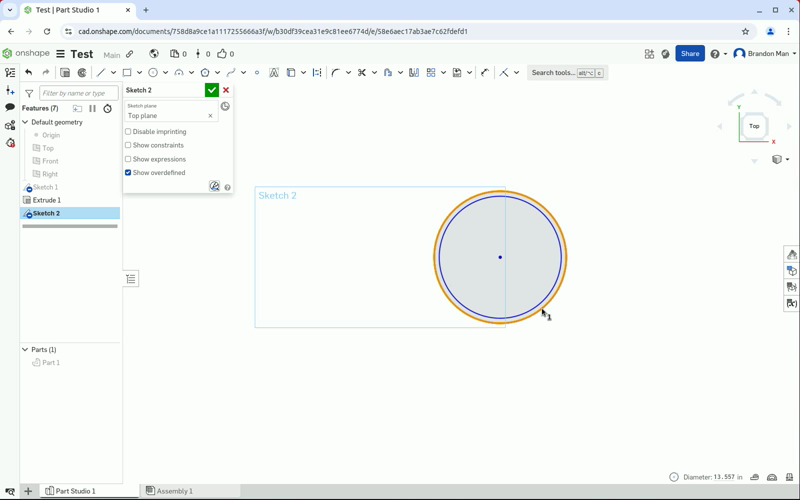
scroll(-6)
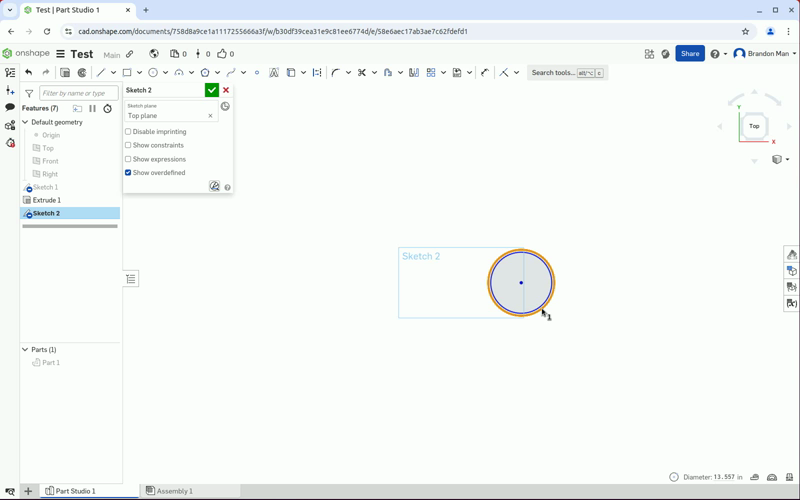
mouse_move(73, 352)
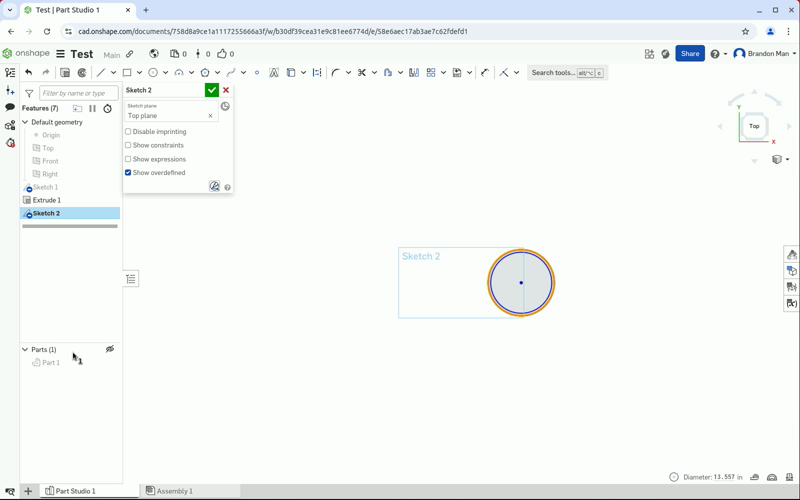
key(shift+y)
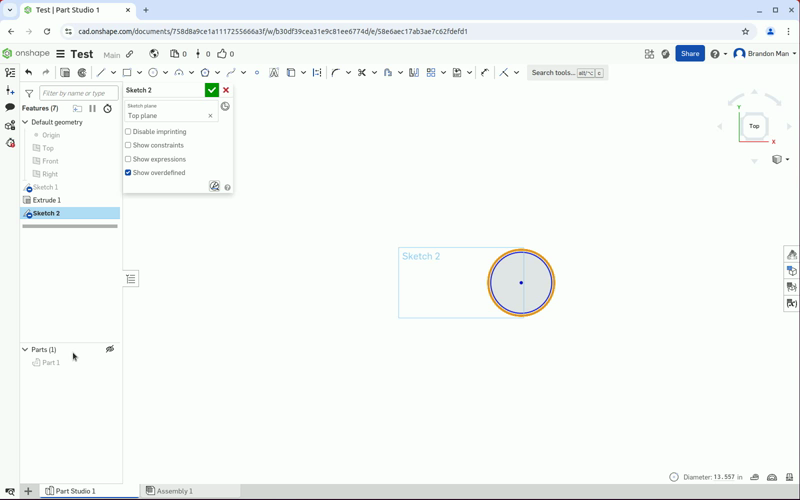
key(shift+e)
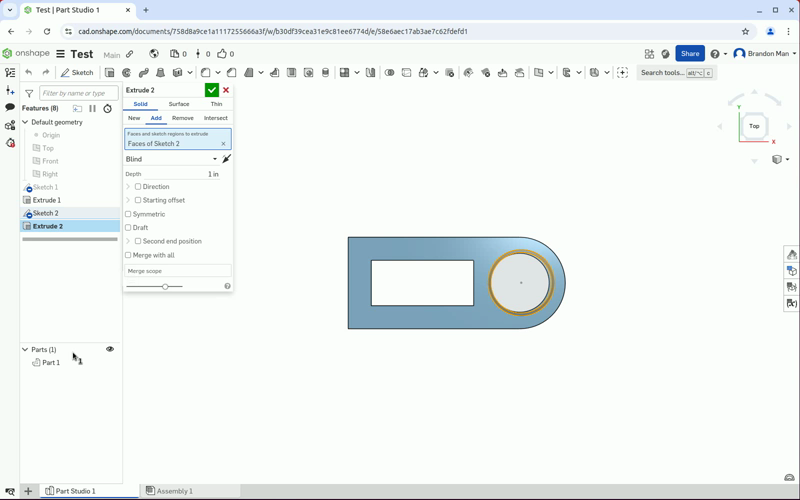
mouse_move(143, 106)
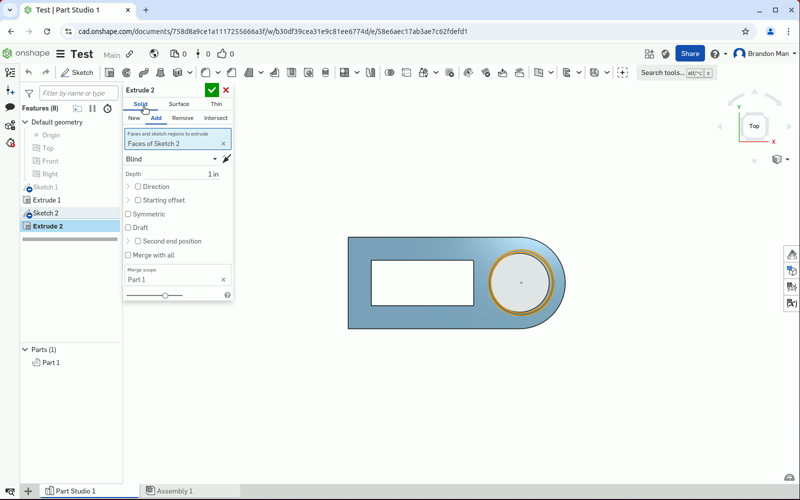
click(143, 106)
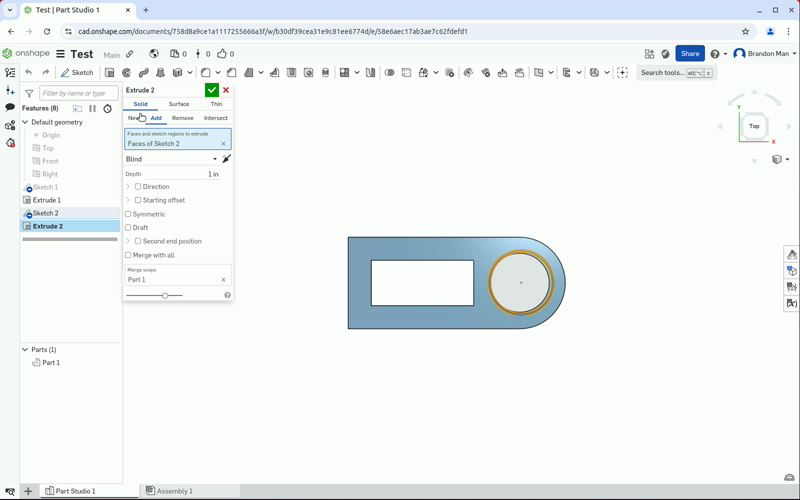
mouse_move(137, 120)
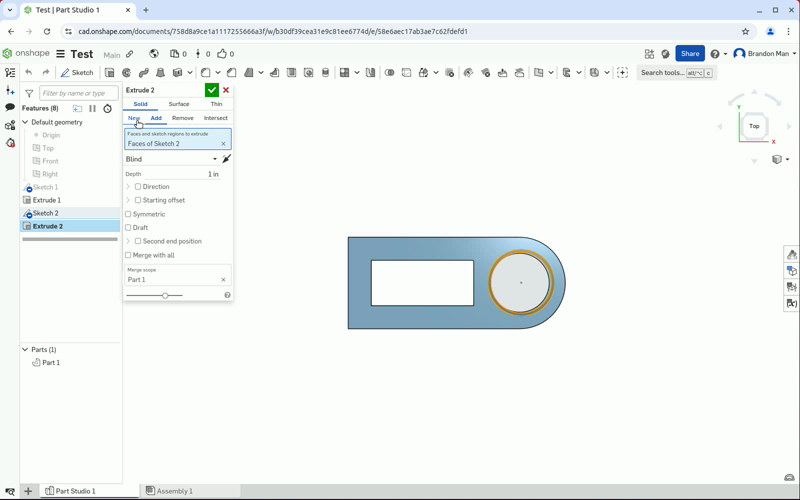
click(137, 120)
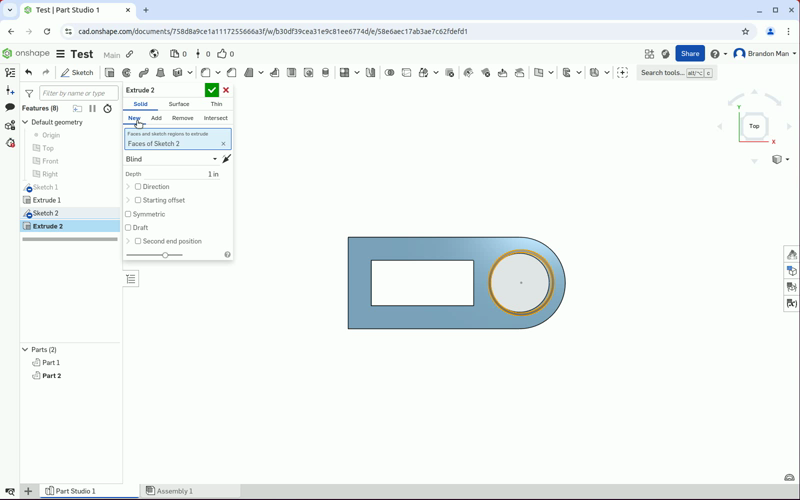
key(tab, 4)
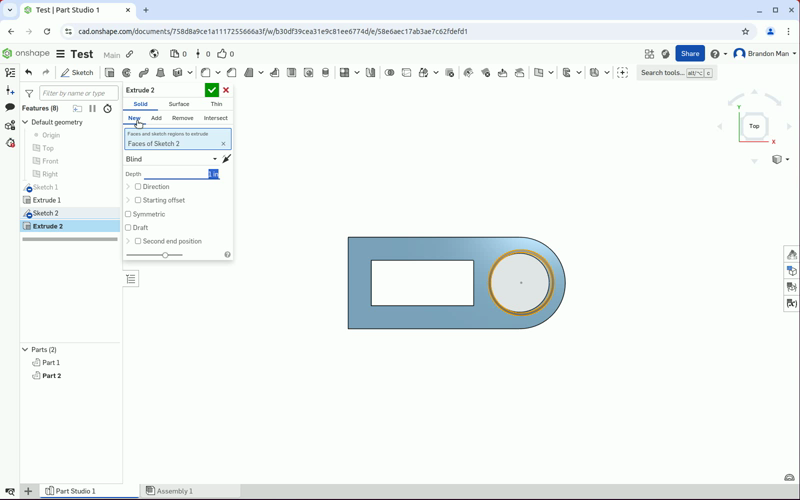
text(6.018)
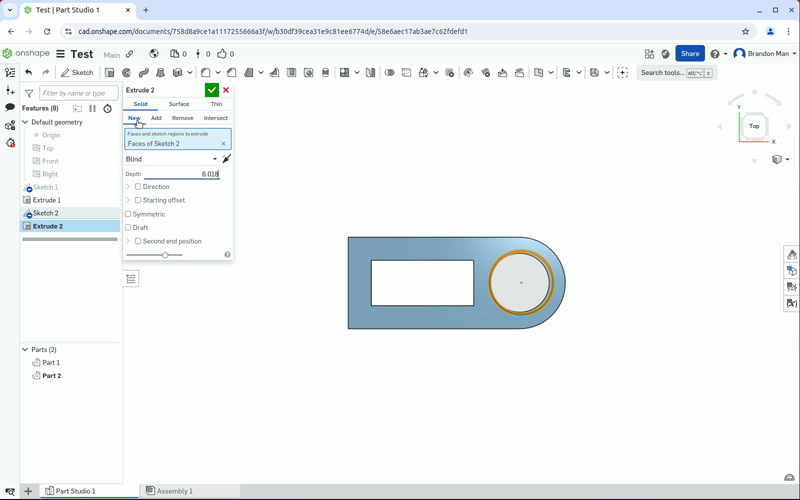
key(enter)
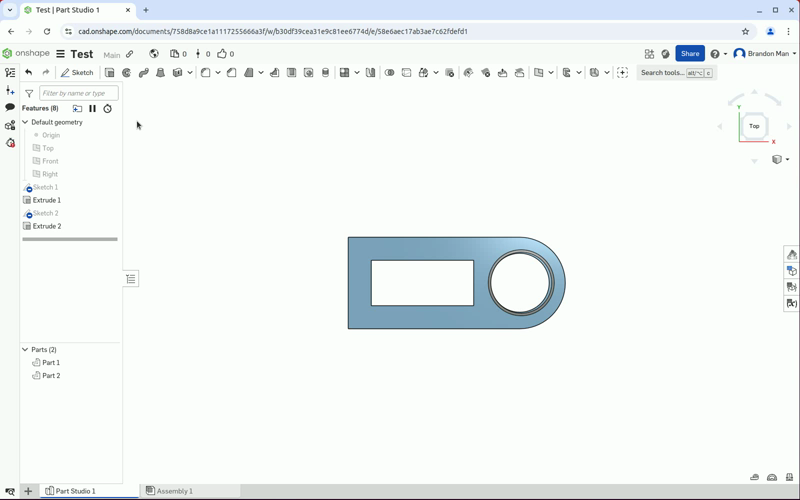
key(shift+h)
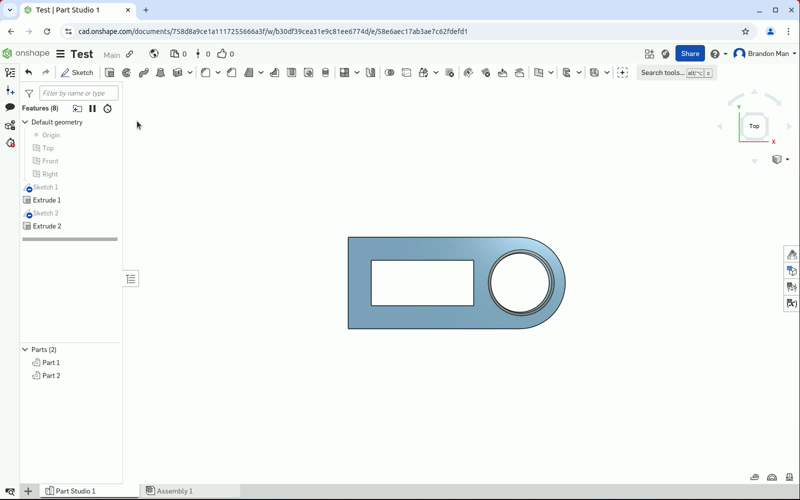
key(shift+h)
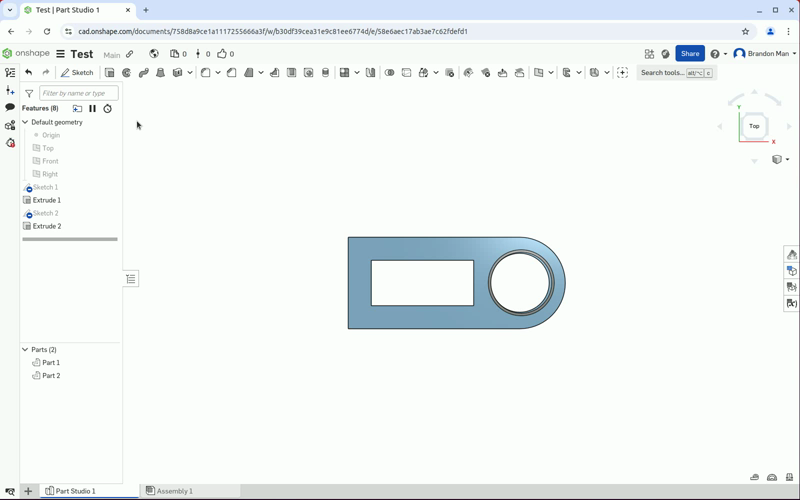
mouse_move(73, 189)
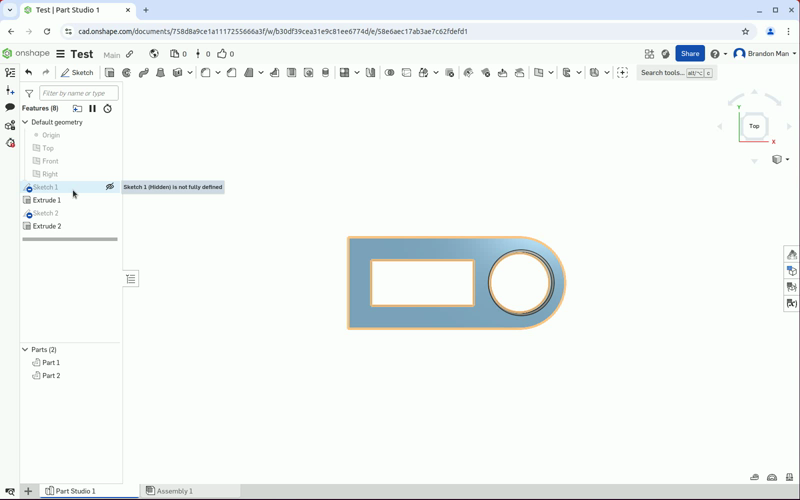
click(73, 189)
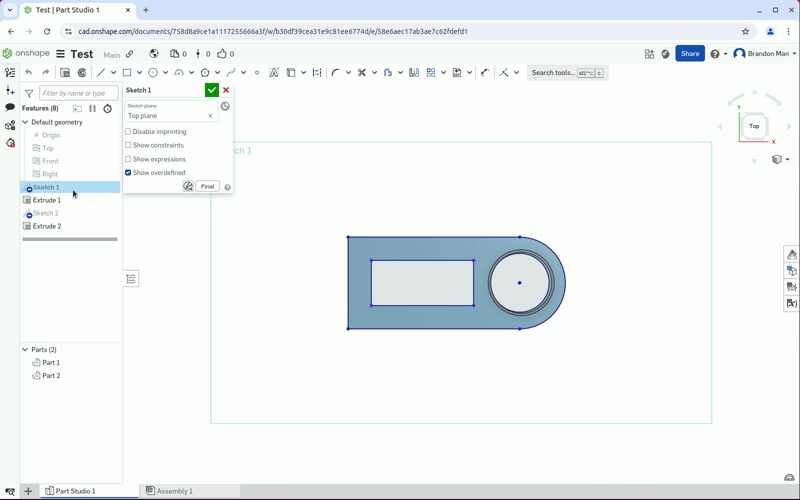
mouse_move(229, 92)
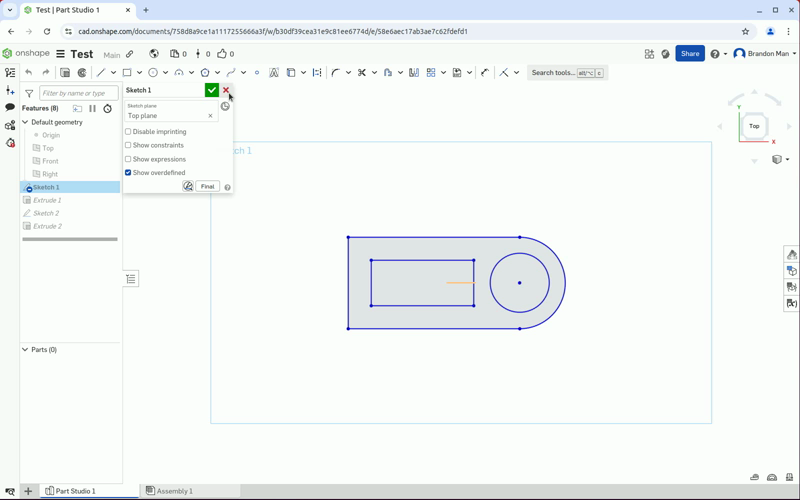
click(229, 92)
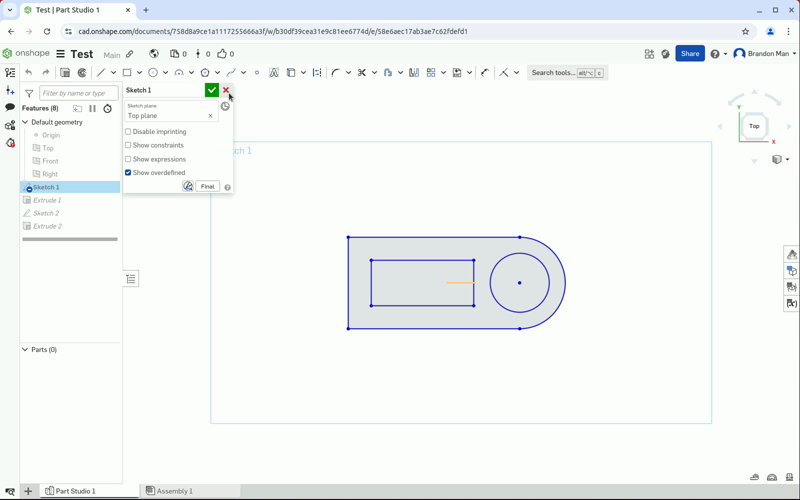
key(shift+s)
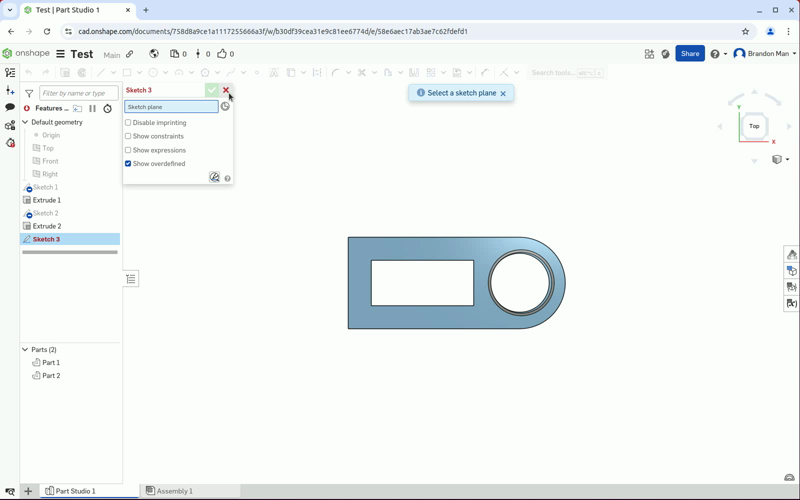
mouse_move(73, 150)
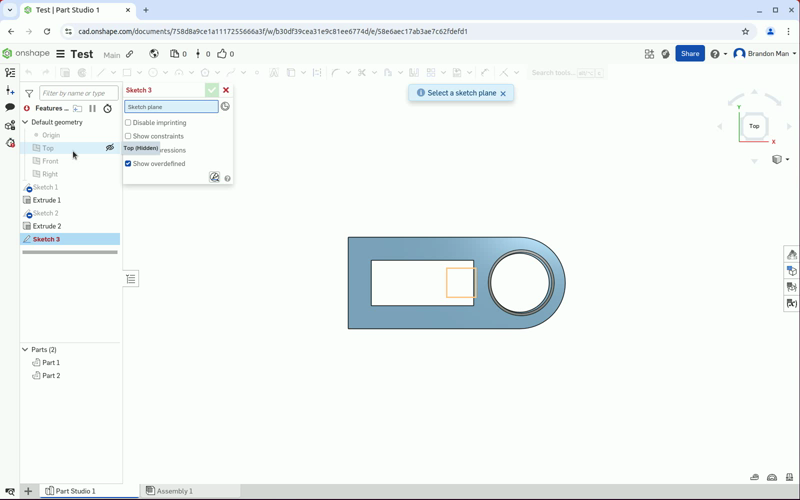
click(73, 150)
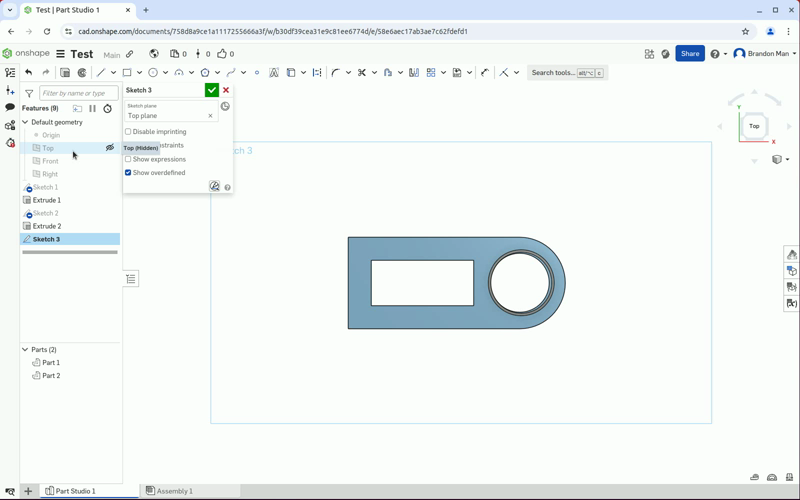
mouse_move(73, 352)
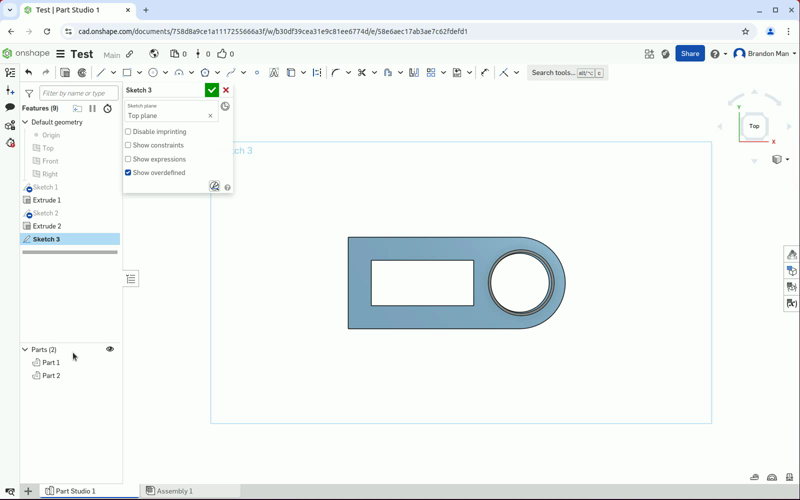
key(y)
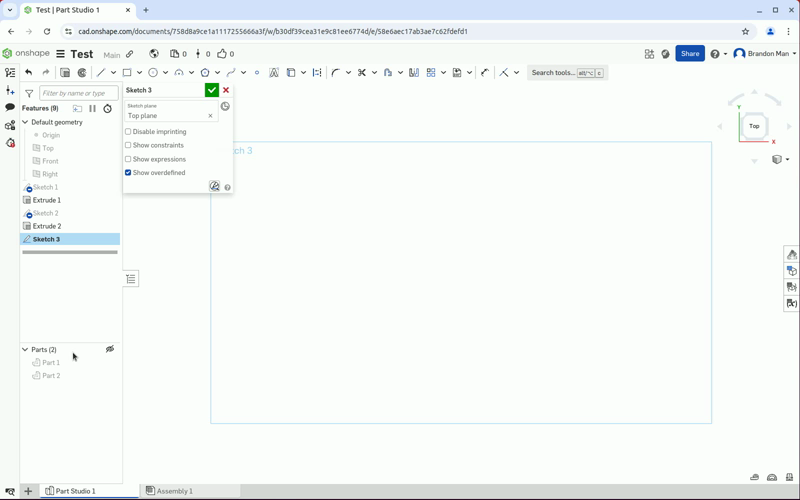
key(l)
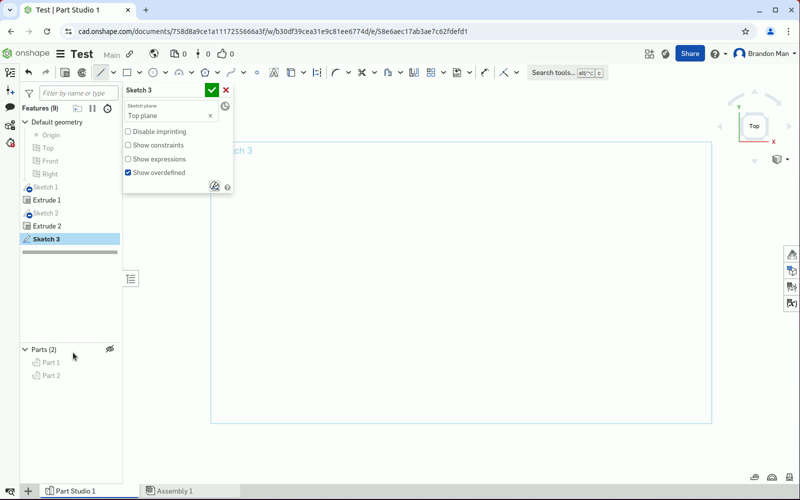
key_down(shift)
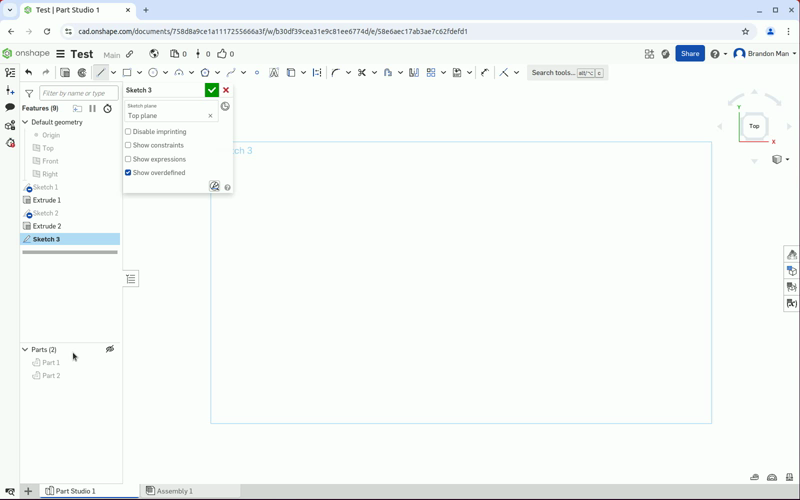
mouse_move(368, 308)
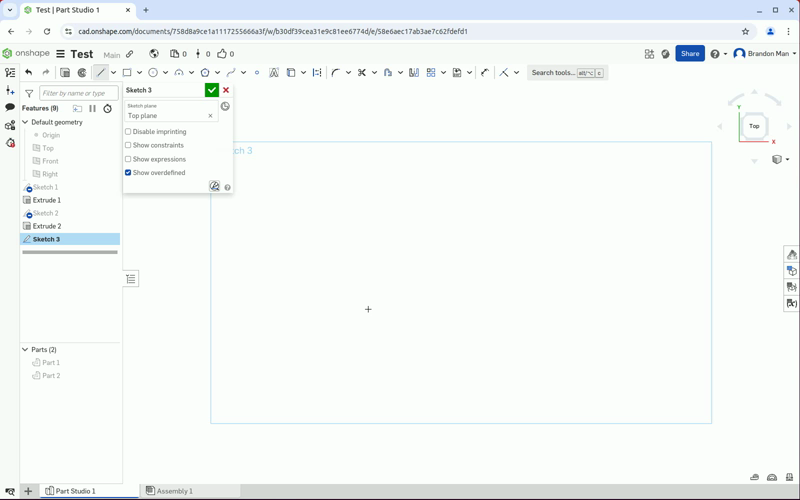
click(368, 308)
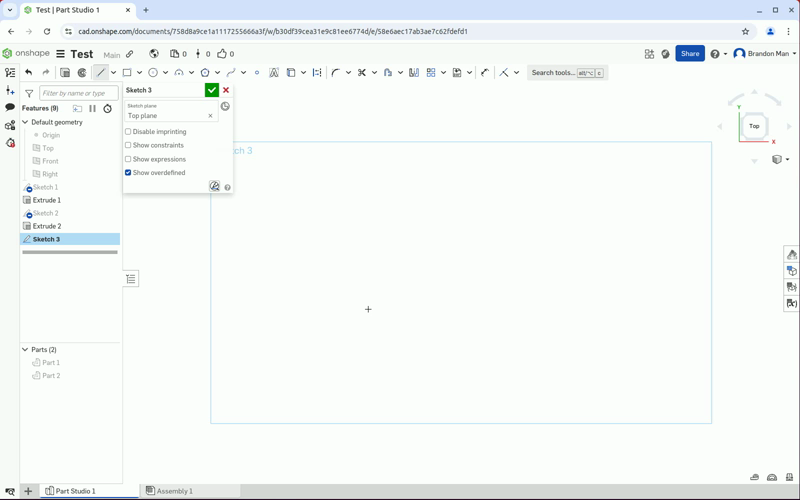
key_up(shift)
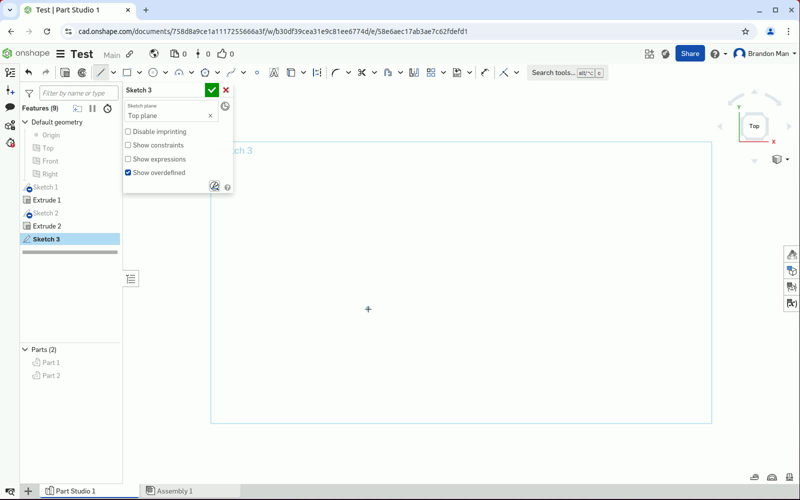
key_down(shift)
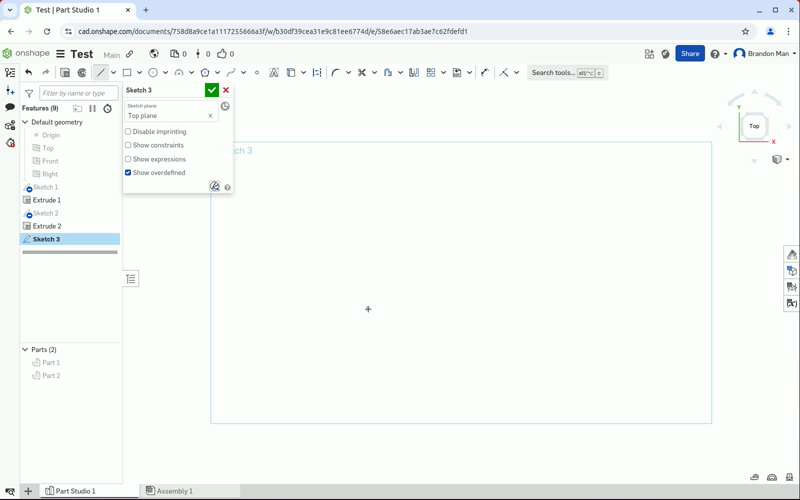
mouse_move(477, 308)
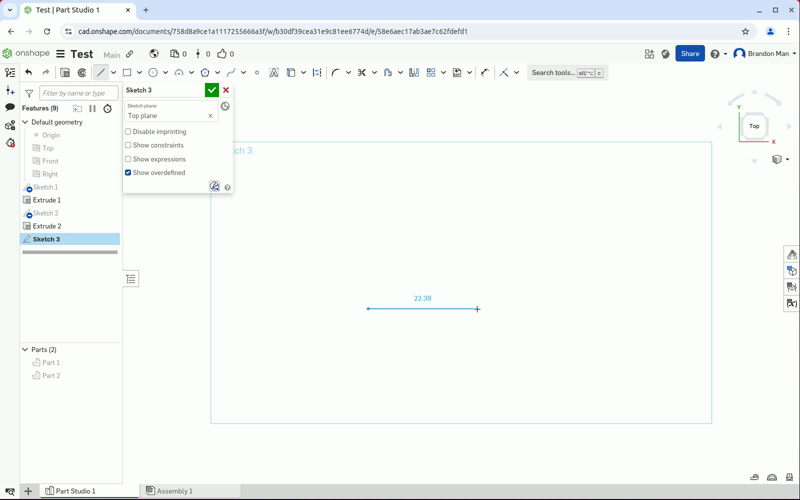
click(477, 308)
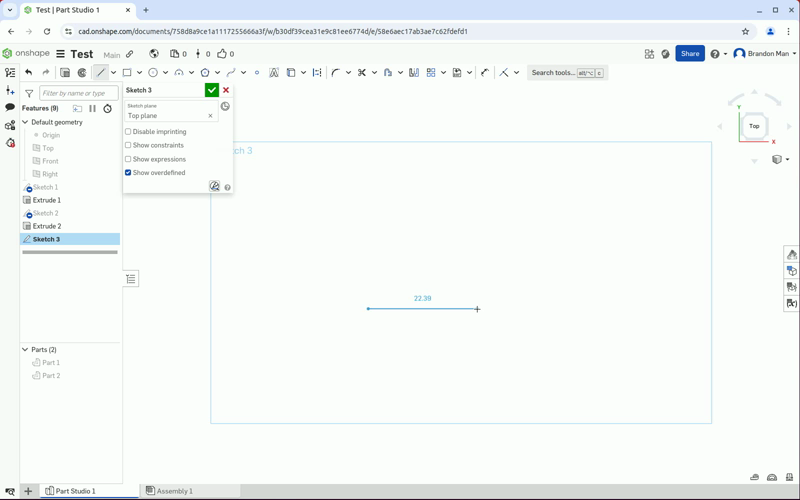
key_up(shift)
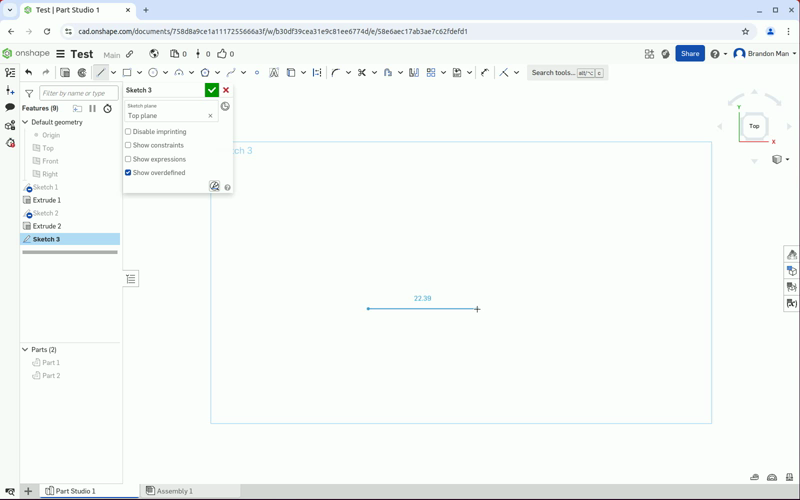
key_down(shift)
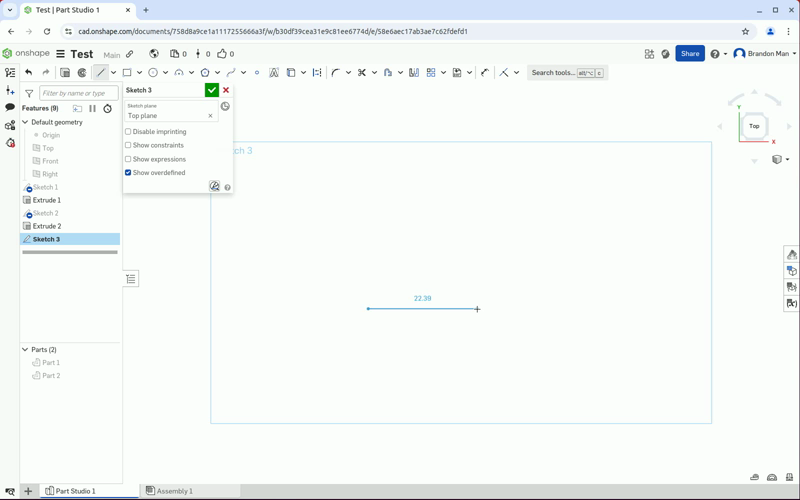
mouse_move(507, 308)
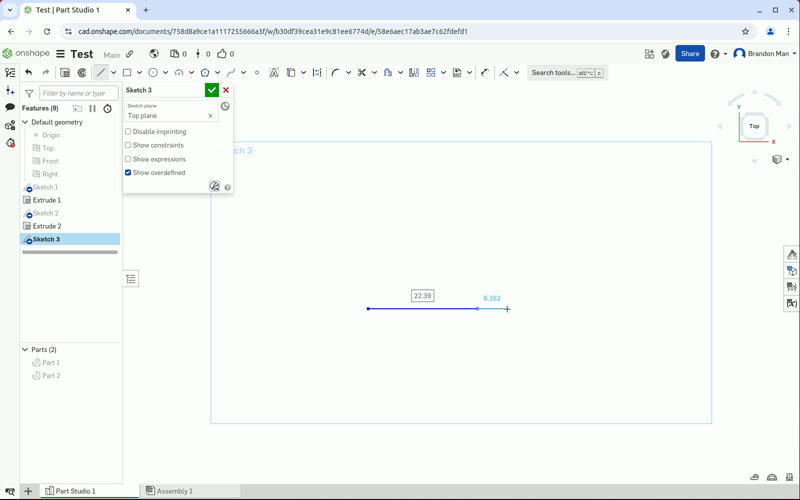
mouse_move(477, 257)
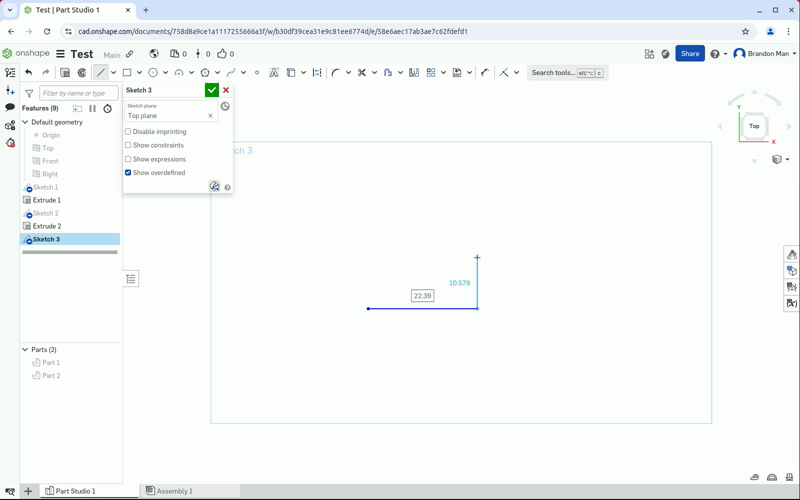
click(477, 257)
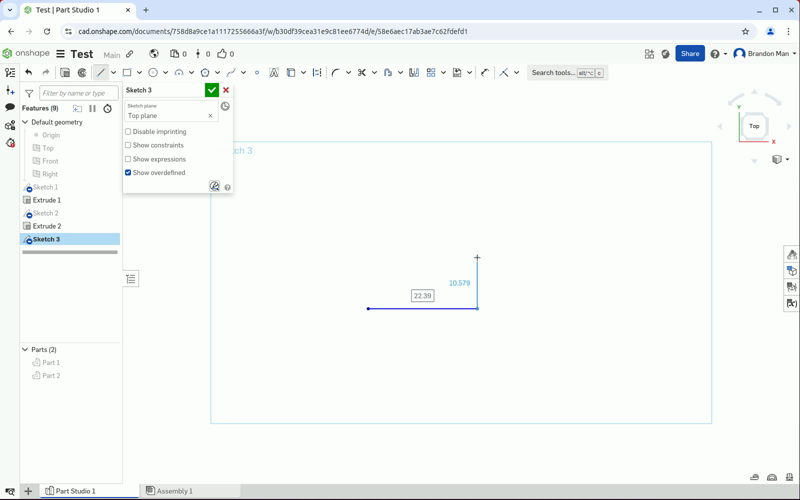
key_up(shift)
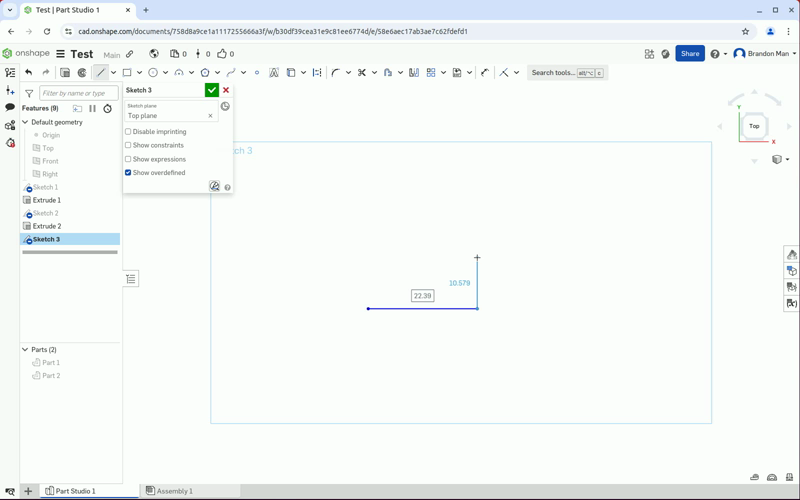
key_down(shift)
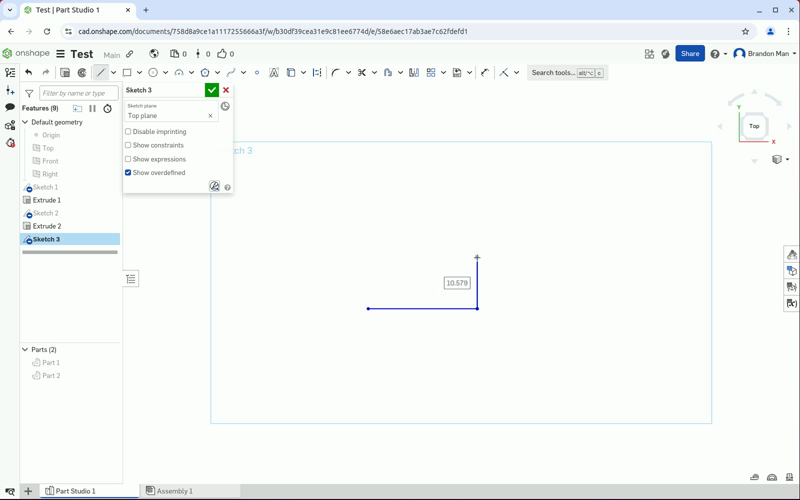
mouse_move(368, 257)
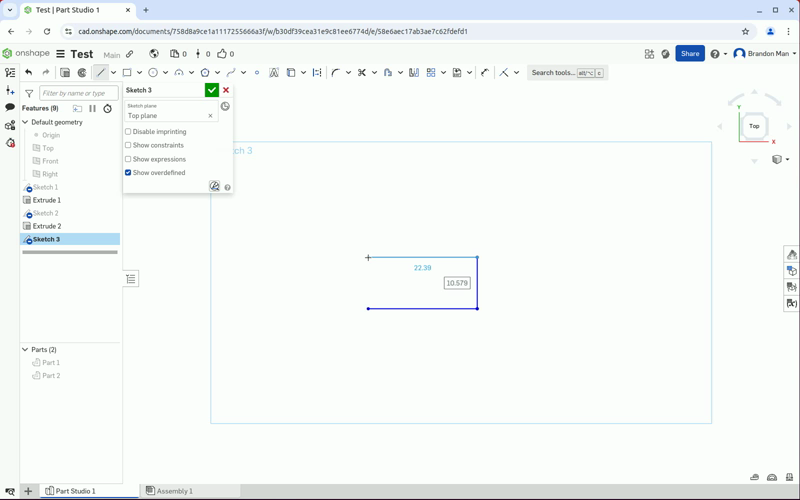
click(368, 257)
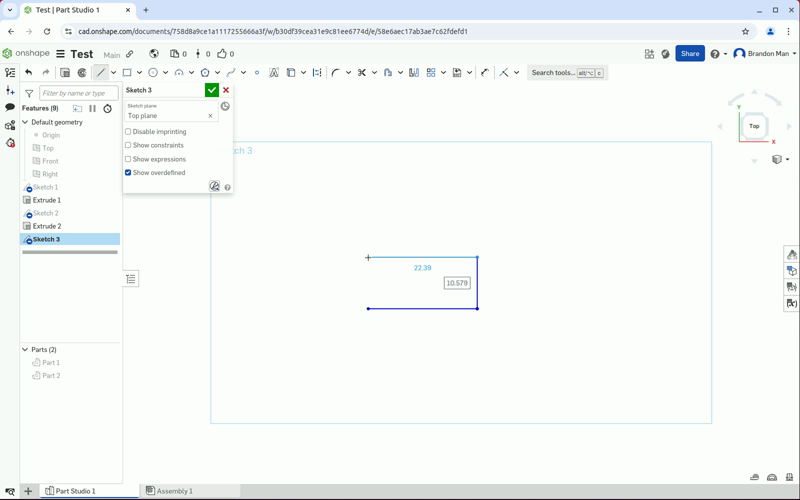
key_up(shift)
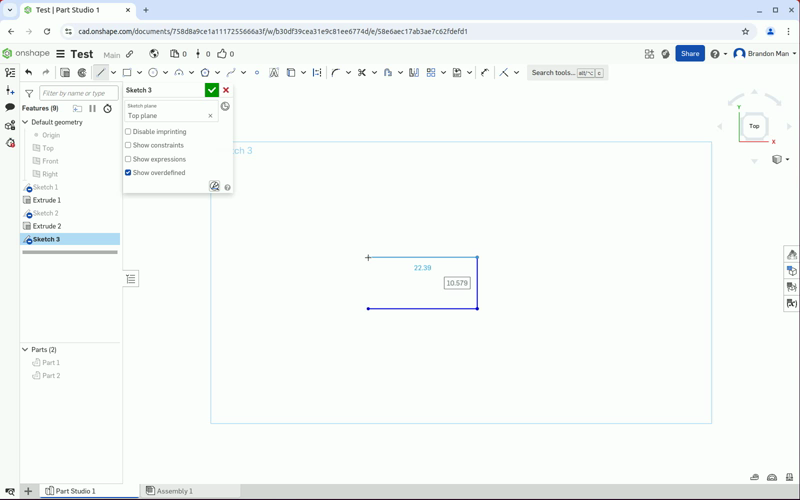
mouse_move(398, 257)
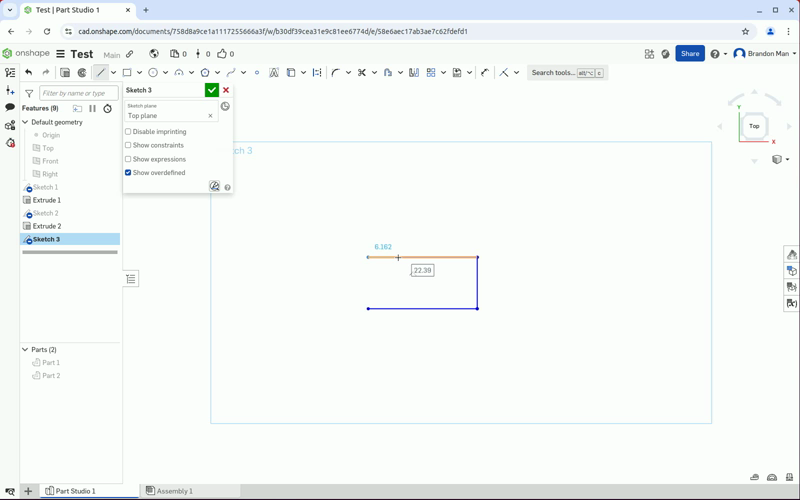
key_down(shift)
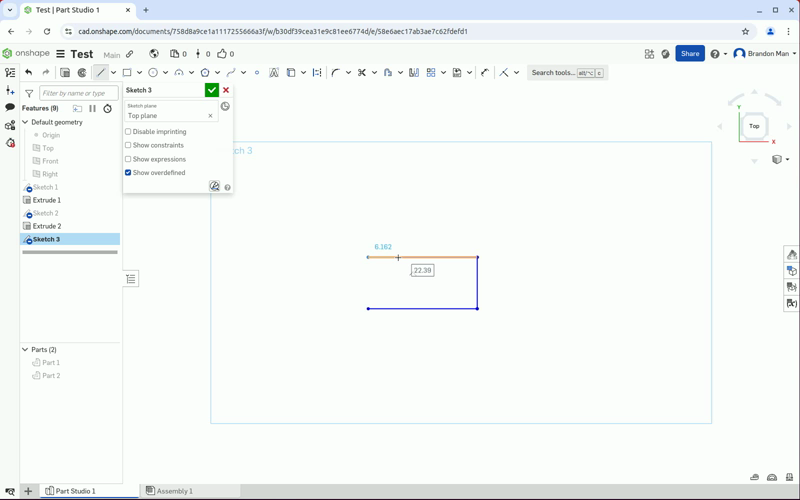
mouse_move(368, 308)
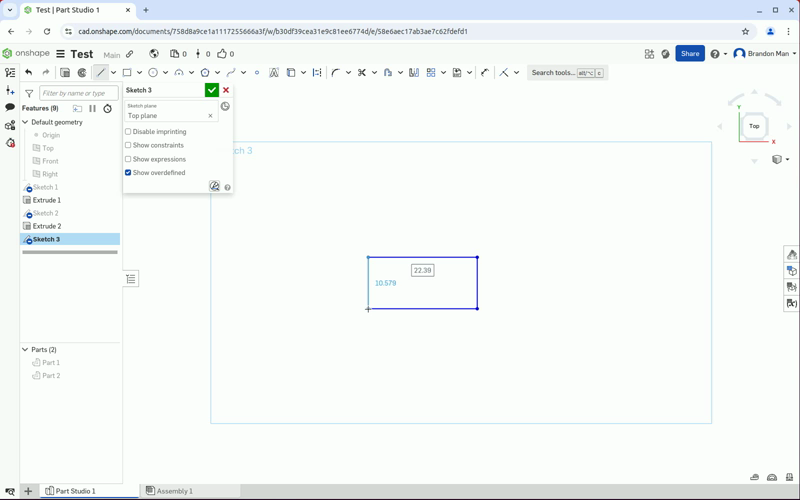
key_up(shift)
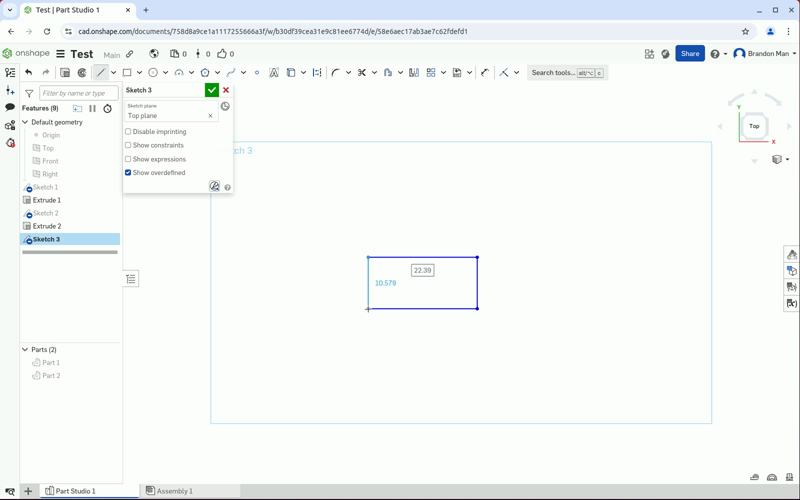
click(368, 308)
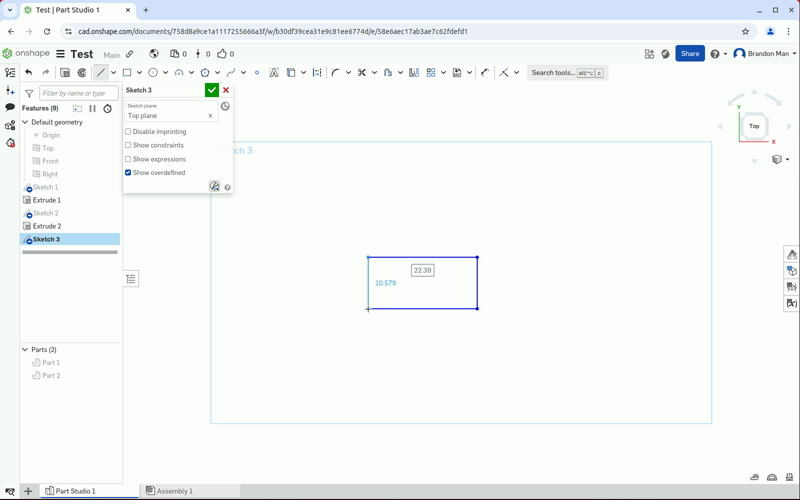
key(esc)
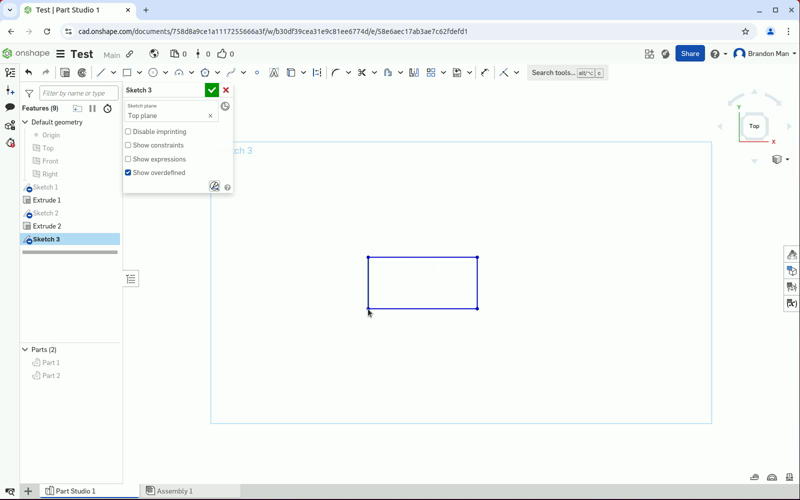
key(l)
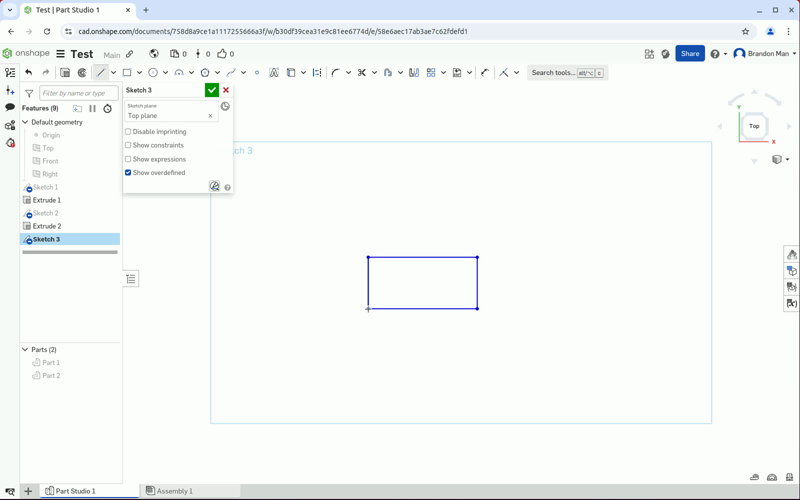
key_down(shift)
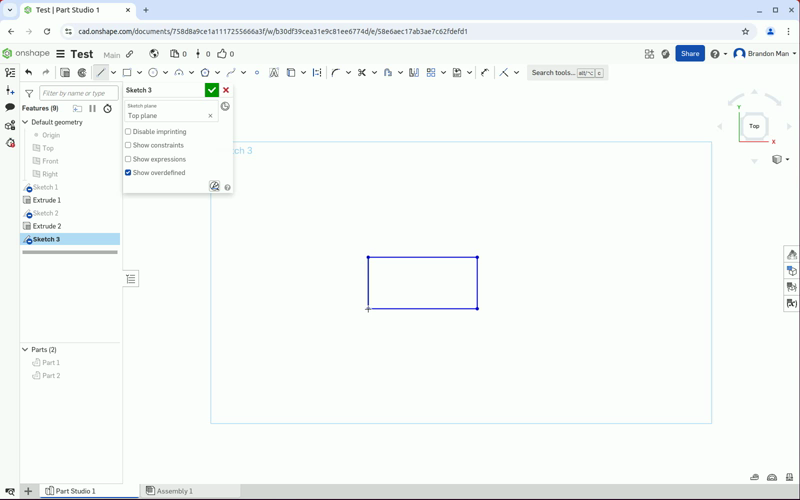
mouse_move(370, 306)
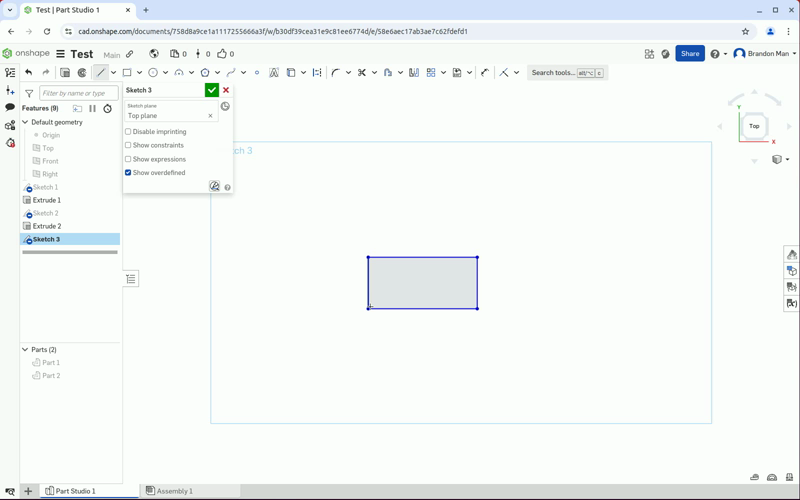
scroll(6)
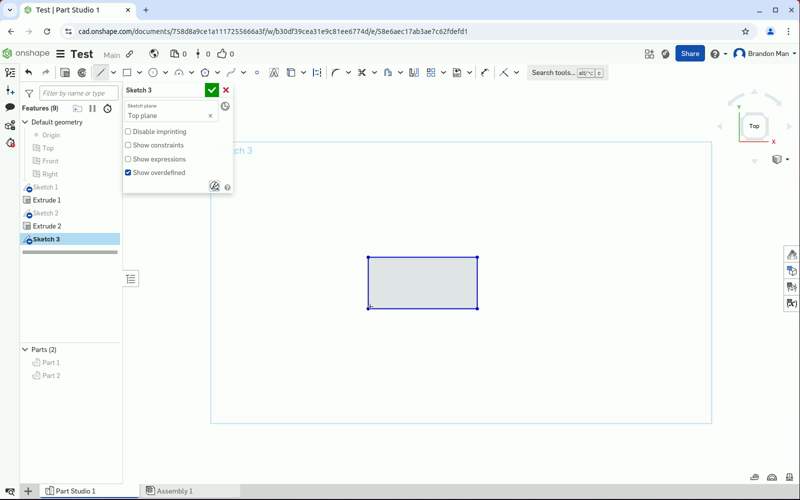
scroll(6)
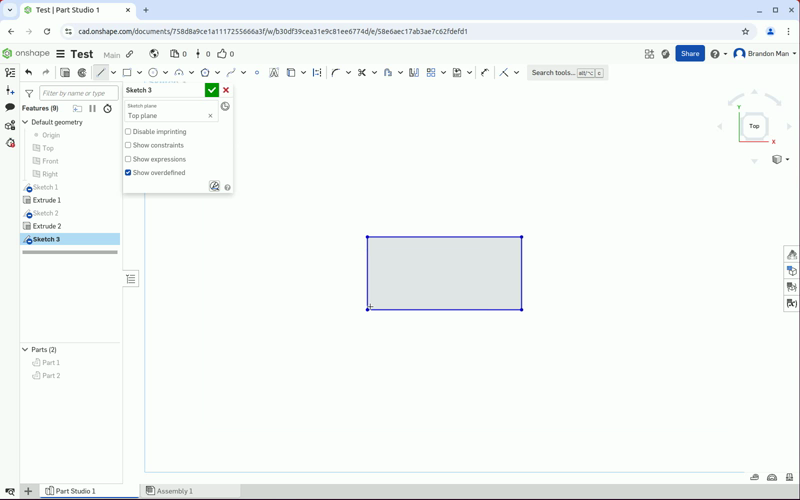
scroll(6)
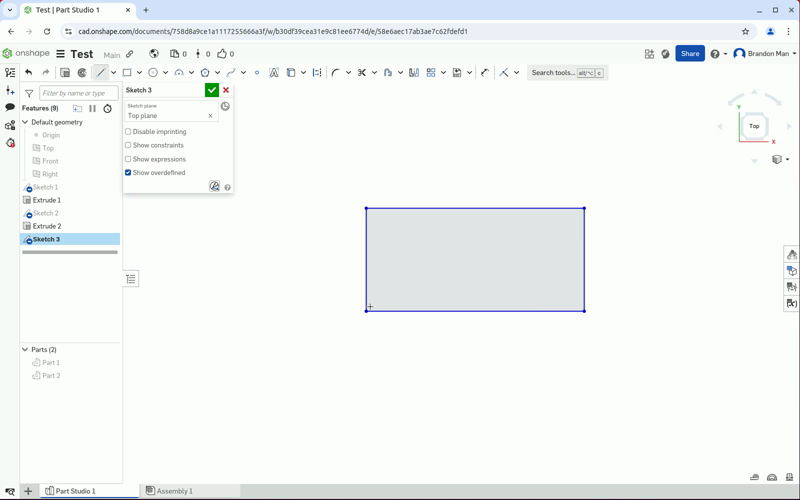
scroll(6)
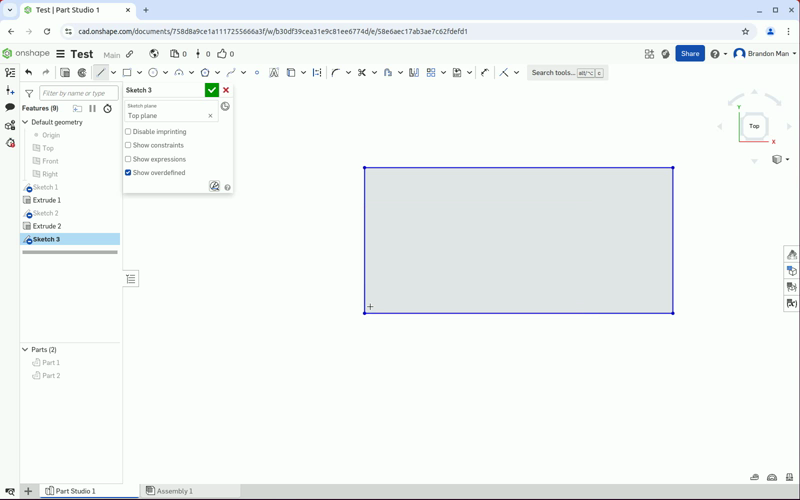
scroll(6)
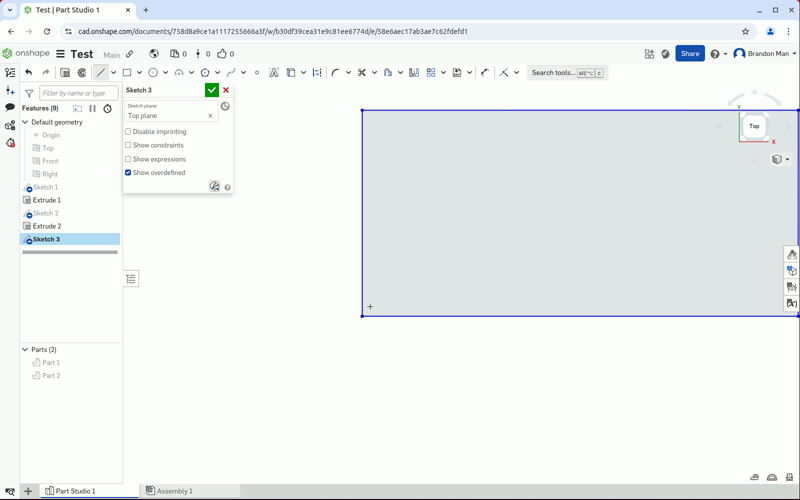
scroll(6)
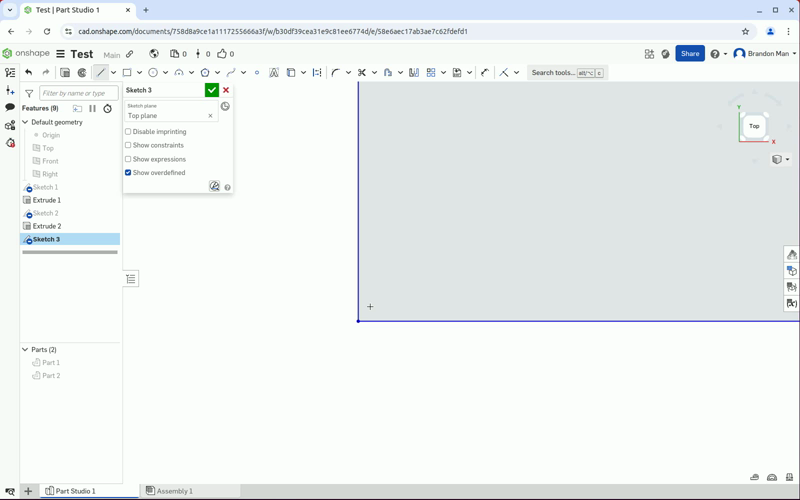
scroll(6)
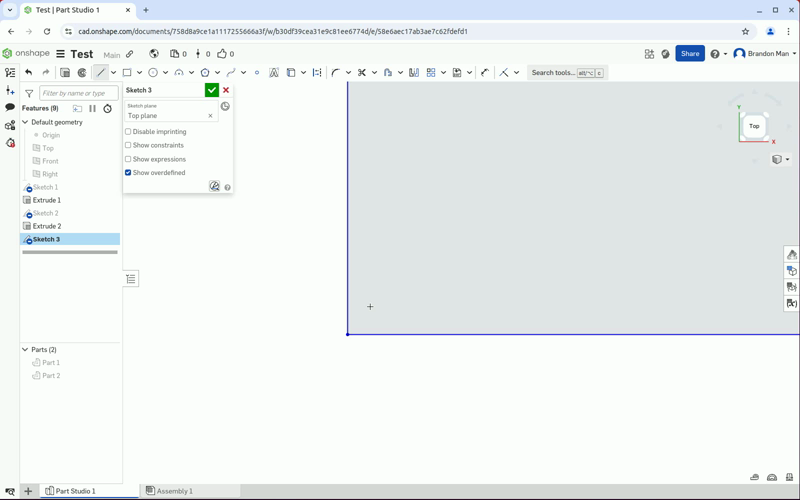
click(370, 306)
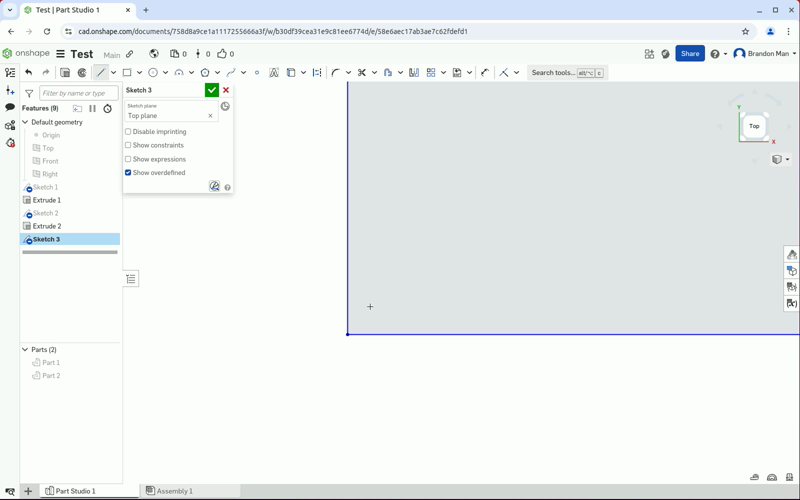
scroll(-6)
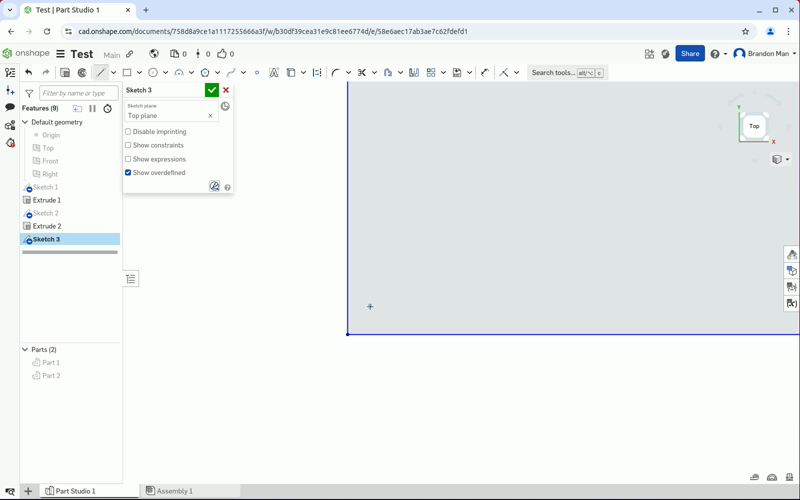
scroll(-6)
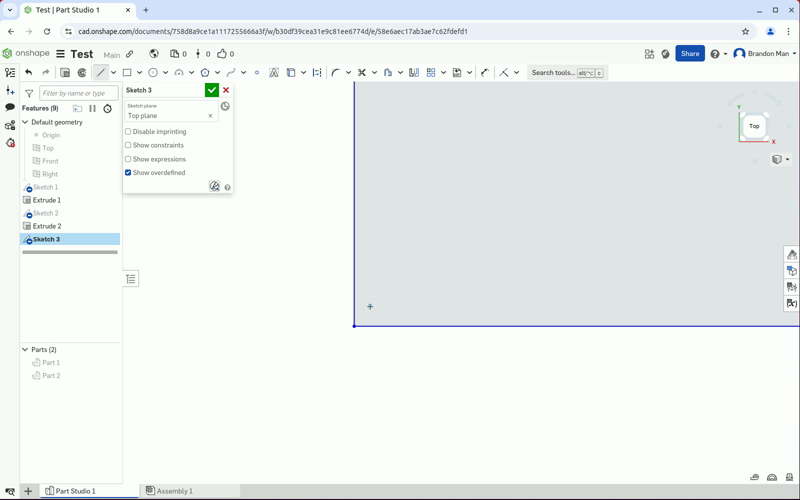
scroll(-6)
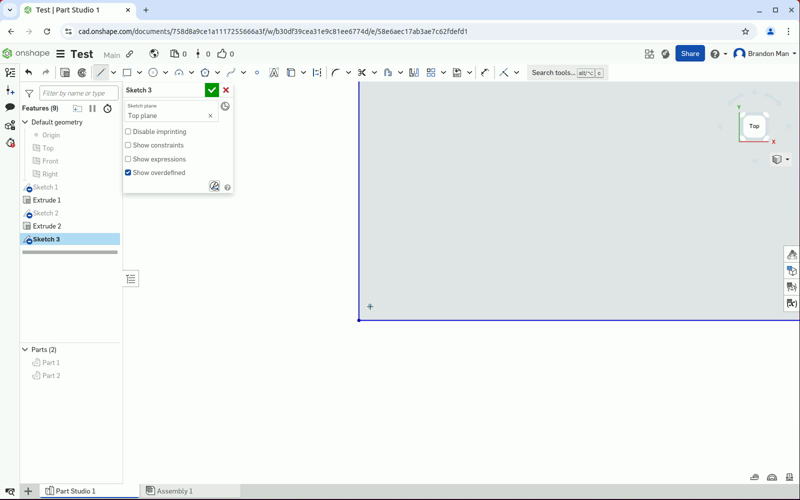
scroll(-6)
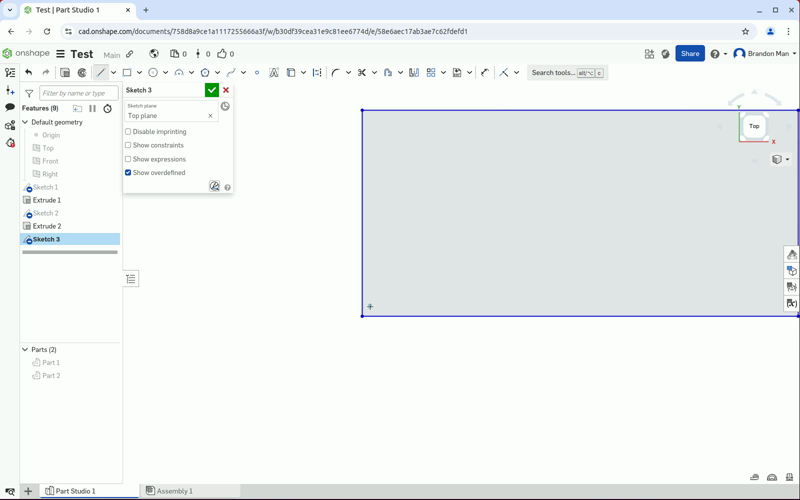
scroll(-6)
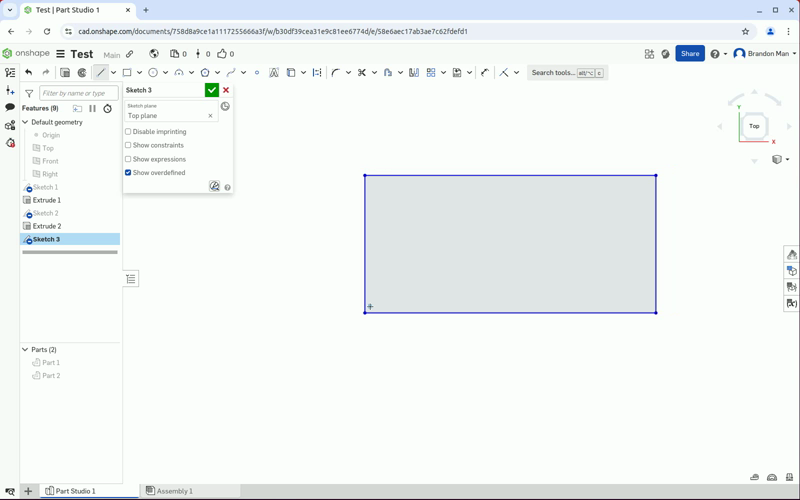
scroll(-6)
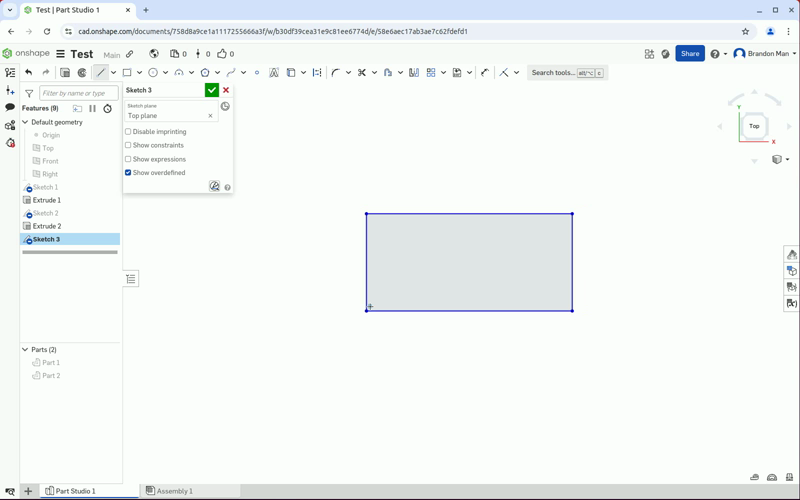
scroll(-6)
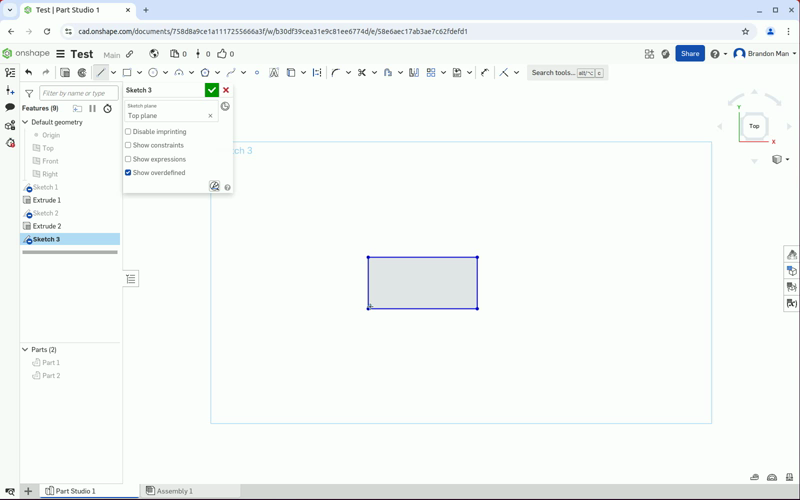
key_up(shift)
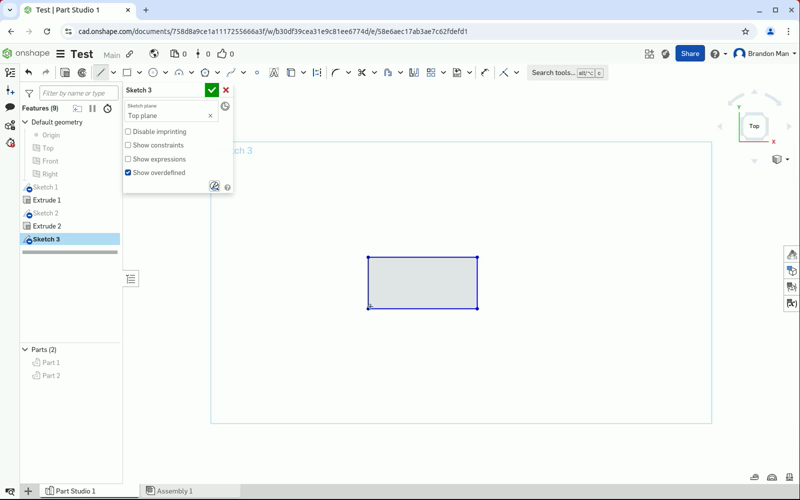
key_down(shift)
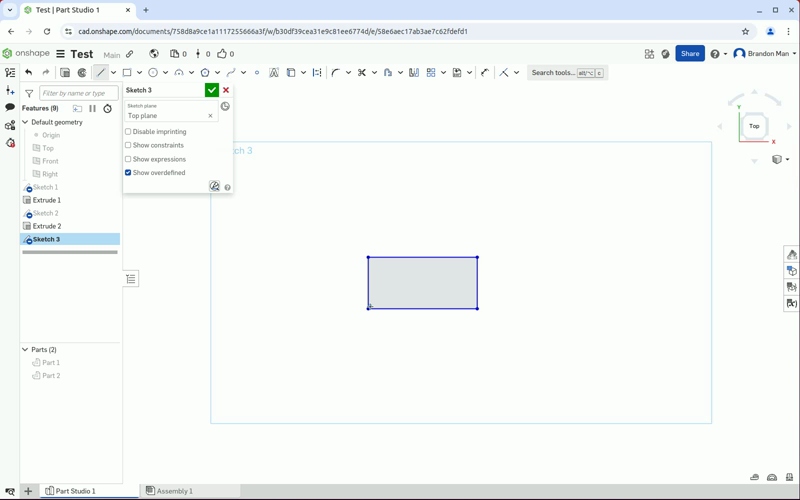
mouse_move(474, 306)
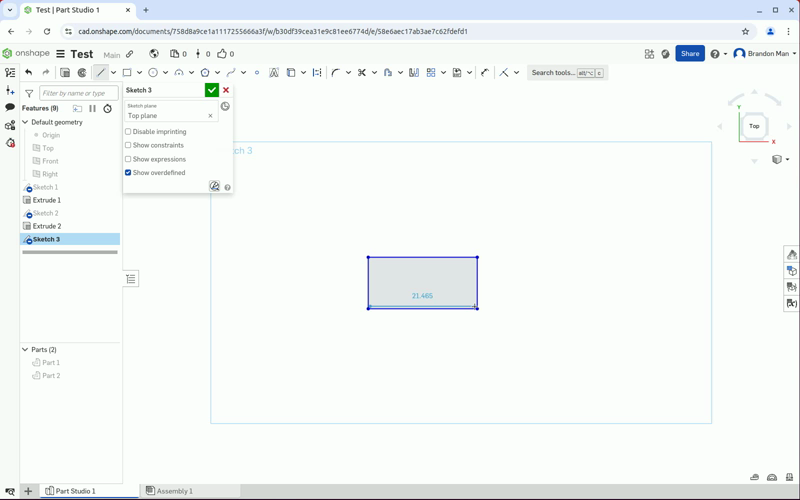
scroll(6)
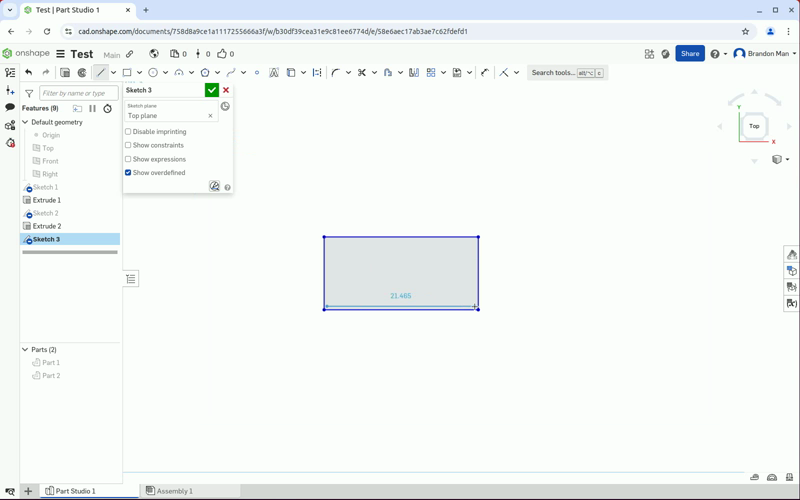
scroll(6)
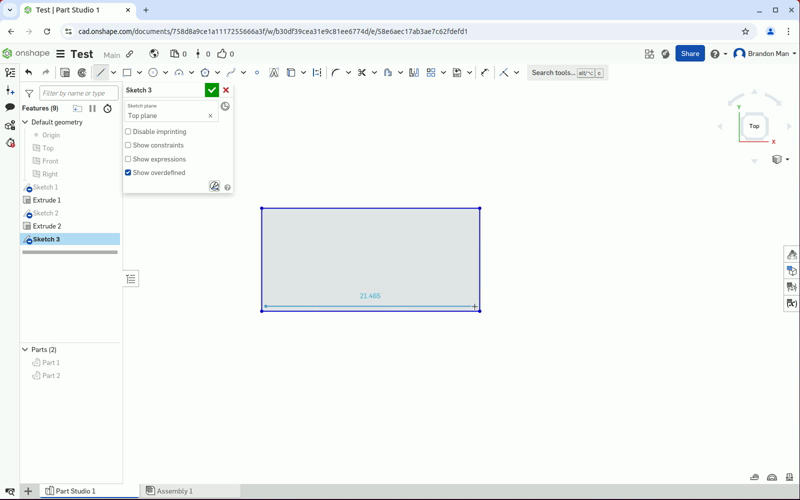
scroll(6)
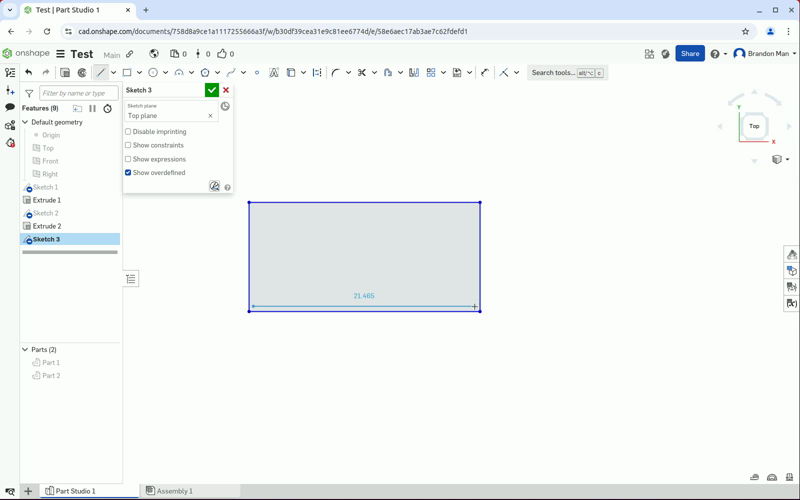
scroll(6)
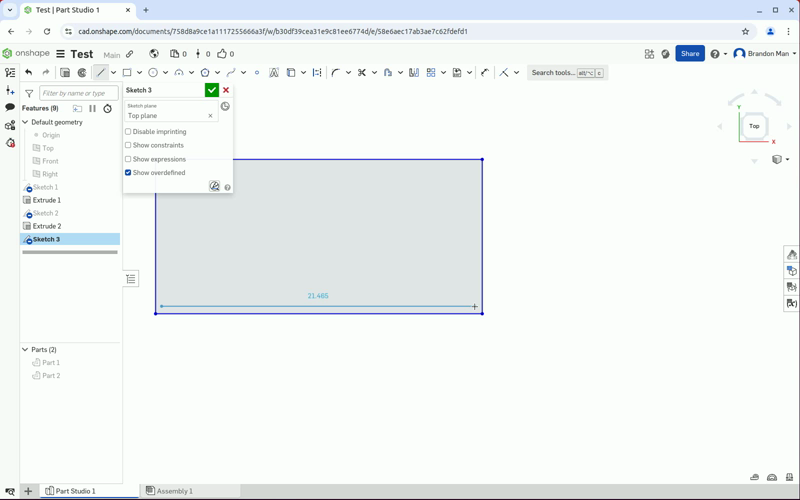
scroll(6)
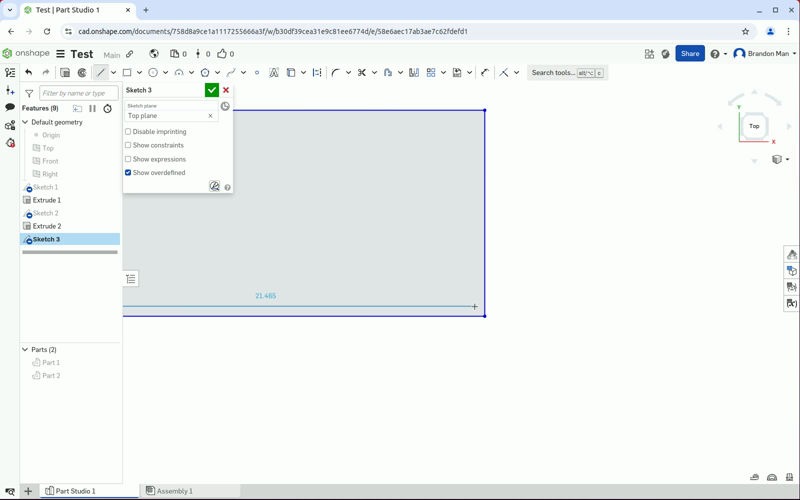
scroll(6)
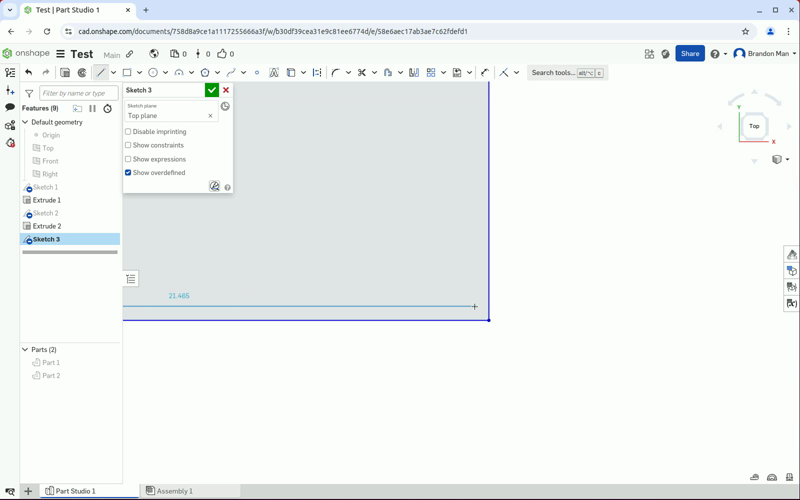
scroll(6)
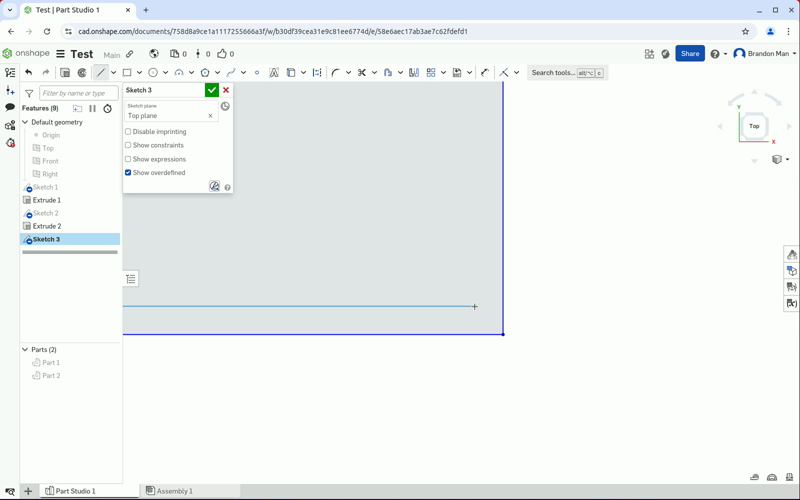
click(474, 306)
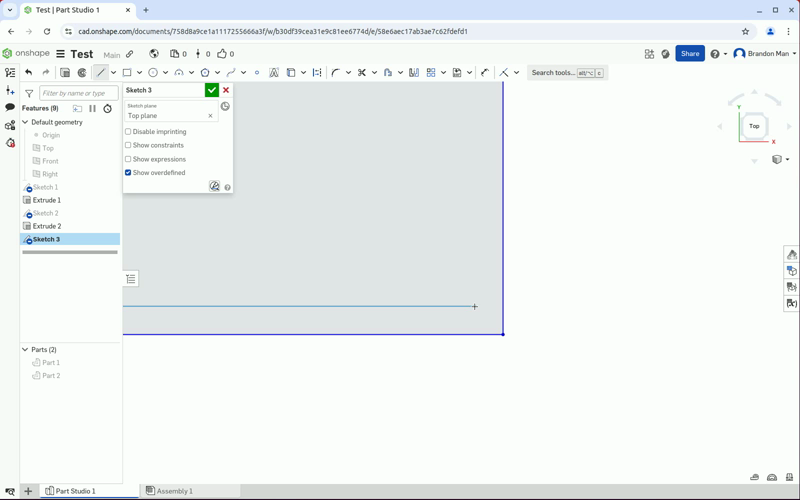
scroll(-6)
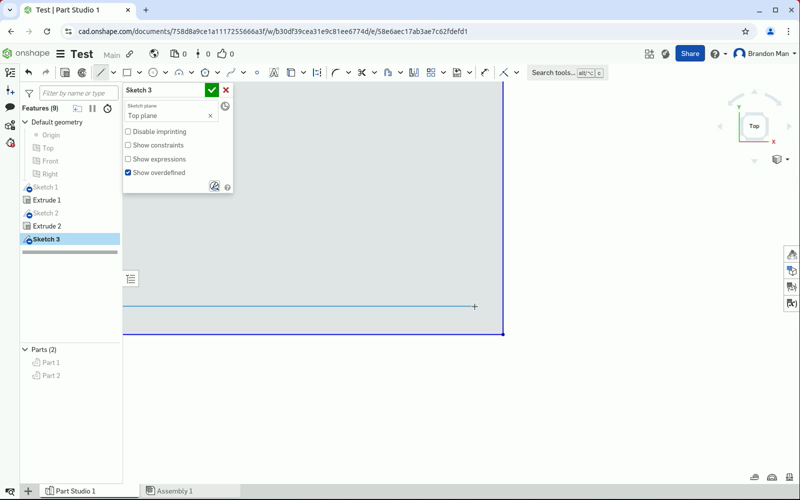
scroll(-6)
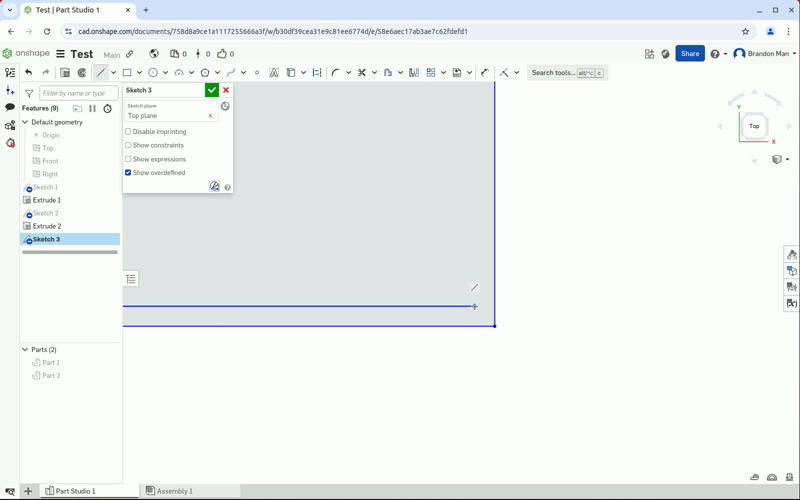
scroll(-6)
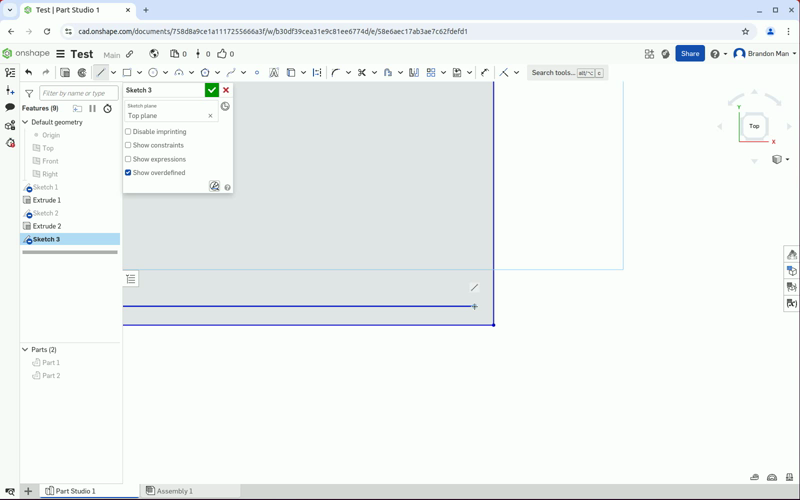
scroll(-6)
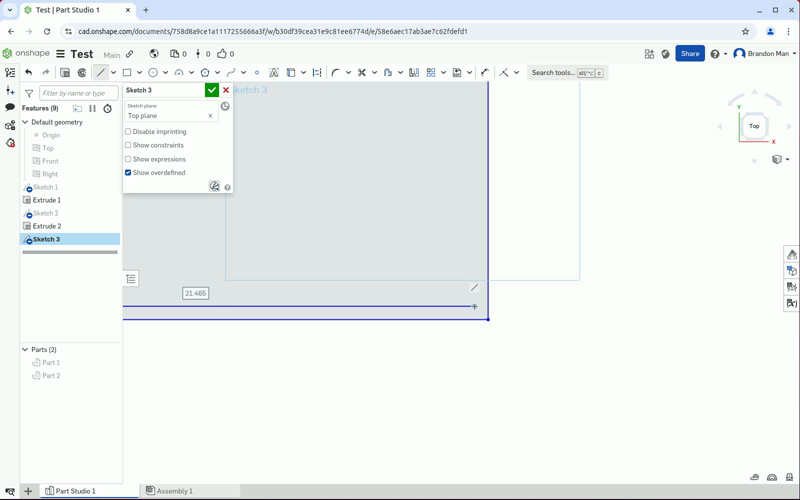
scroll(-6)
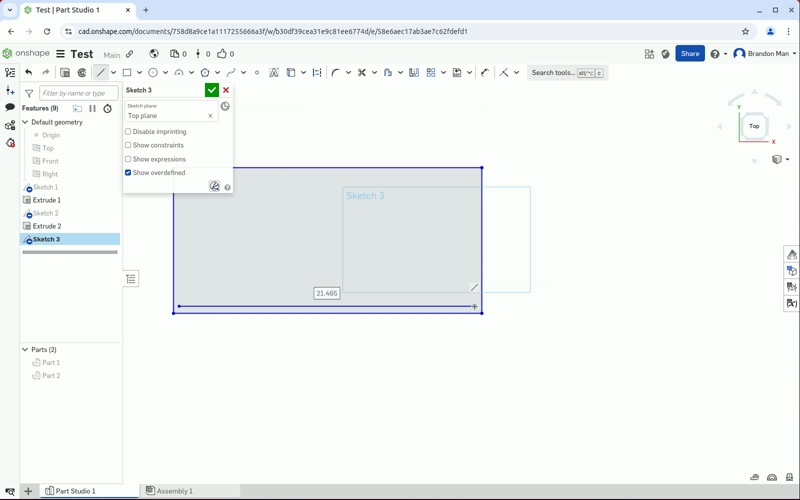
scroll(-6)
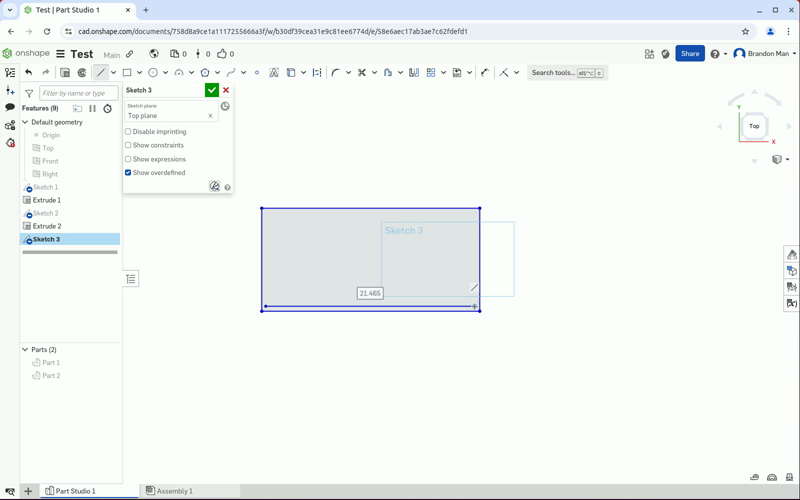
scroll(-6)
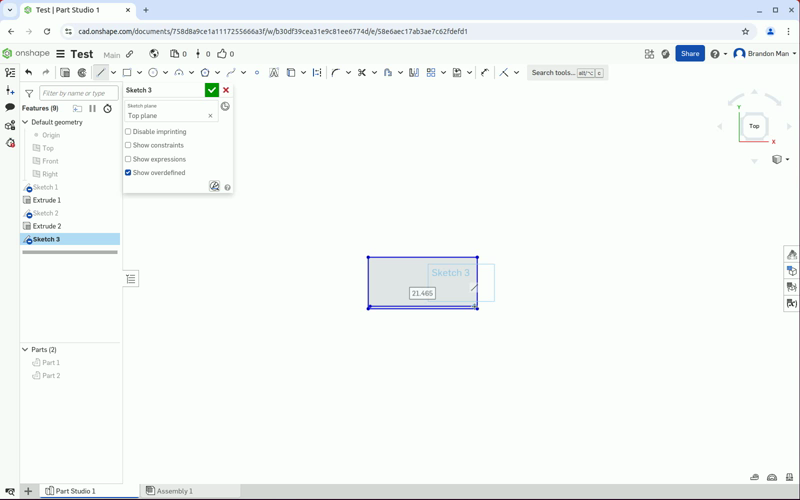
key_up(shift)
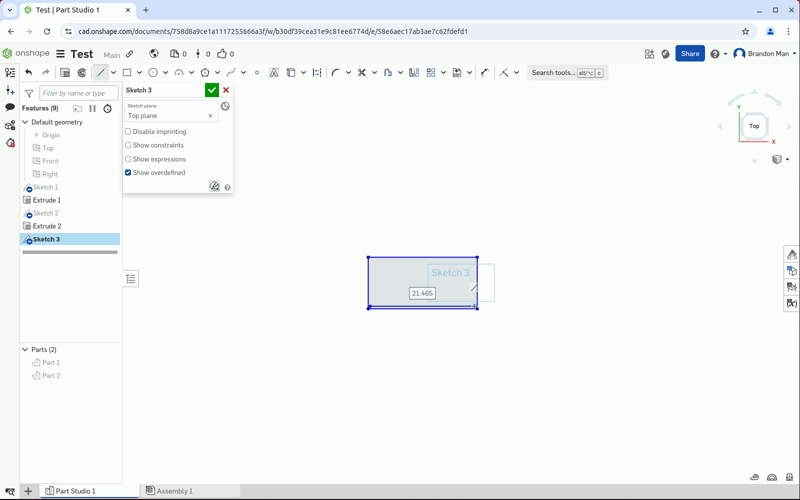
key_down(shift)
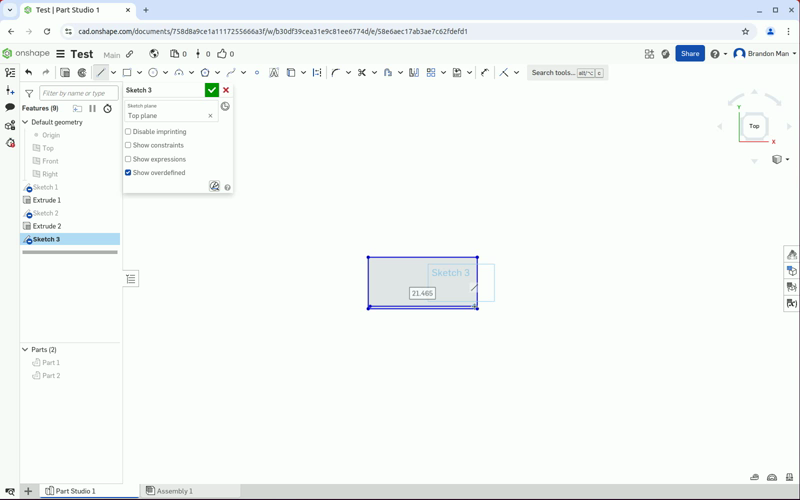
mouse_move(504, 306)
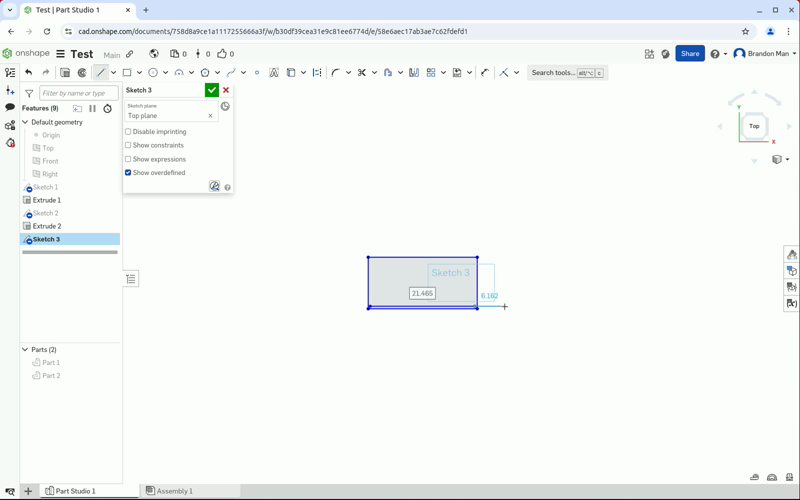
mouse_move(474, 259)
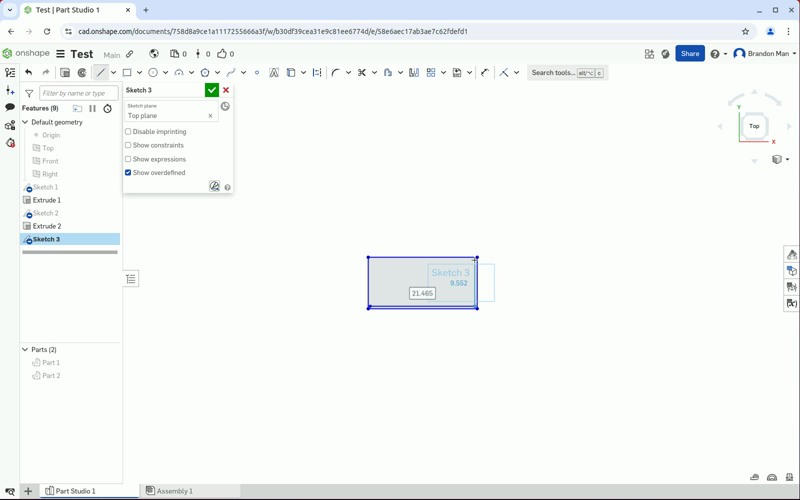
scroll(6)
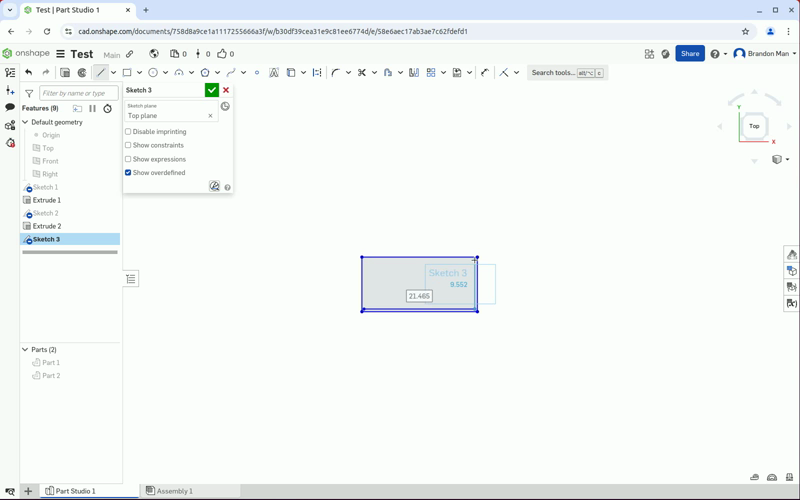
scroll(6)
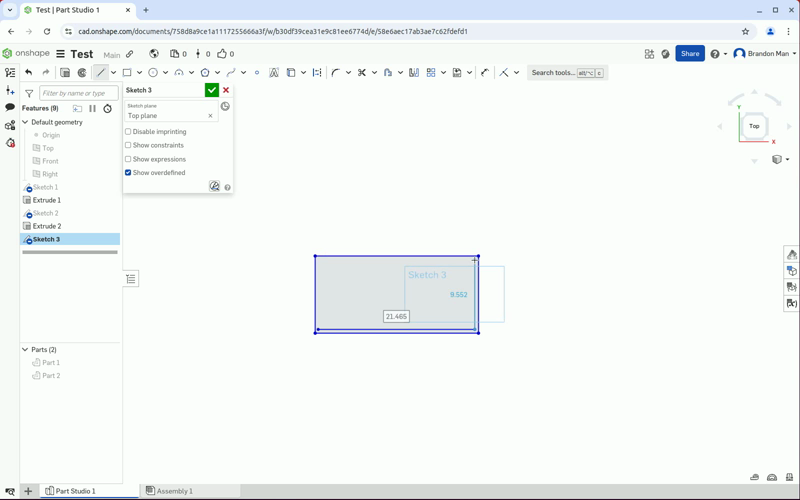
scroll(6)
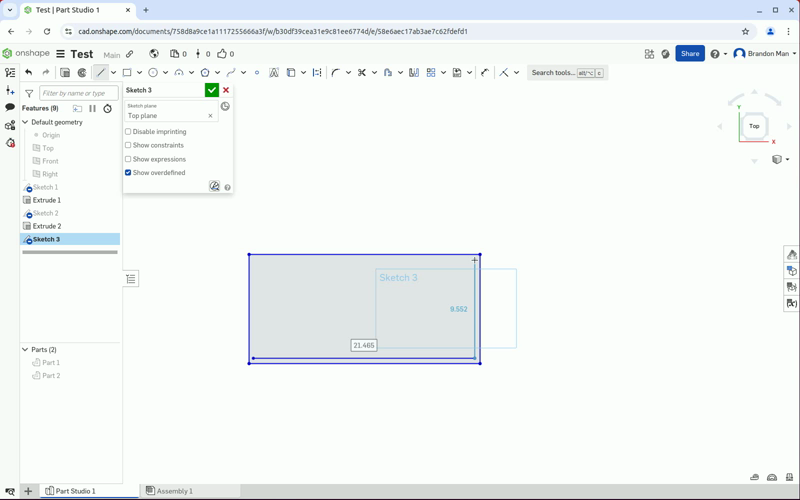
scroll(6)
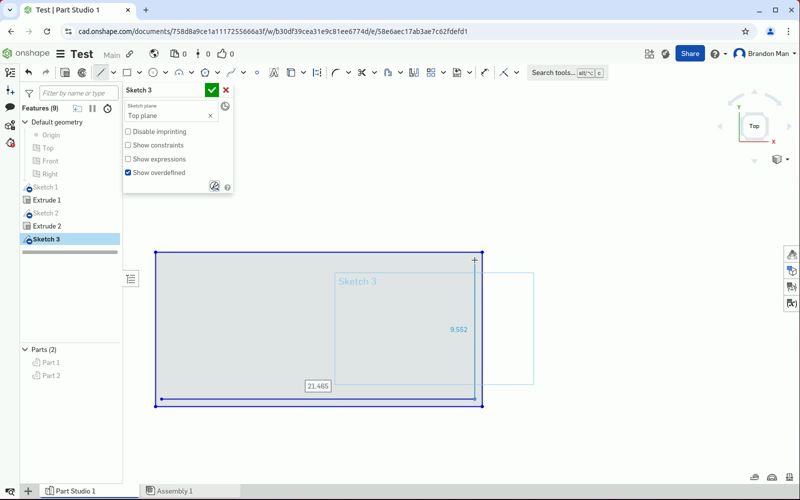
scroll(6)
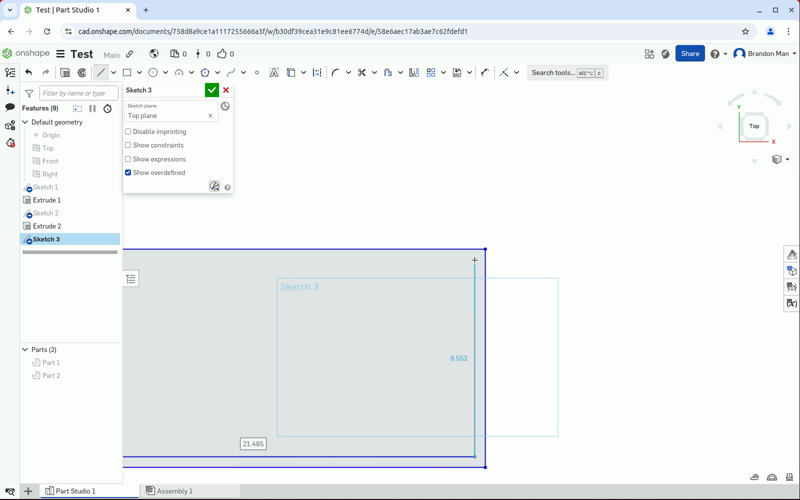
scroll(6)
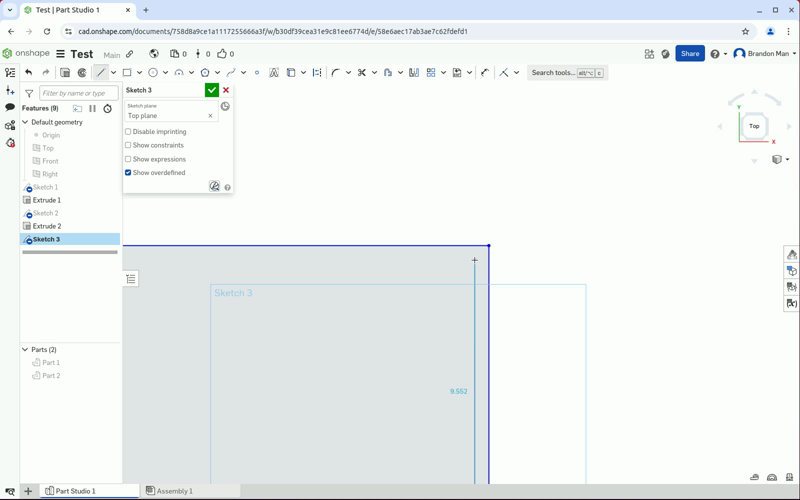
scroll(6)
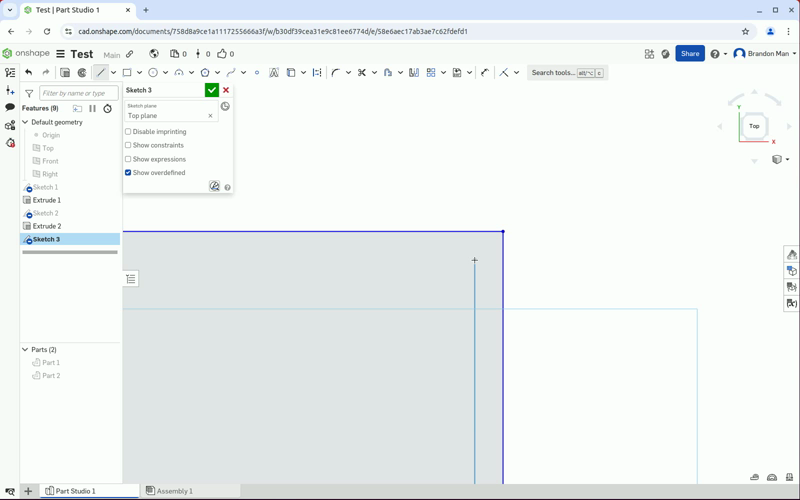
click(474, 259)
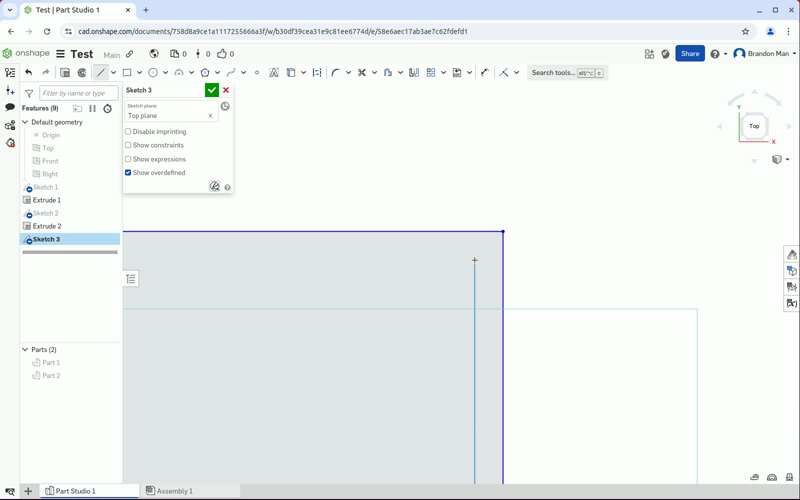
scroll(-6)
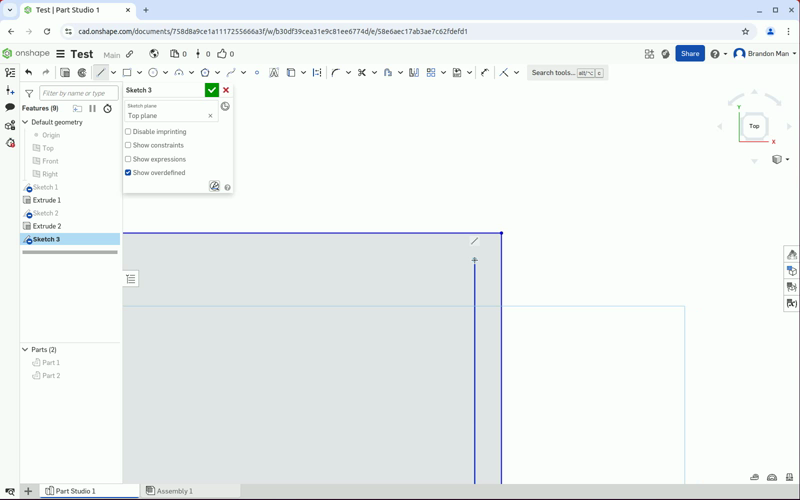
scroll(-6)
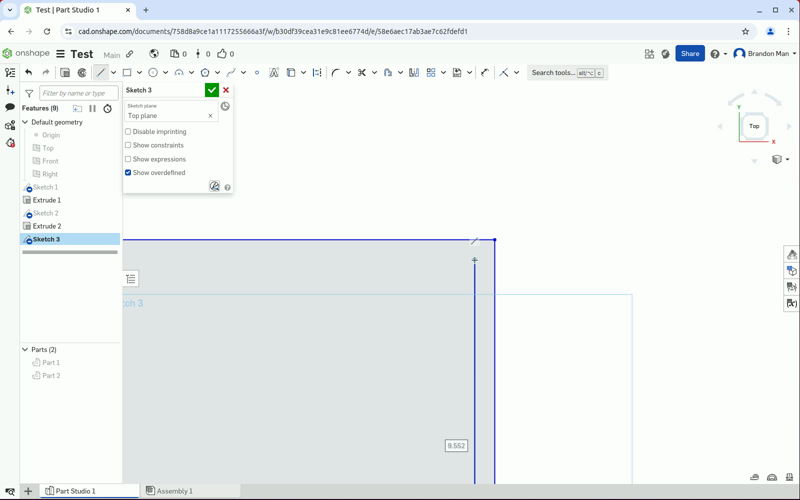
scroll(-6)
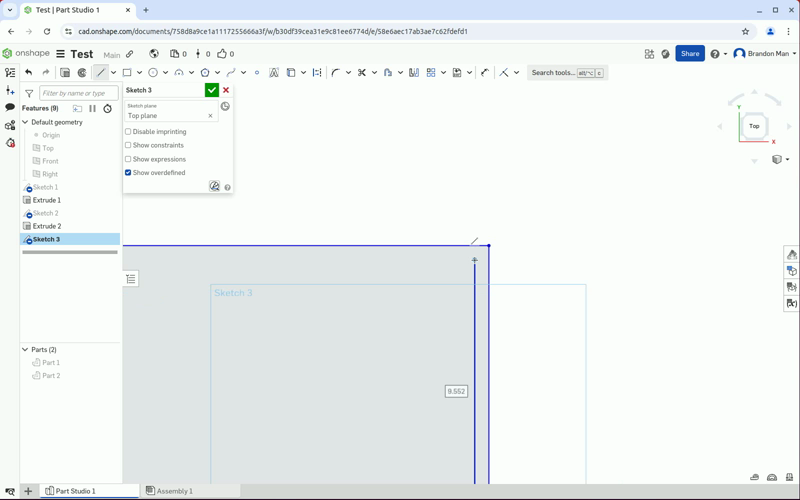
scroll(-6)
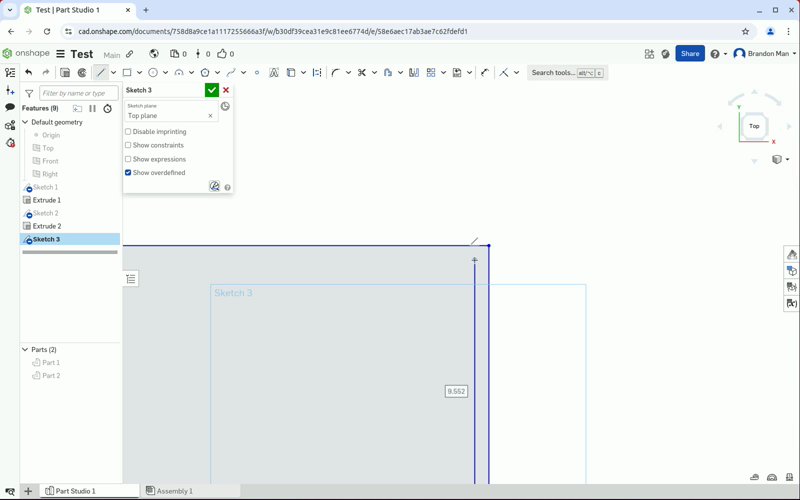
scroll(-6)
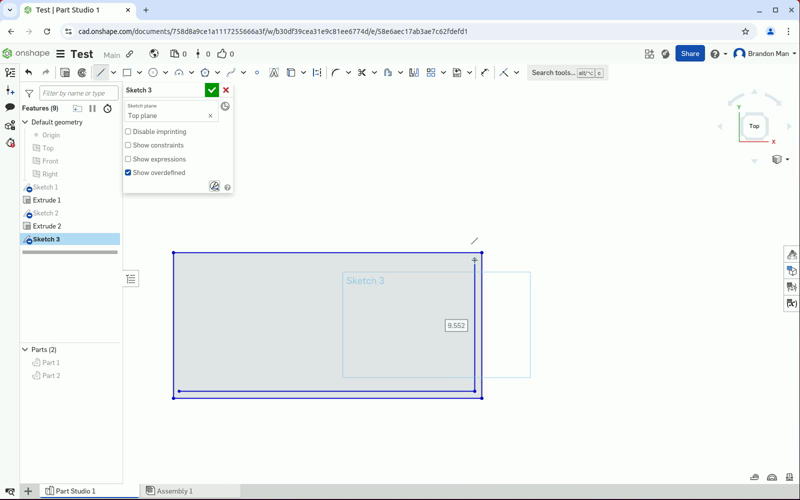
scroll(-6)
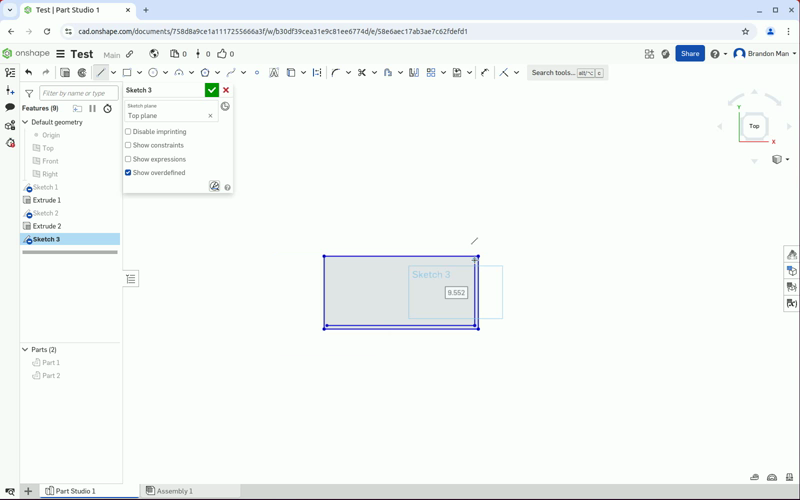
scroll(-6)
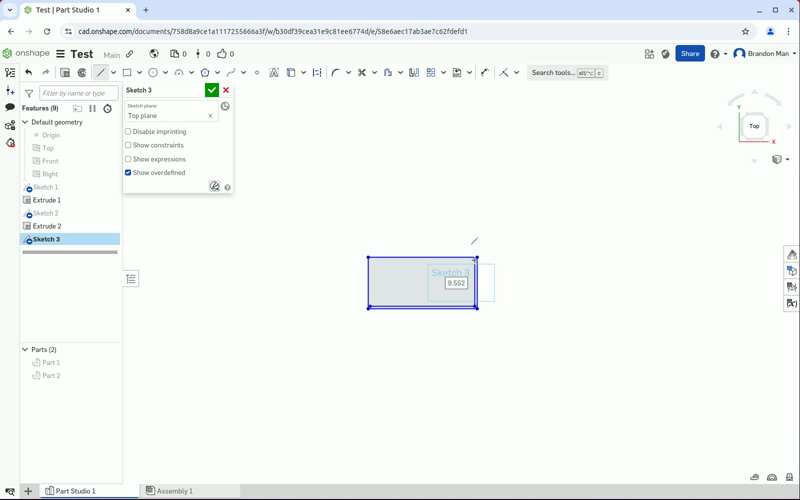
key_up(shift)
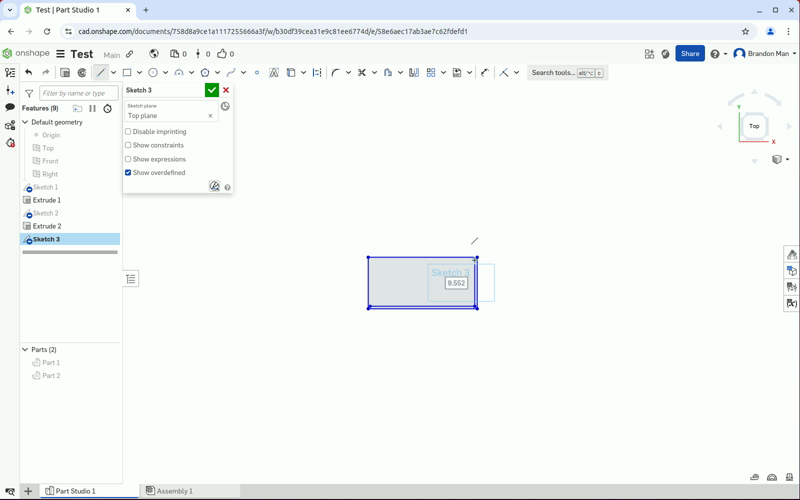
key_down(shift)
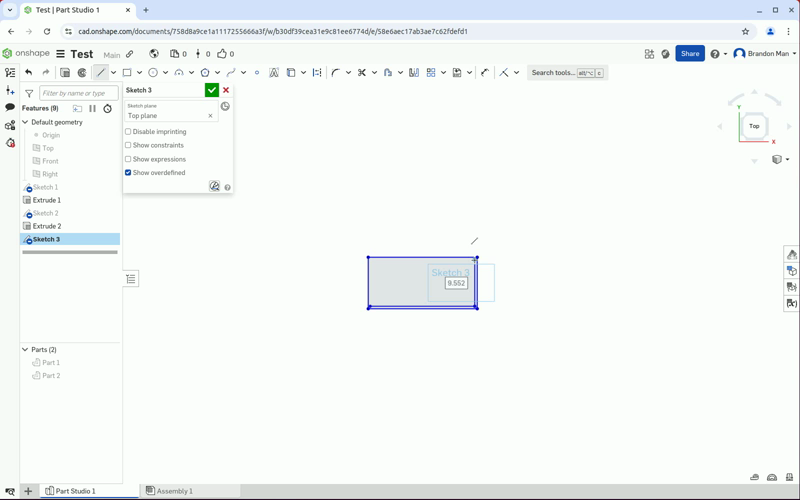
mouse_move(370, 259)
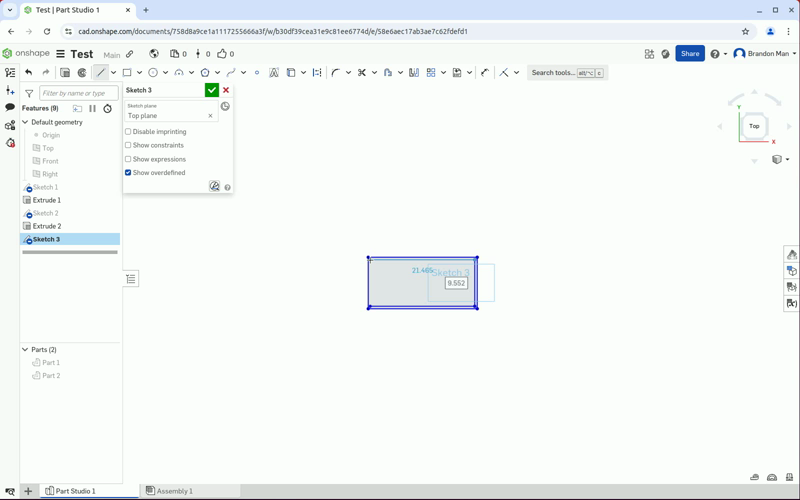
scroll(6)
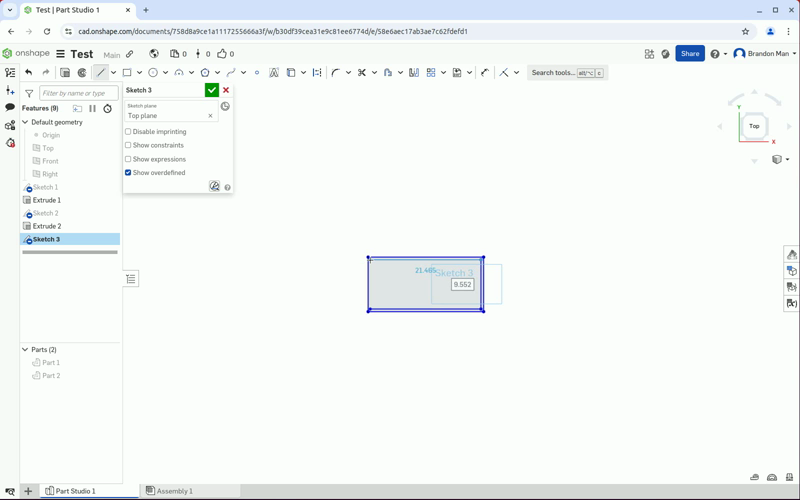
scroll(6)
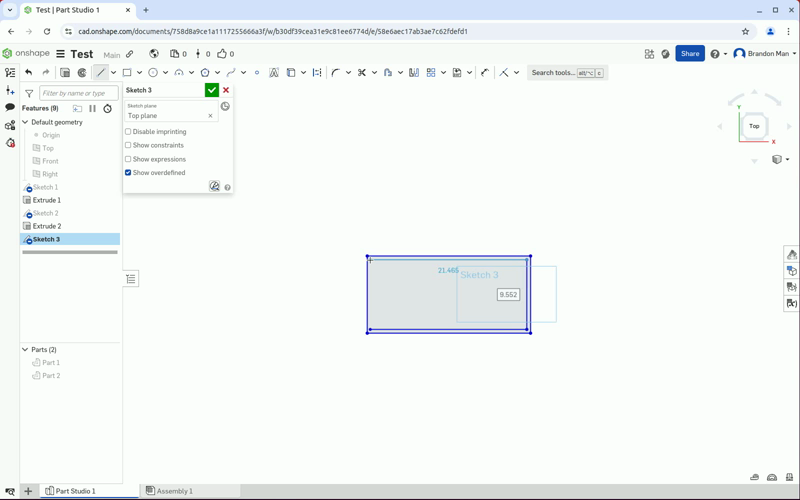
scroll(6)
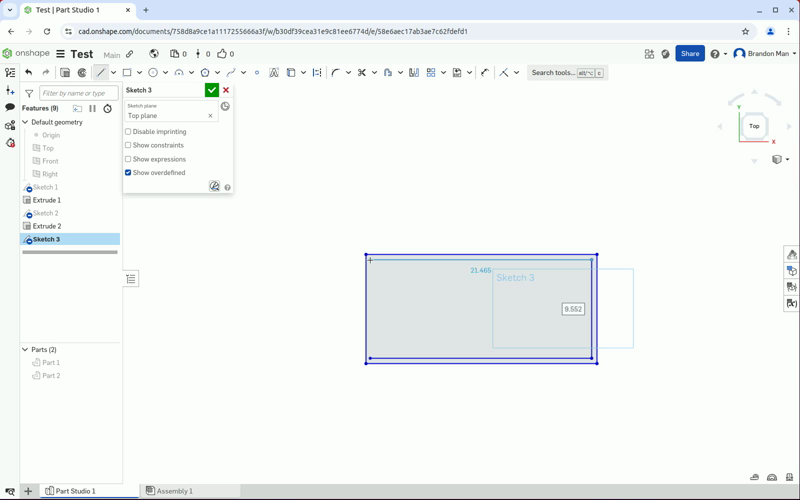
scroll(6)
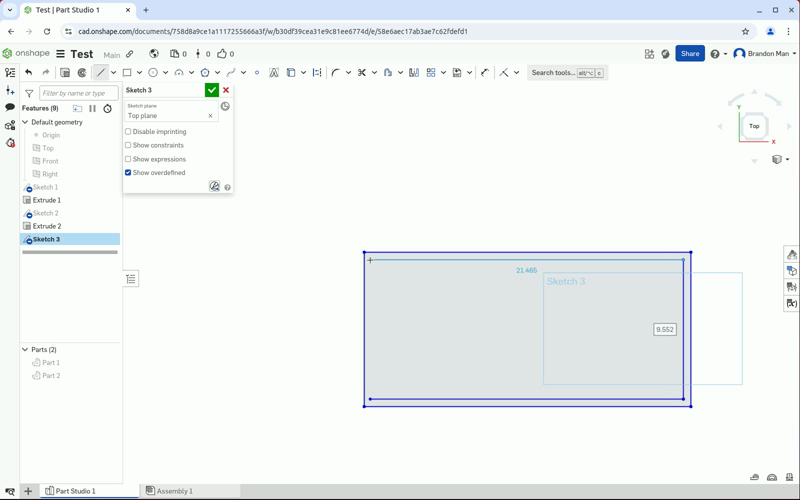
scroll(6)
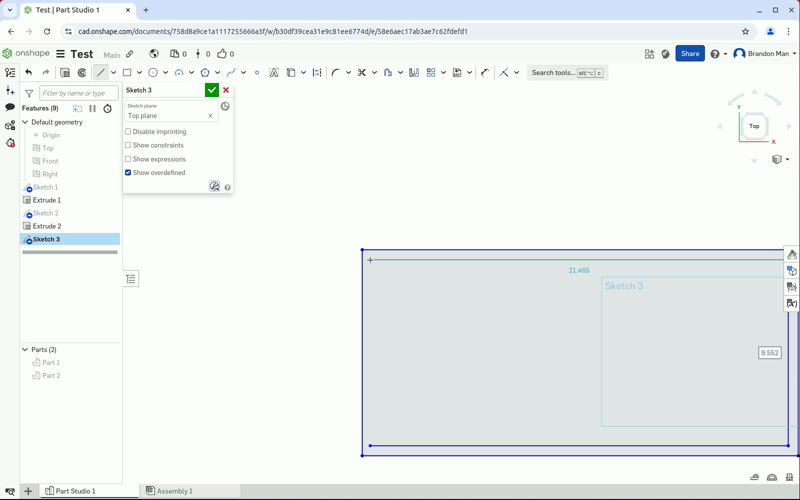
scroll(6)
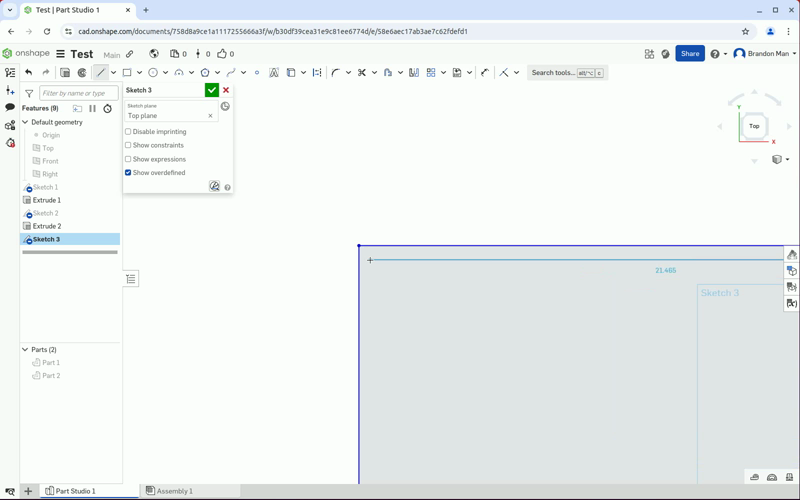
scroll(6)
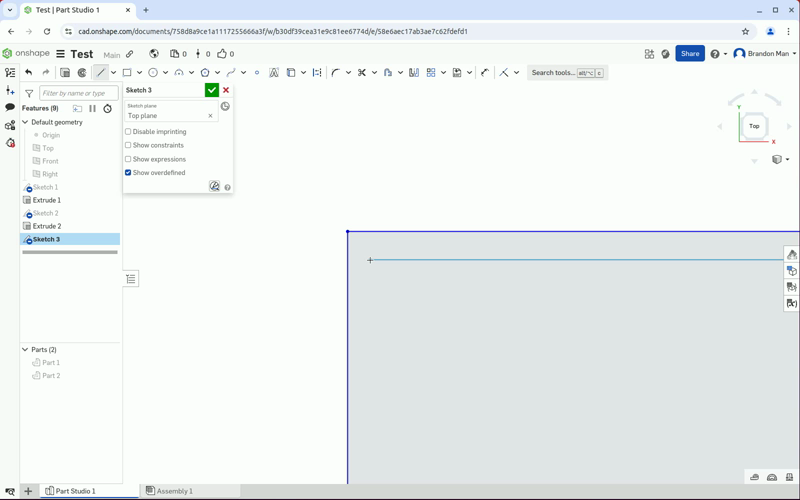
click(370, 259)
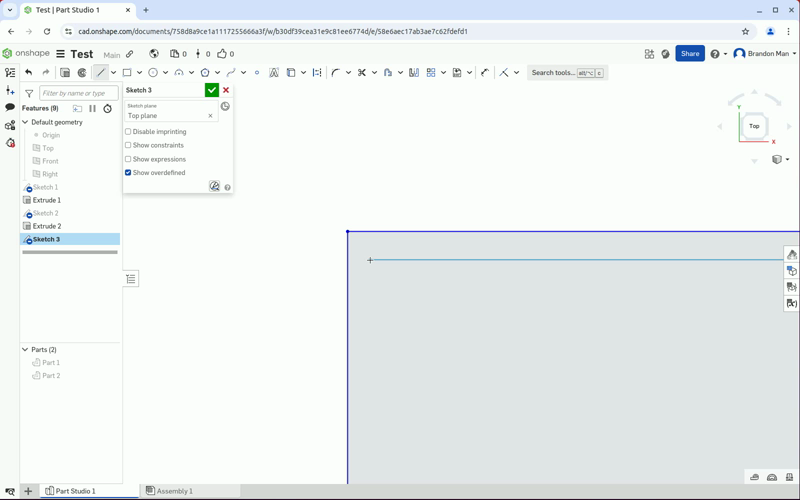
scroll(-6)
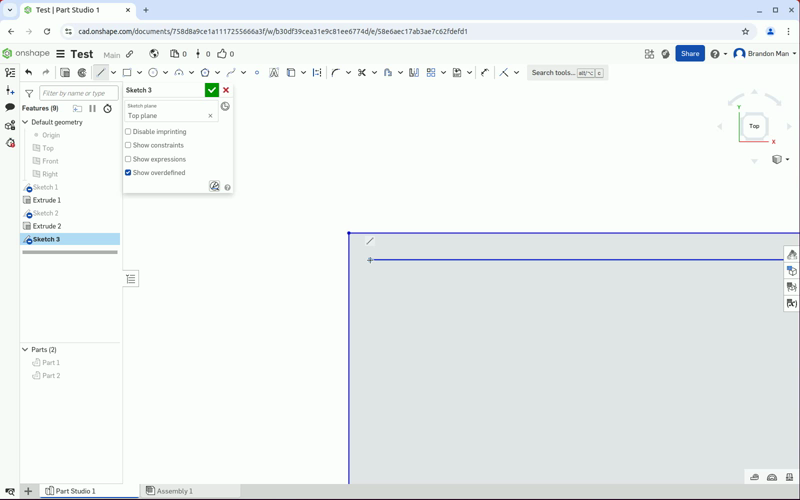
scroll(-6)
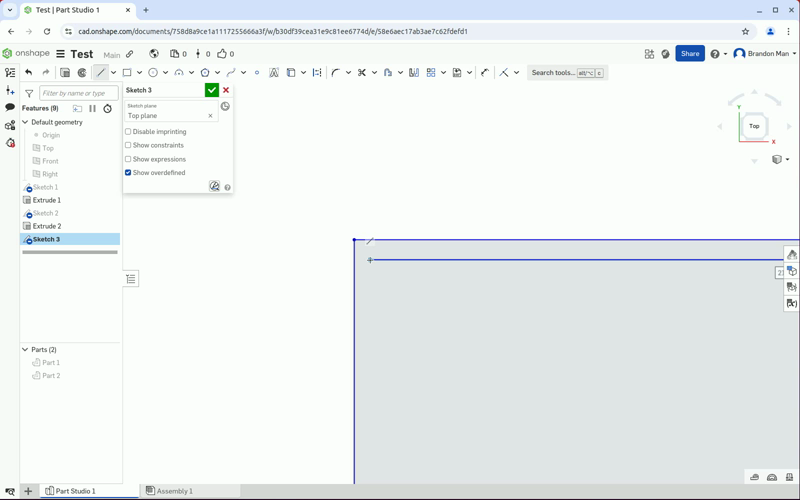
scroll(-6)
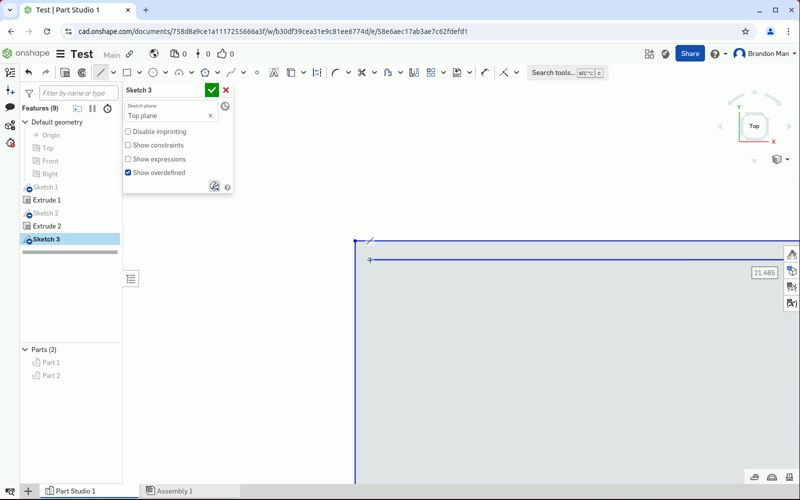
scroll(-6)
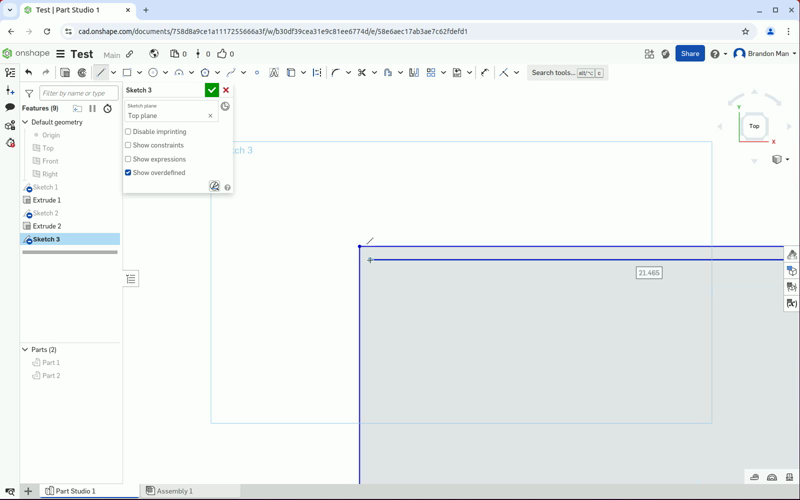
scroll(-6)
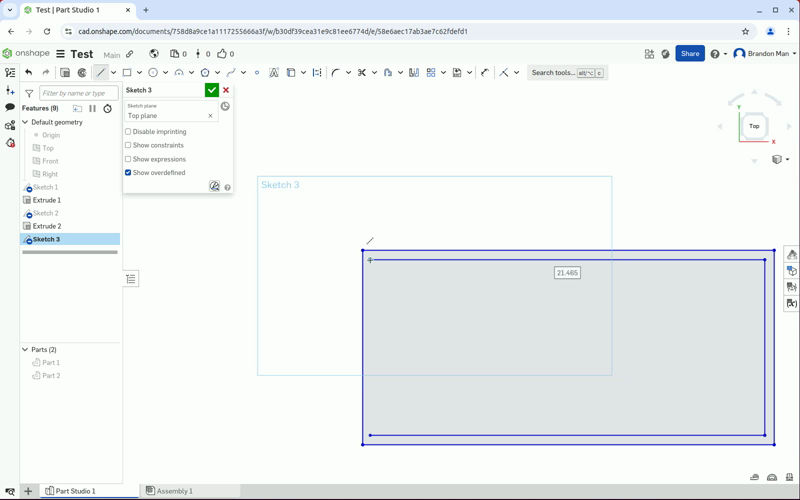
scroll(-6)
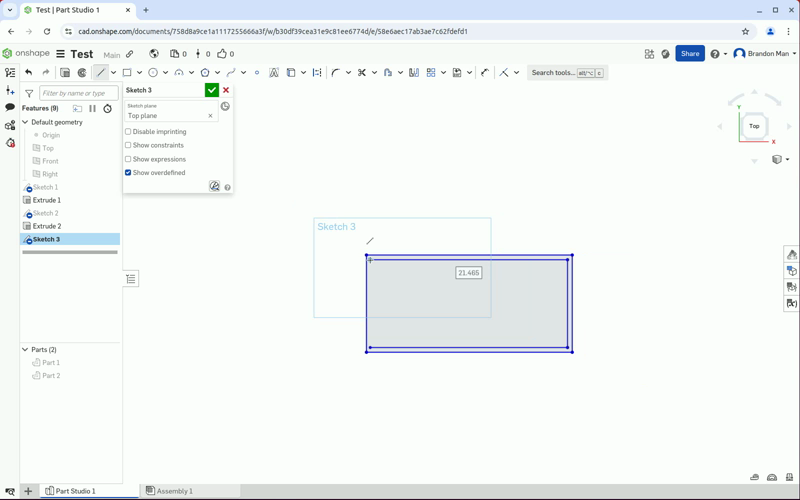
scroll(-6)
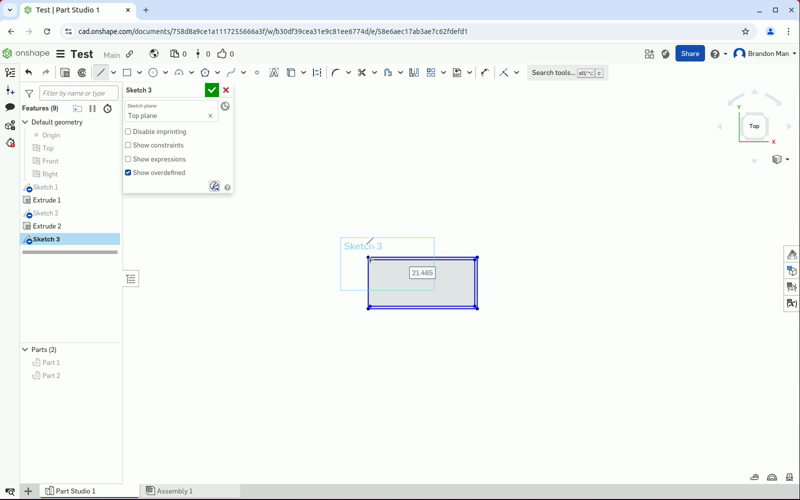
key_up(shift)
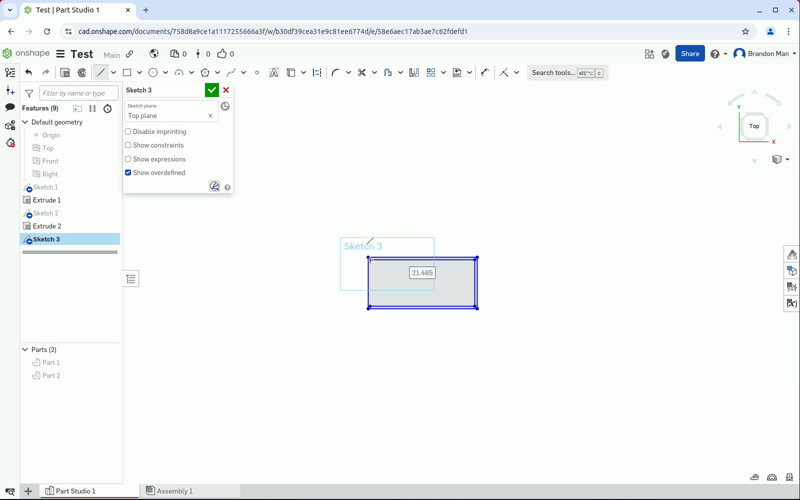
mouse_move(400, 259)
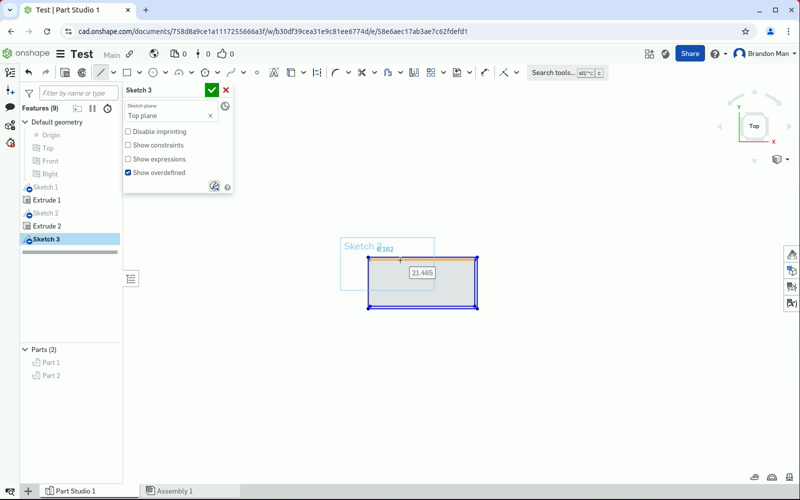
key_down(shift)
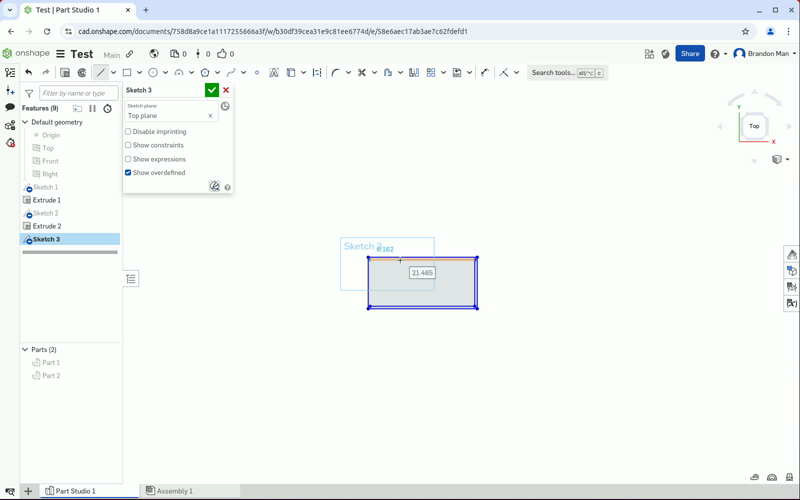
mouse_move(370, 306)
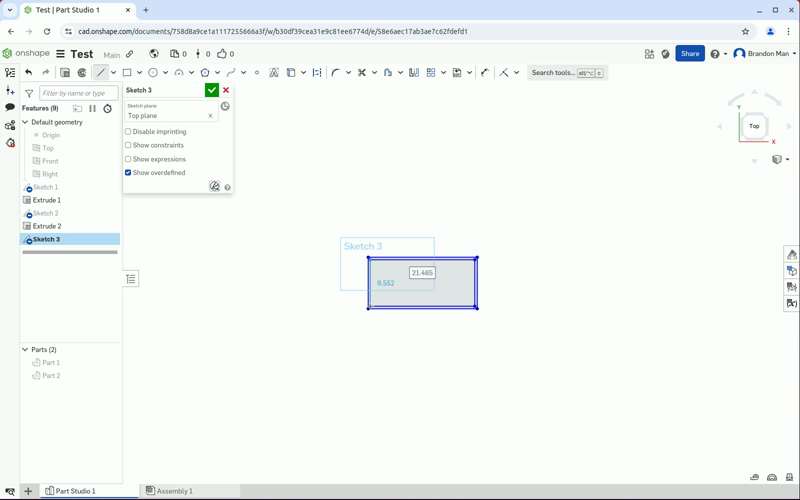
scroll(6)
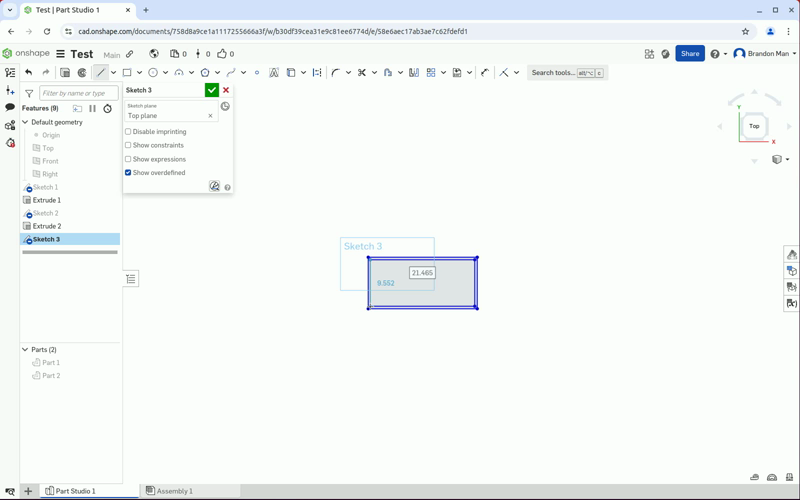
scroll(6)
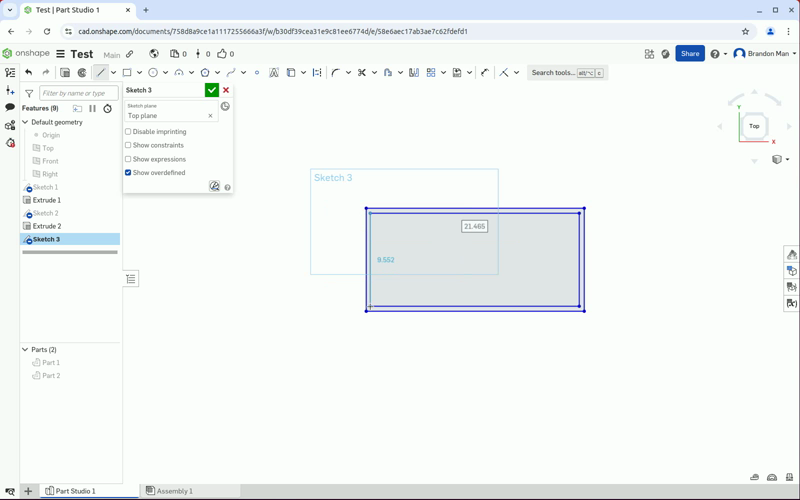
scroll(6)
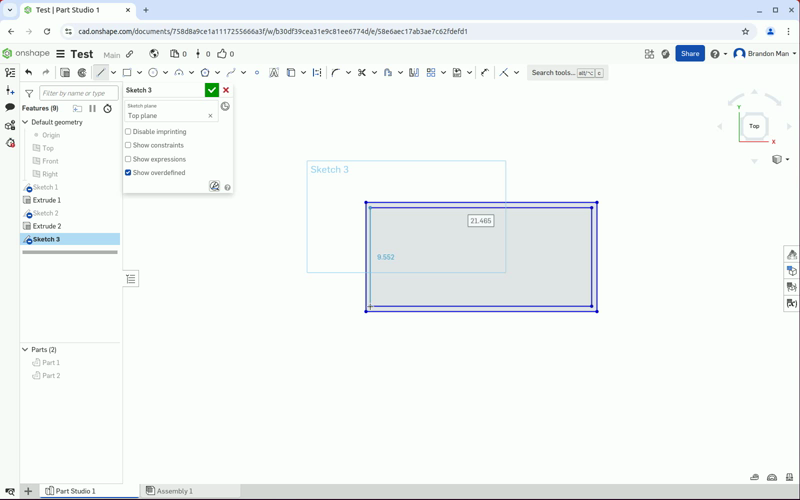
scroll(6)
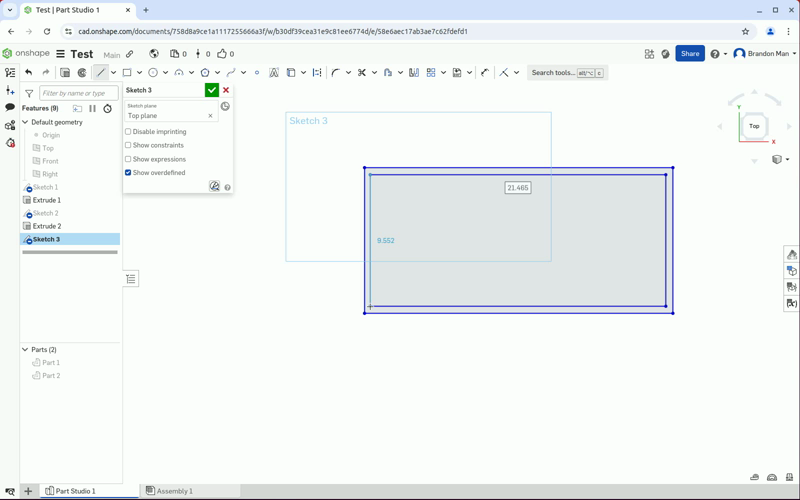
scroll(6)
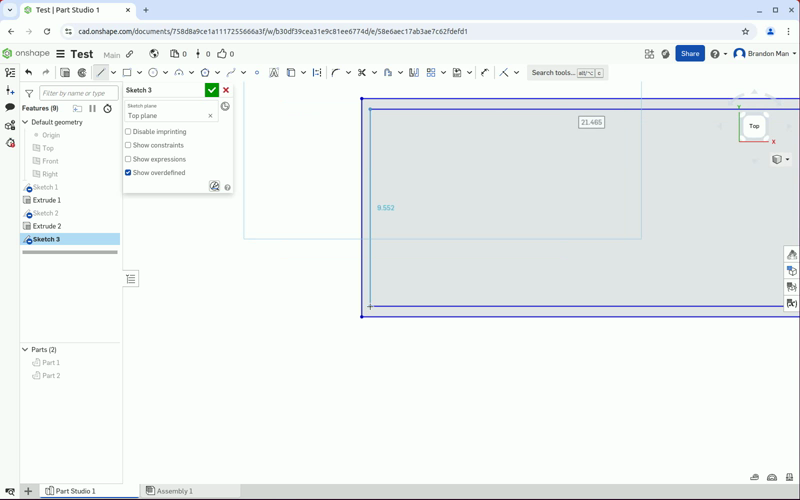
scroll(6)
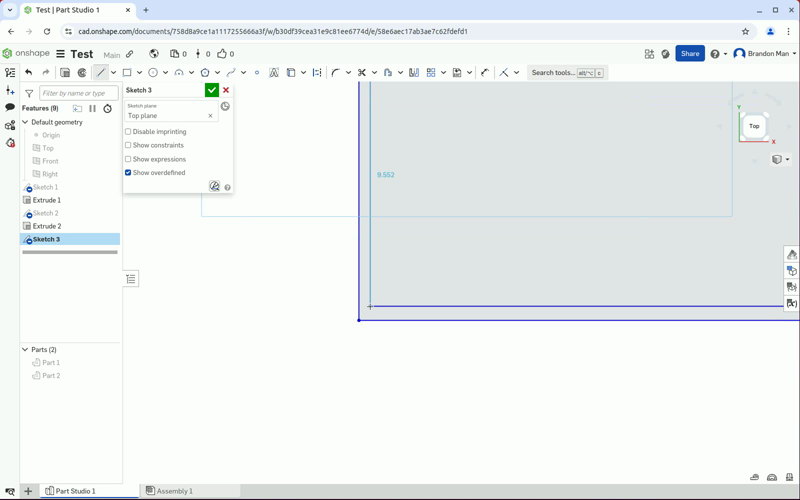
scroll(6)
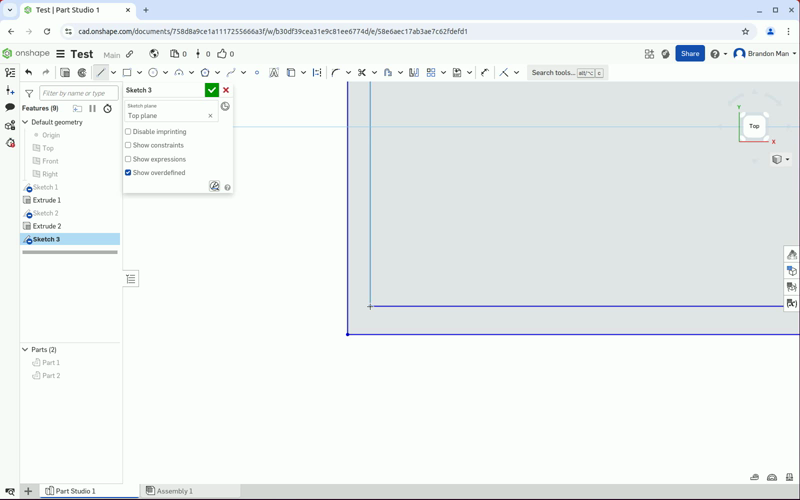
key_up(shift)
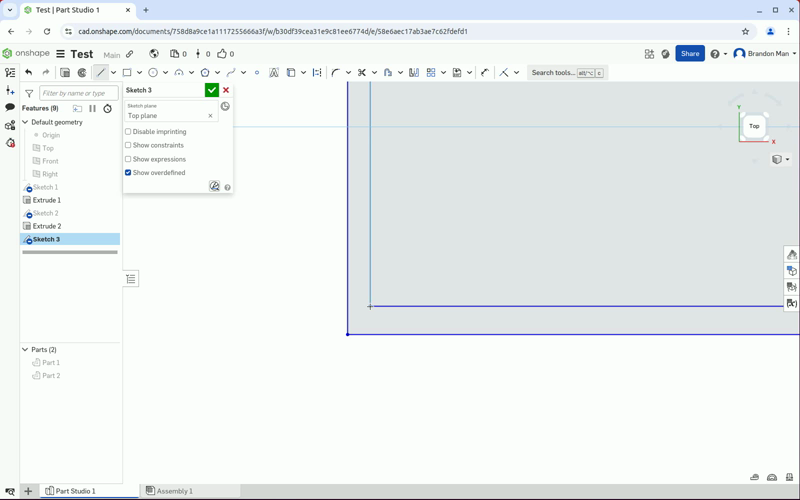
click(370, 306)
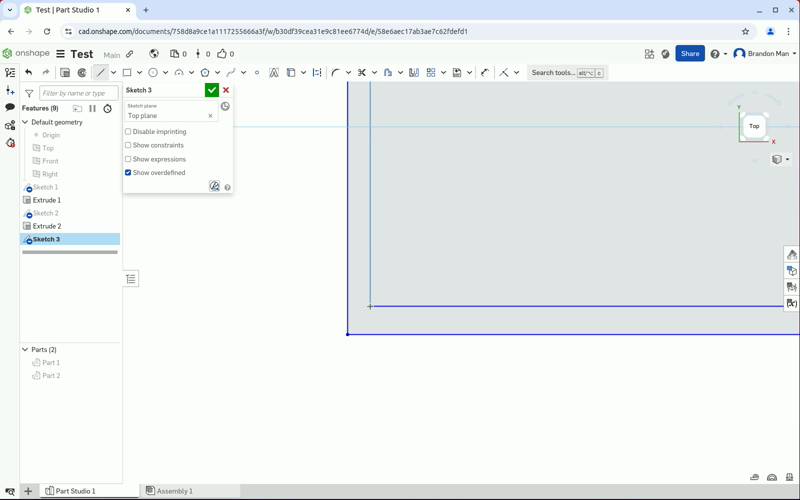
scroll(-6)
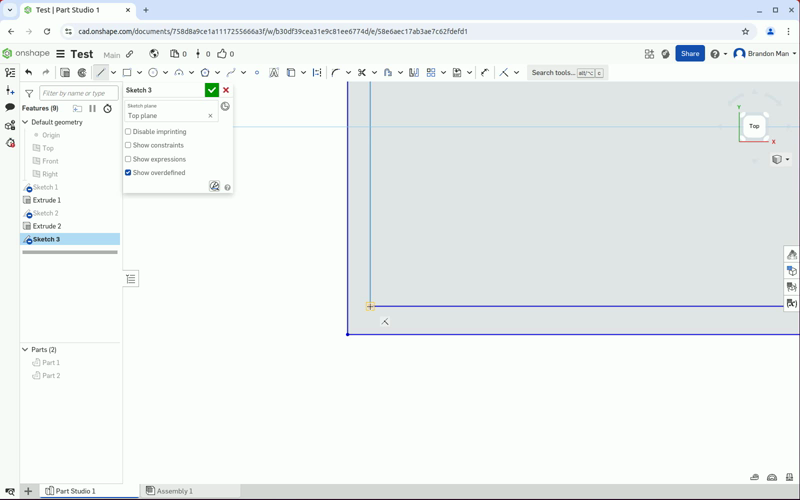
scroll(-6)
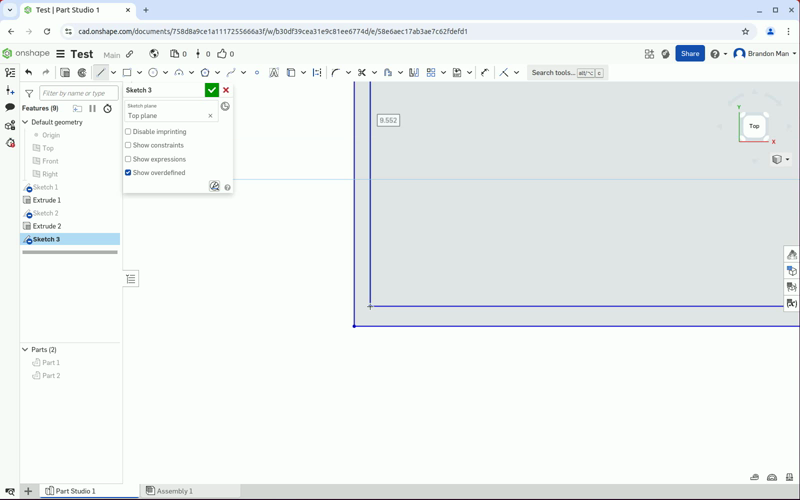
scroll(-6)
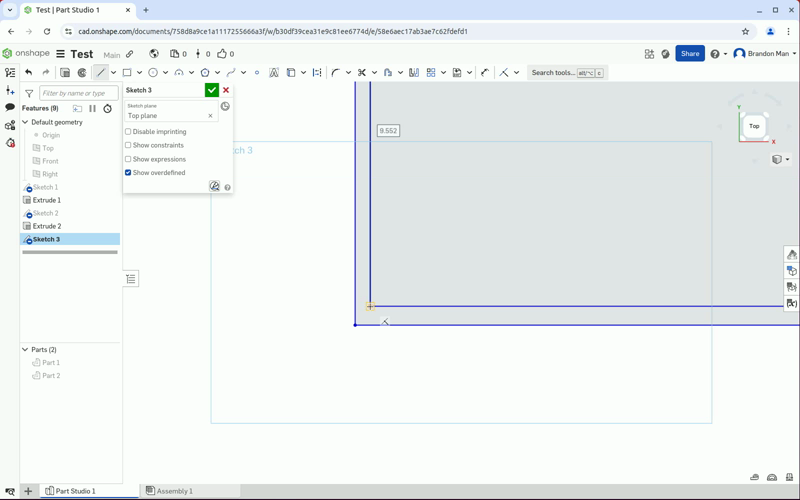
scroll(-6)
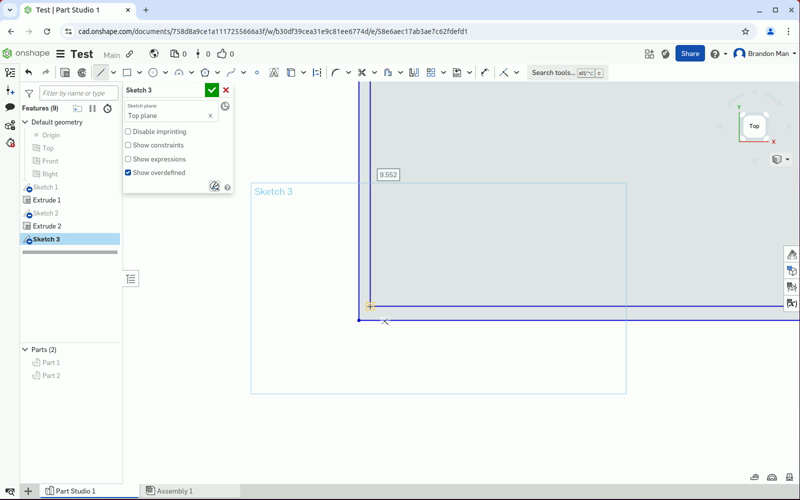
scroll(-6)
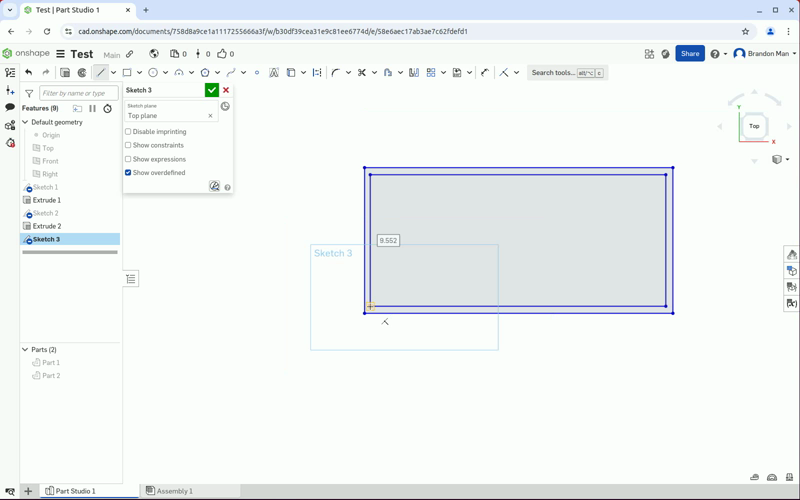
scroll(-6)
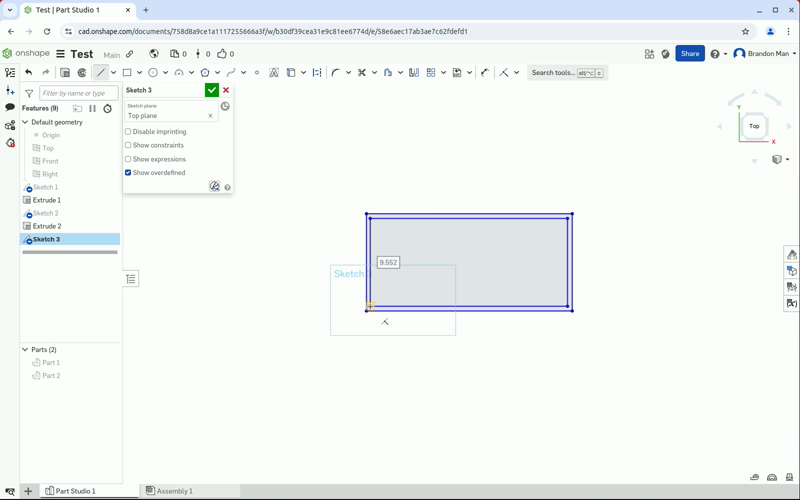
scroll(-6)
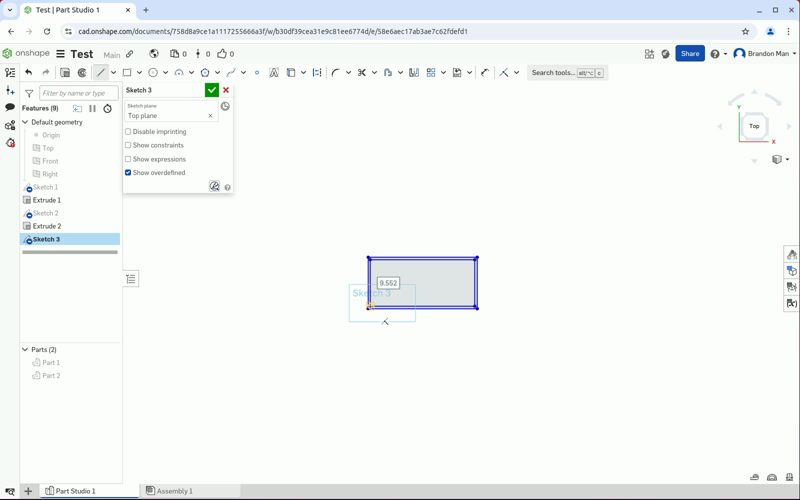
key(esc)
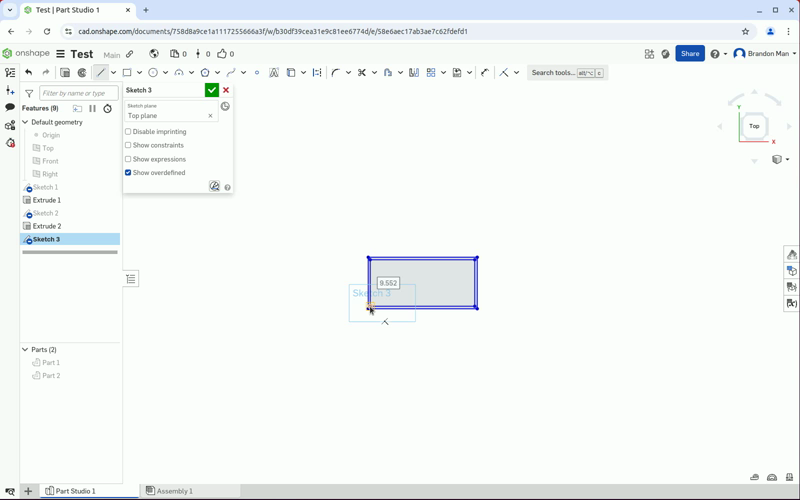
mouse_move(369, 285)
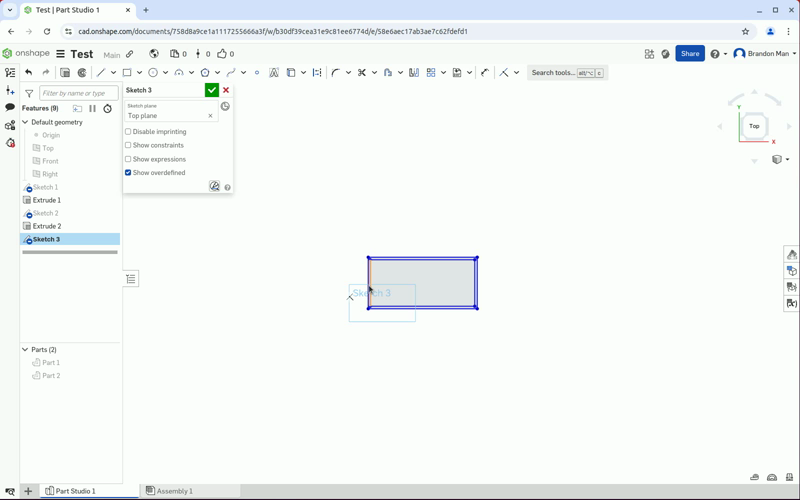
scroll(6)
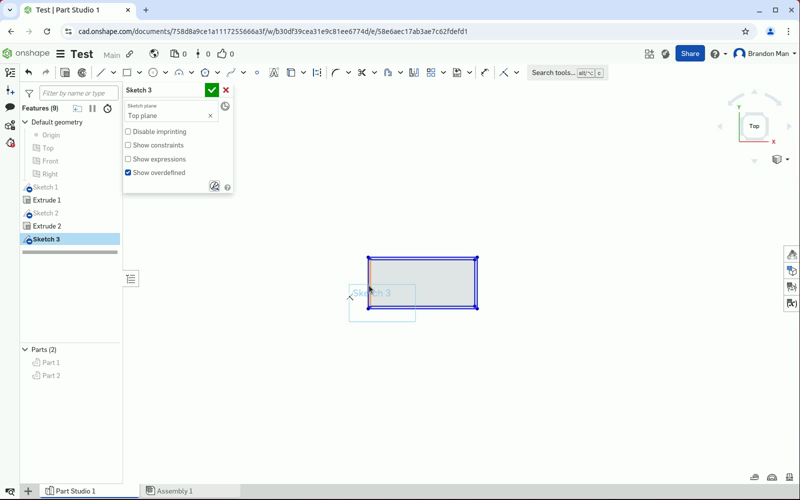
scroll(6)
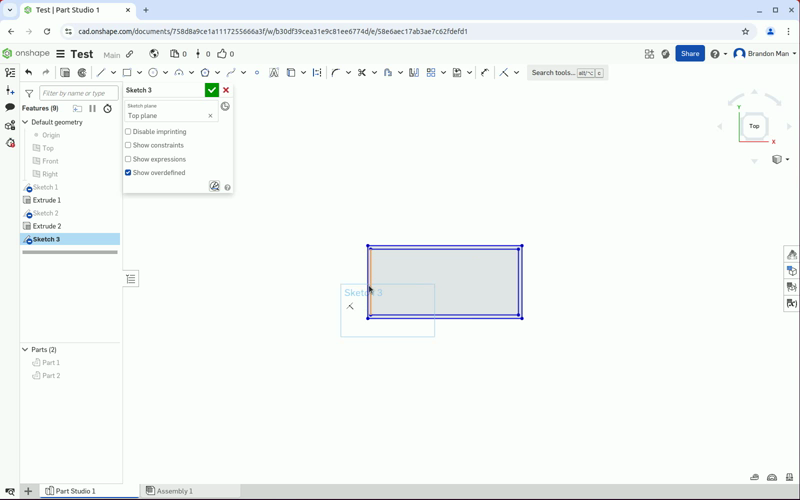
scroll(6)
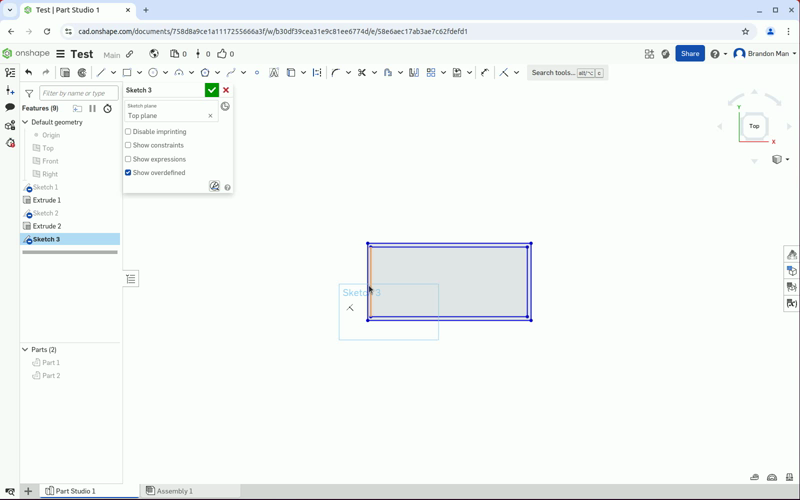
scroll(6)
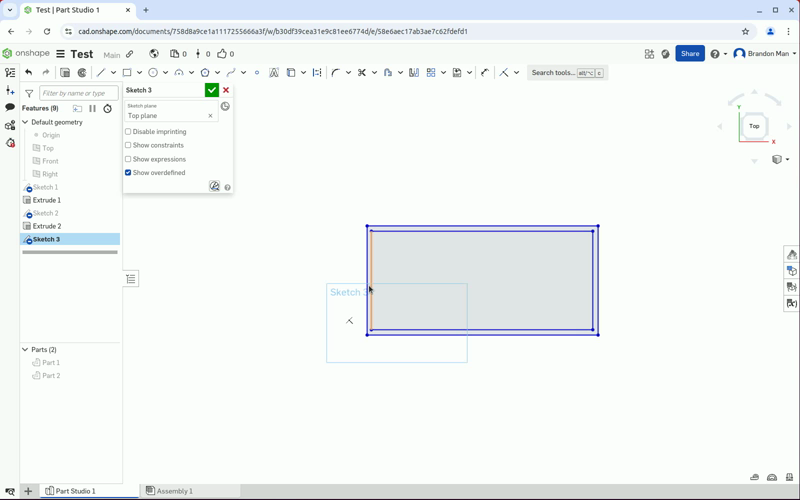
scroll(6)
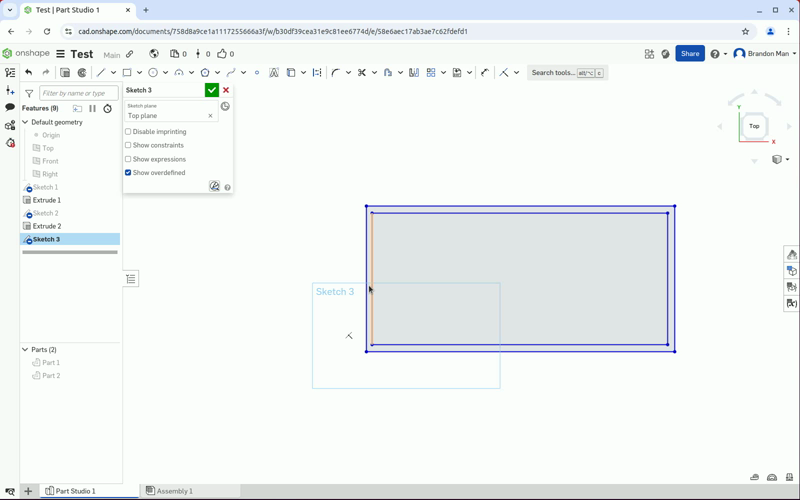
scroll(6)
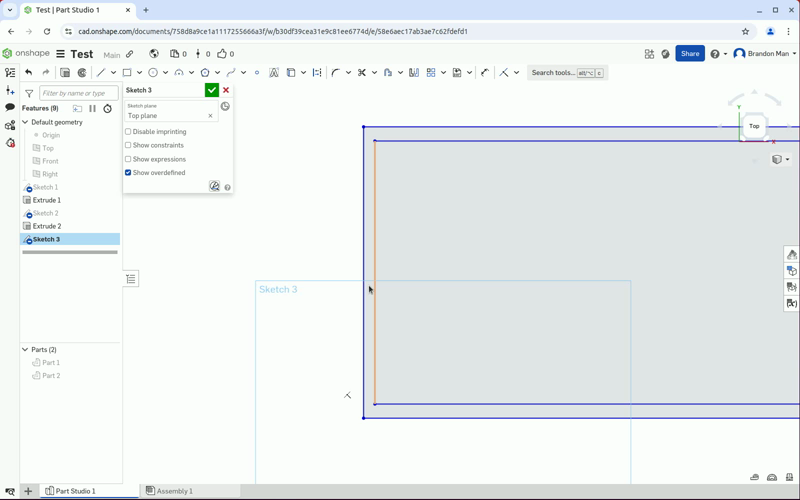
scroll(6)
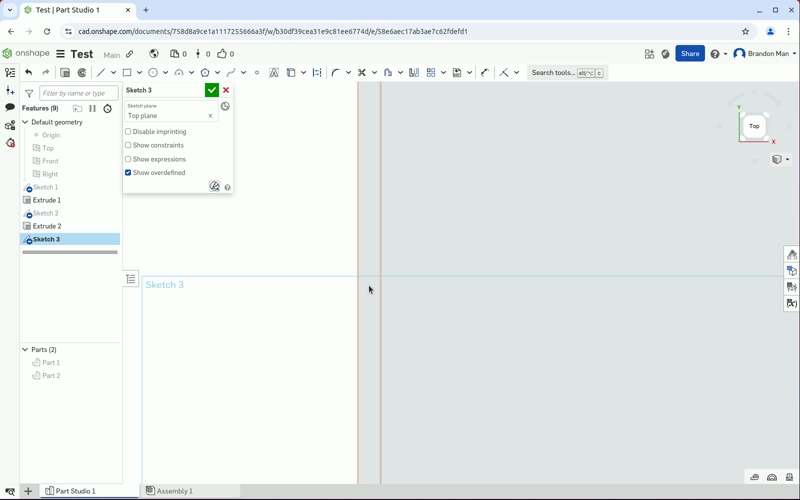
click(369, 285)
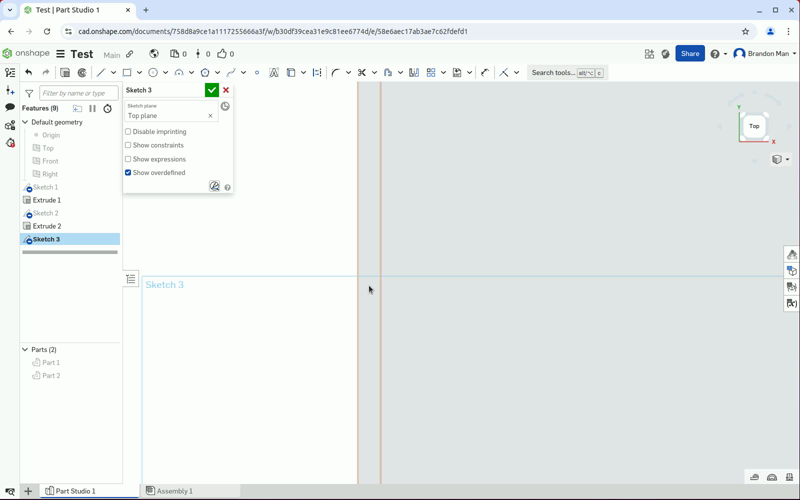
scroll(-6)
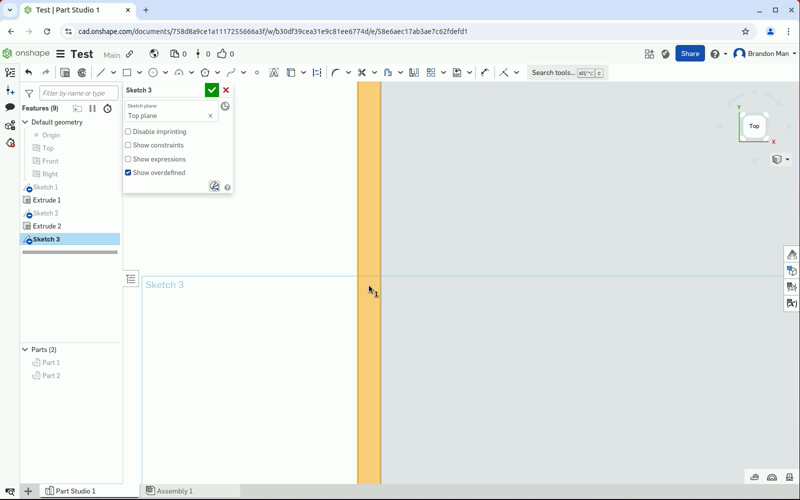
scroll(-6)
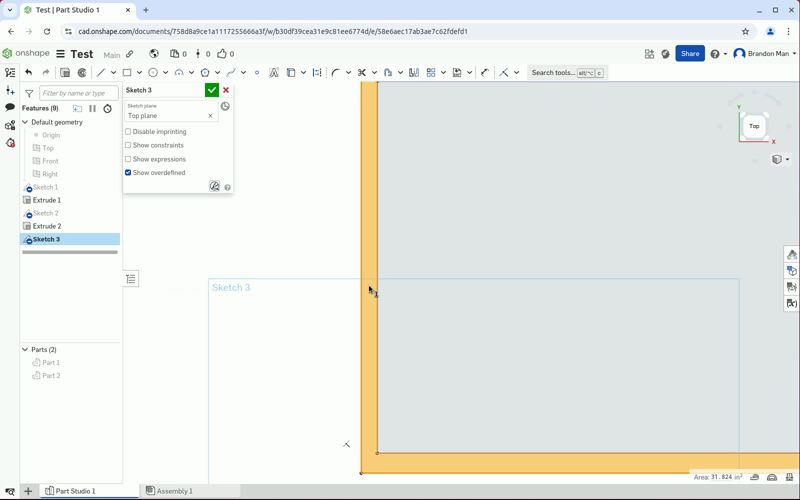
scroll(-6)
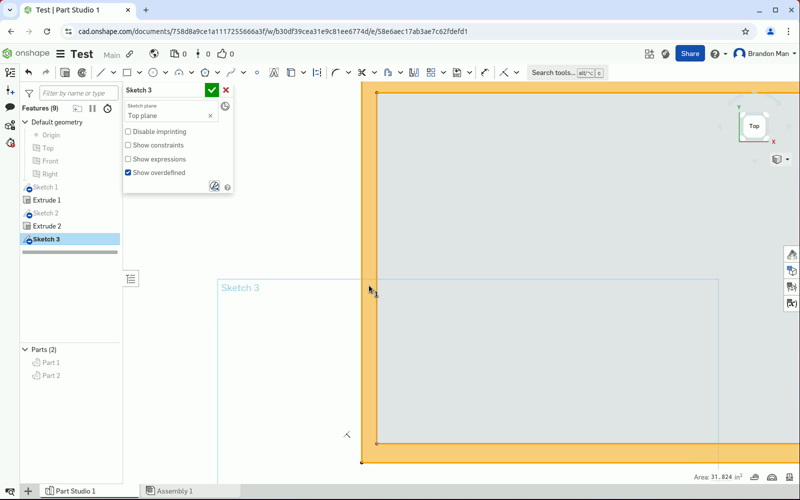
scroll(-6)
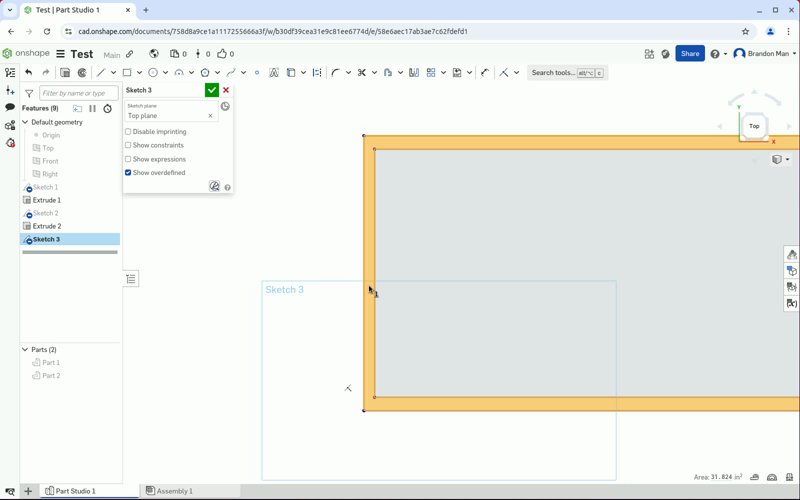
scroll(-6)
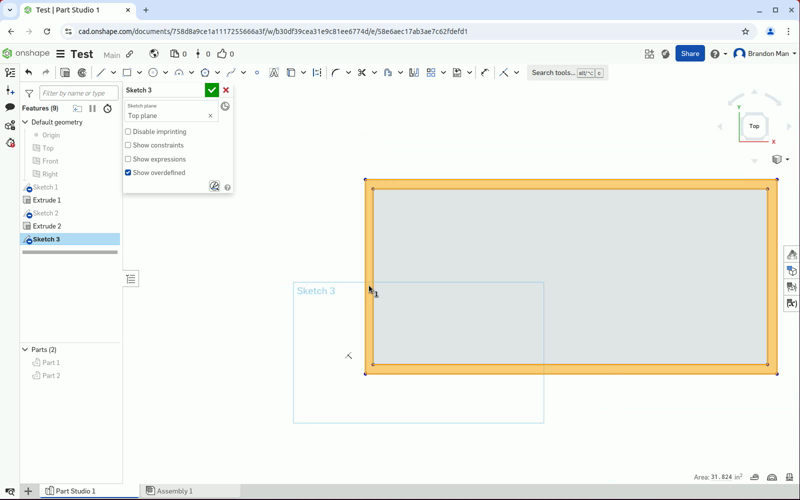
scroll(-6)
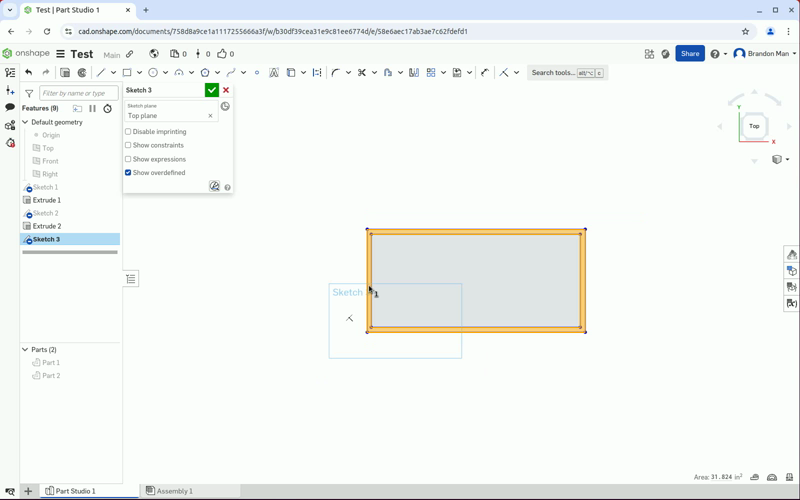
scroll(-6)
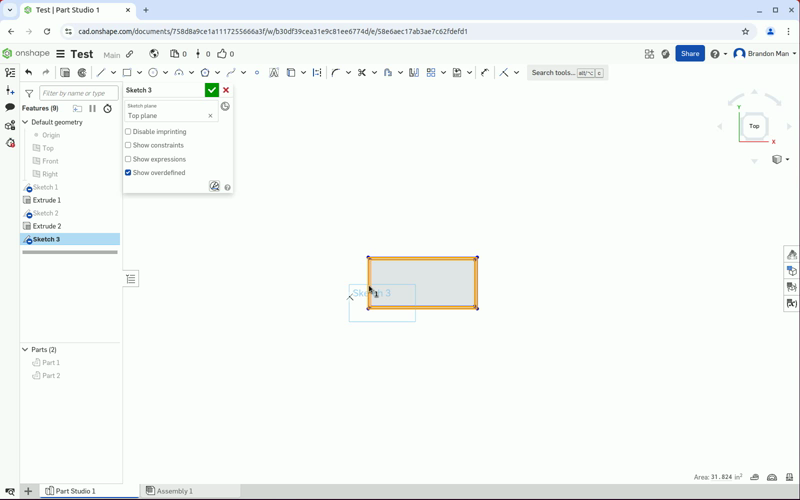
mouse_move(73, 352)
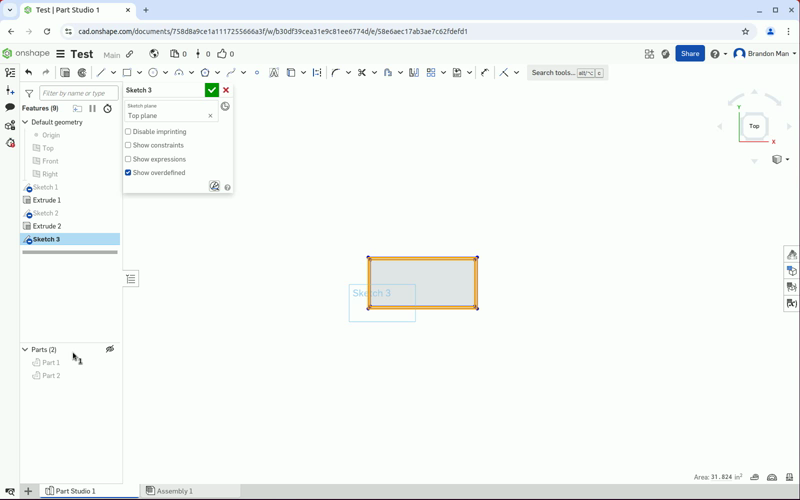
key(shift+y)
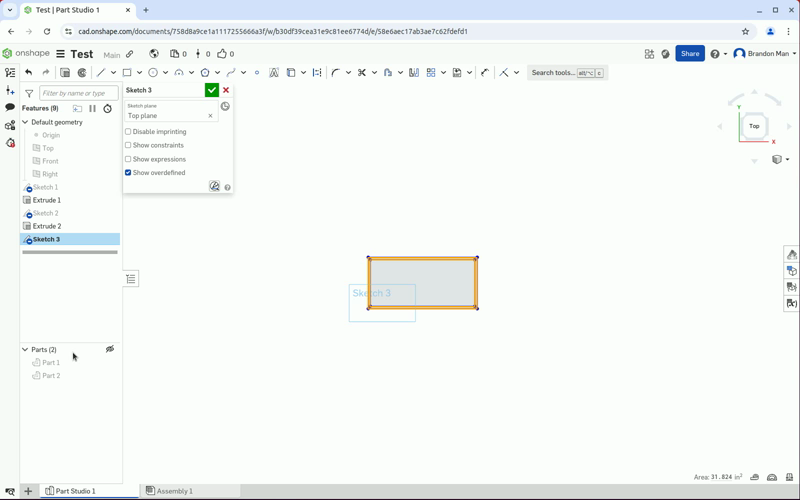
key(shift+e)
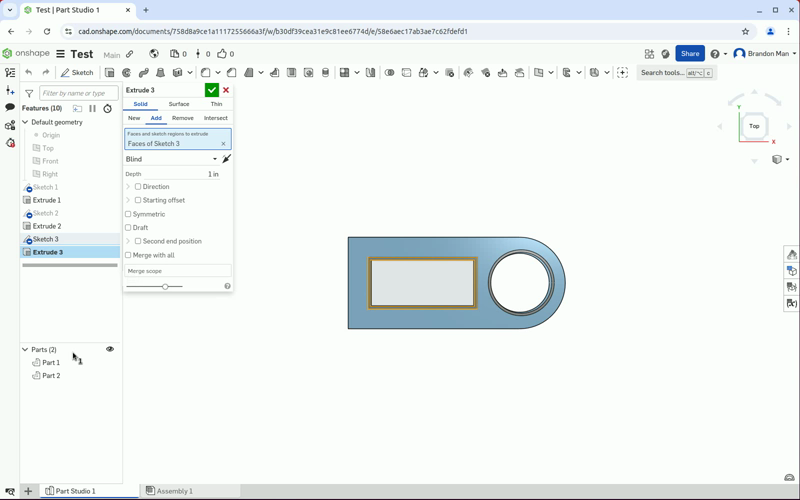
mouse_move(143, 106)
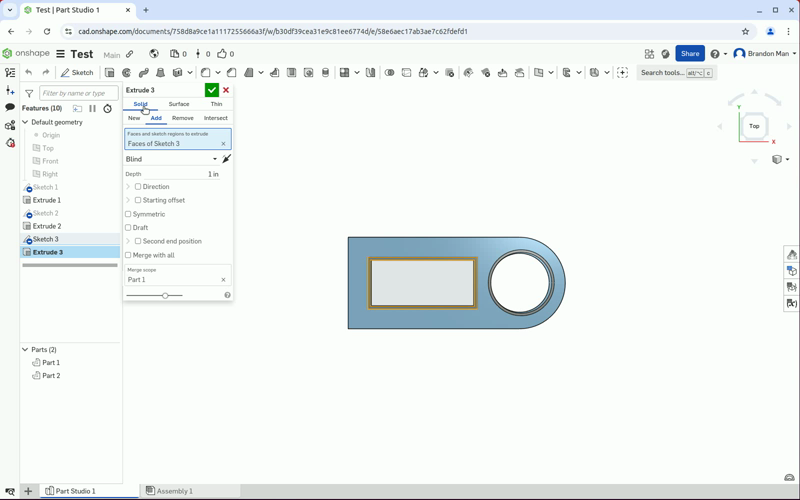
click(143, 106)
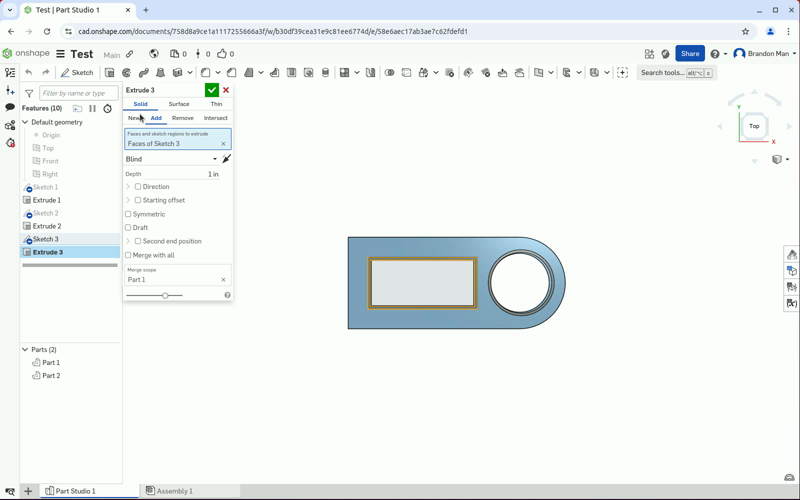
mouse_move(137, 120)
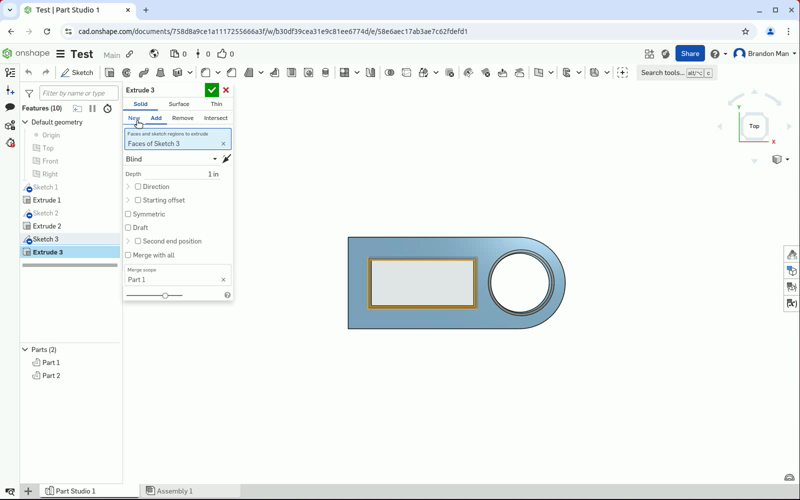
click(137, 120)
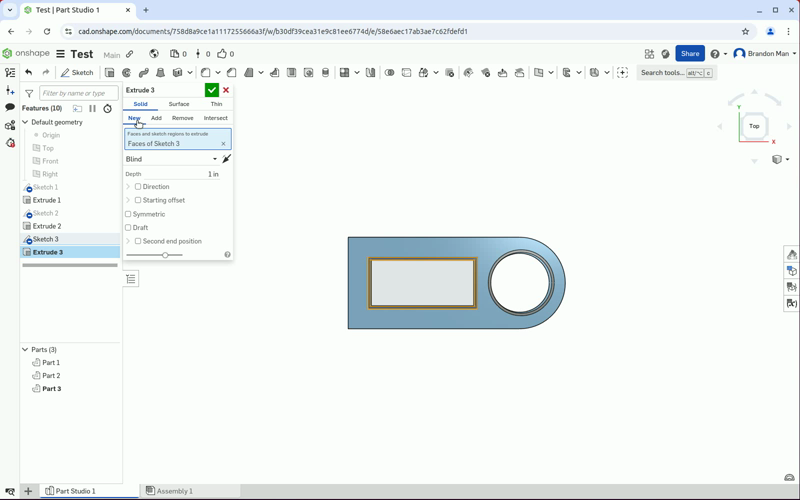
key(tab, 4)
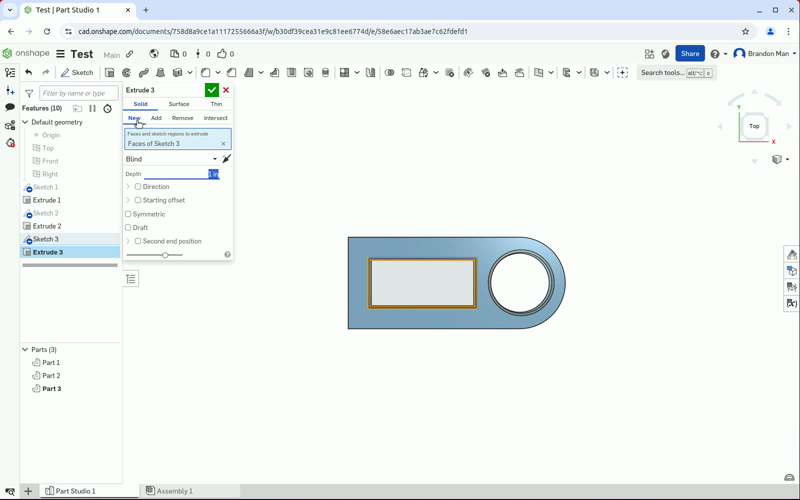
text(6.018)
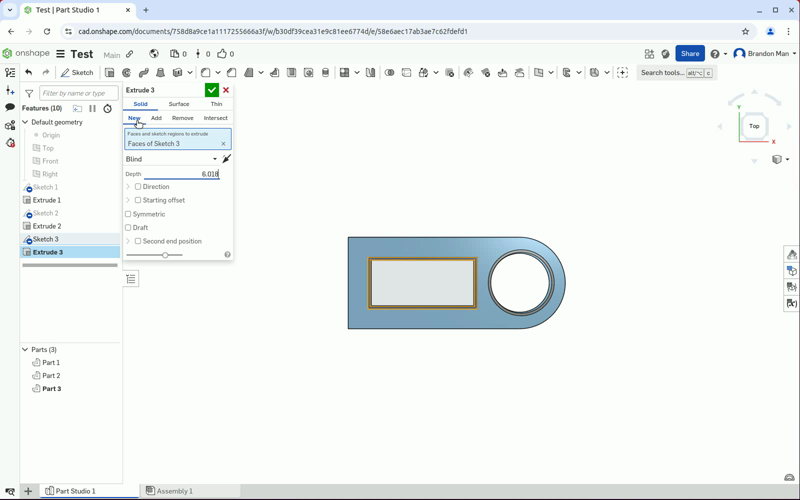
key(enter)
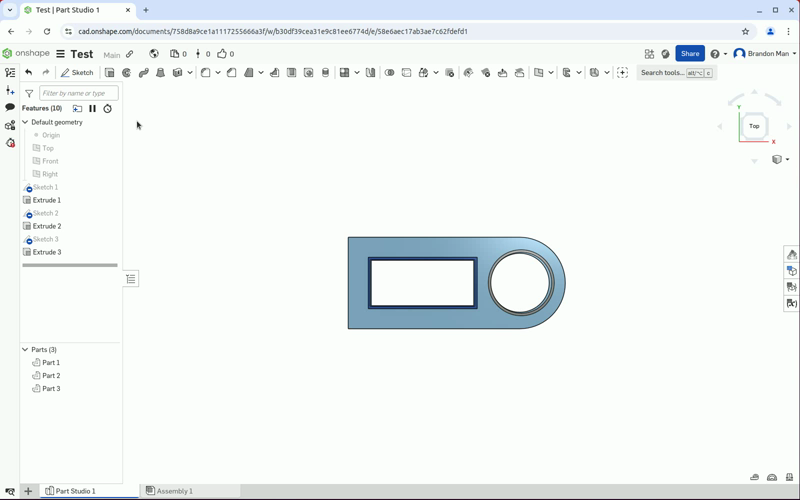
key(shift+h)
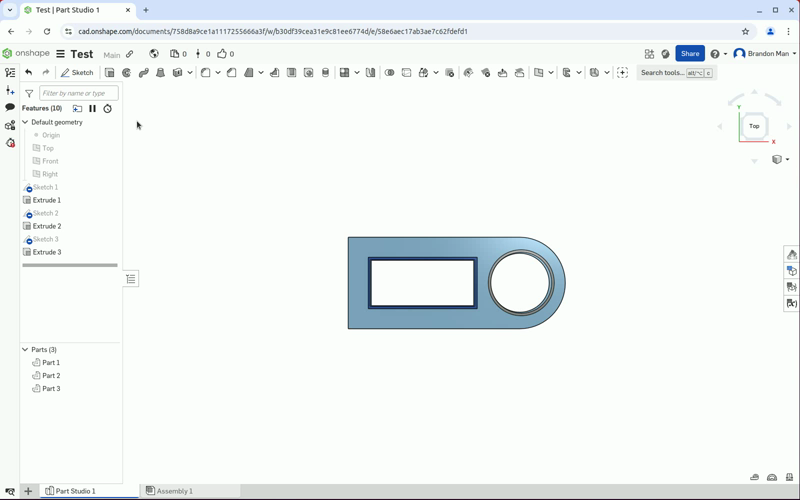
key(shift+h)
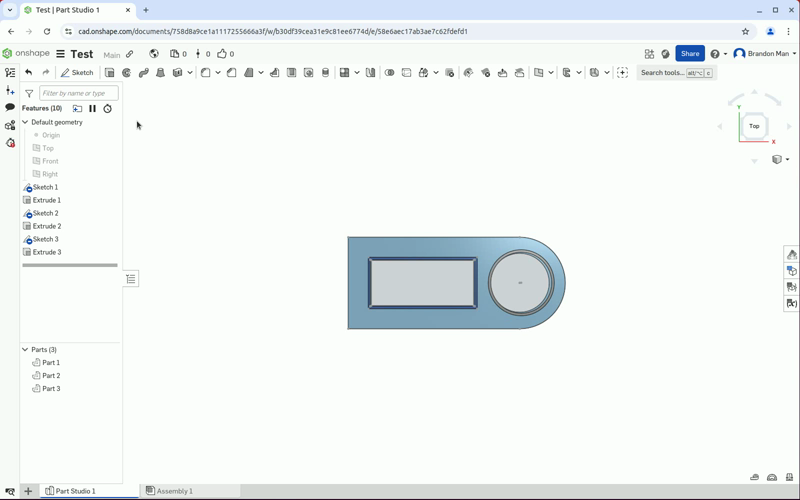
key(shift+7)
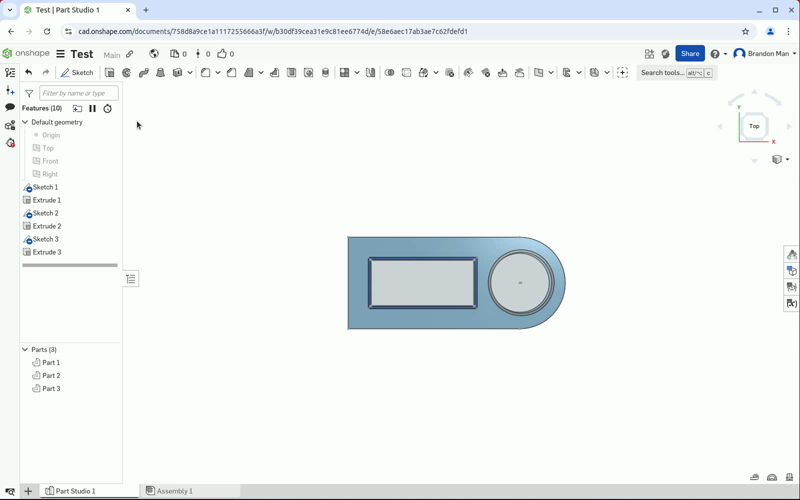
key(up, 3)
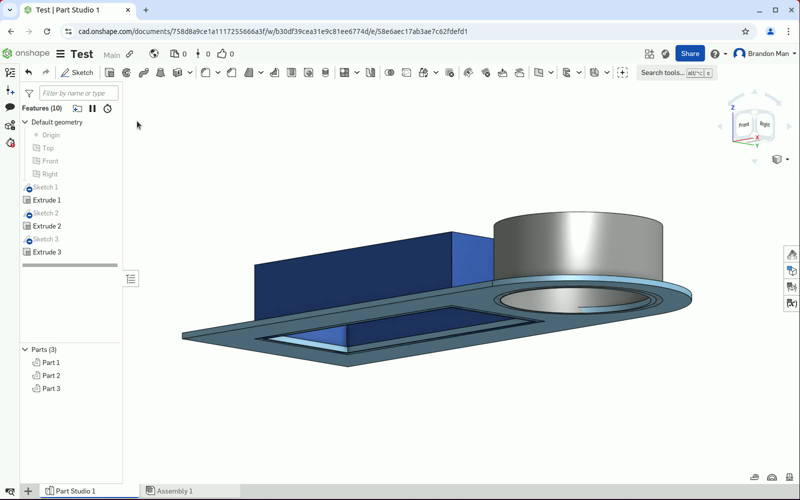
key(left, 3)
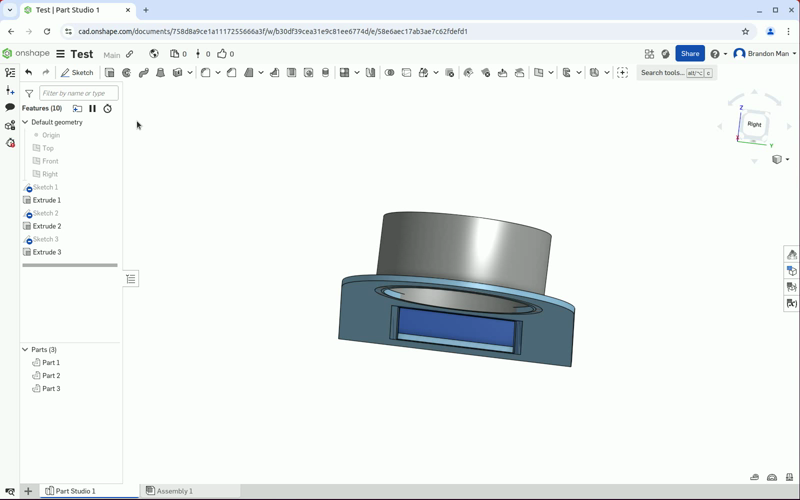
key(right, 3)
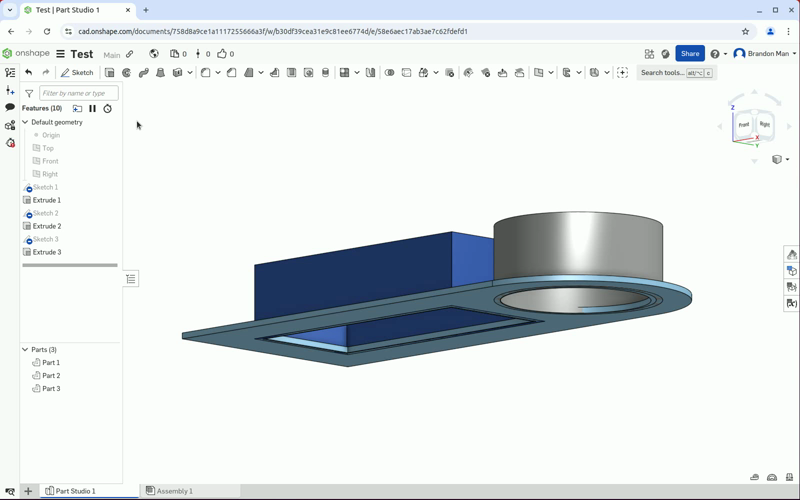
key(down, 3)
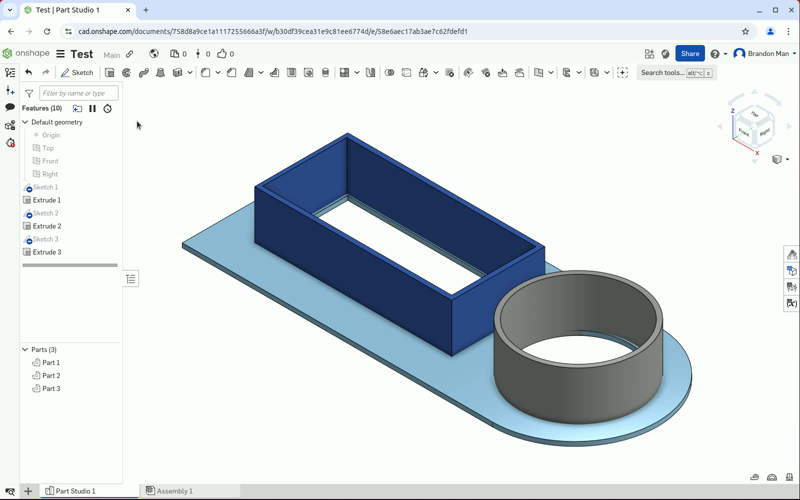
mouse_move(73, 189)
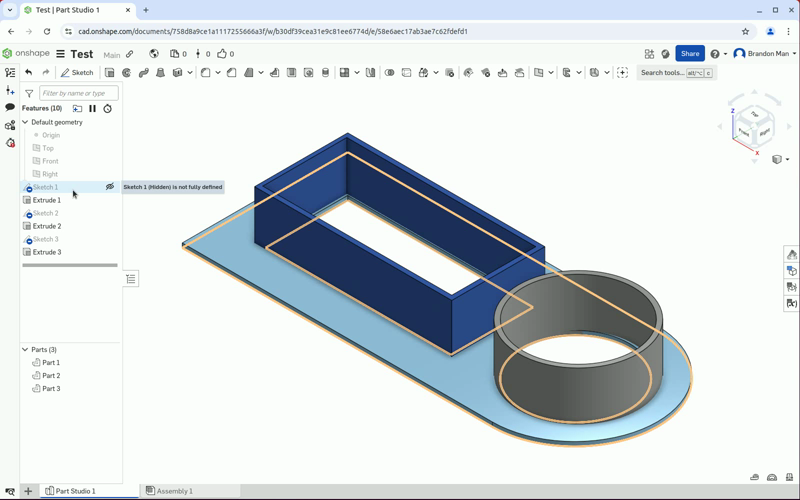
click(73, 189)